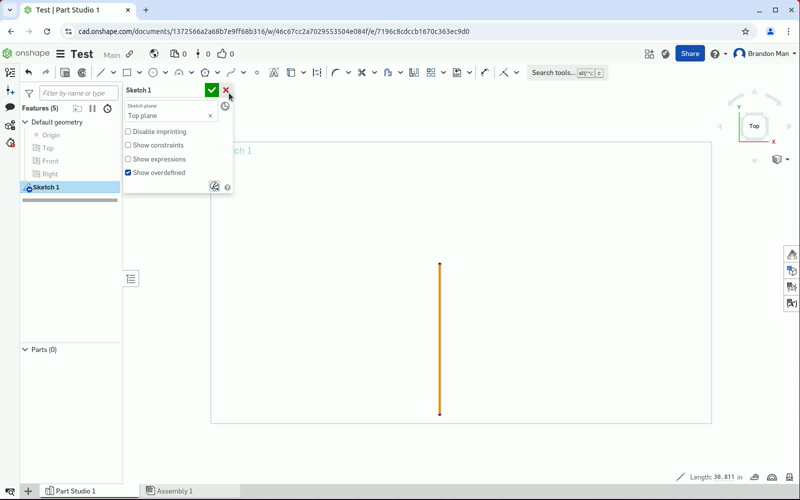
key(shift+h)
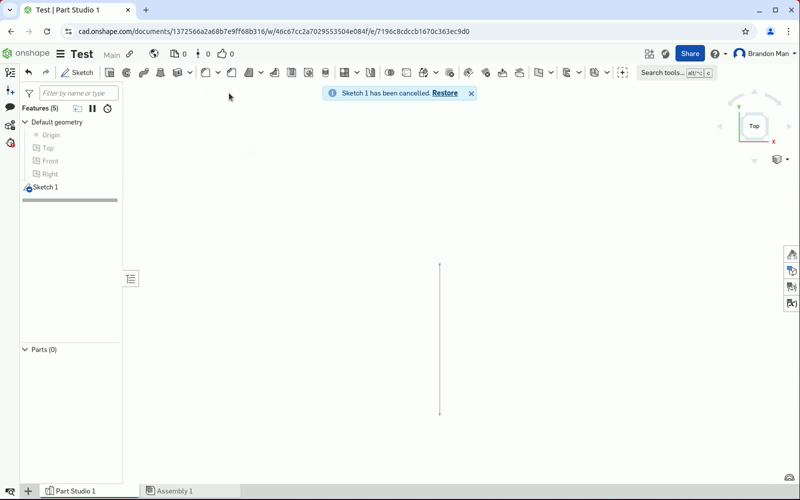
key(shift+s)
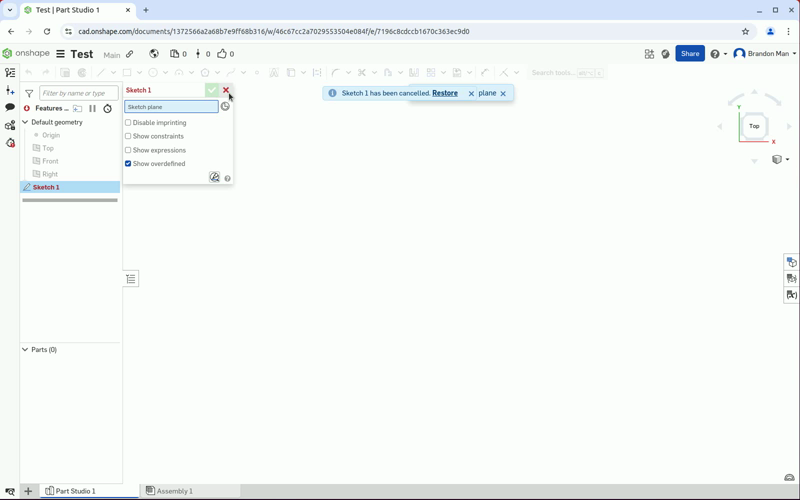
mouse_move(73, 150)
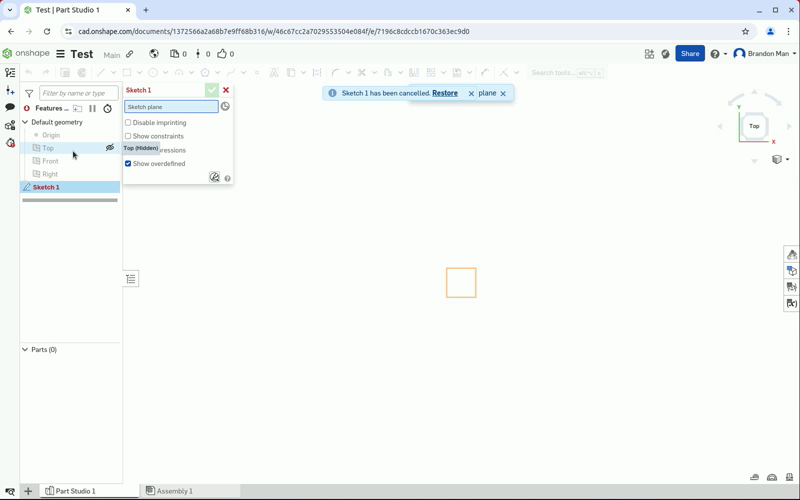
click(73, 150)
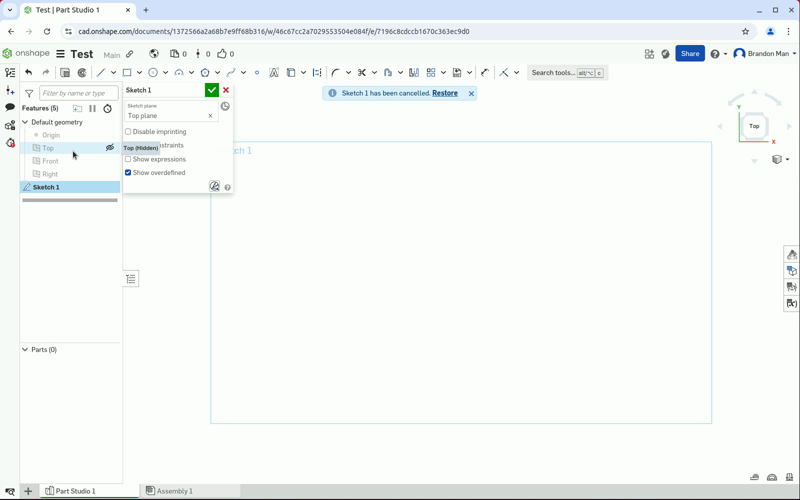
mouse_move(73, 352)
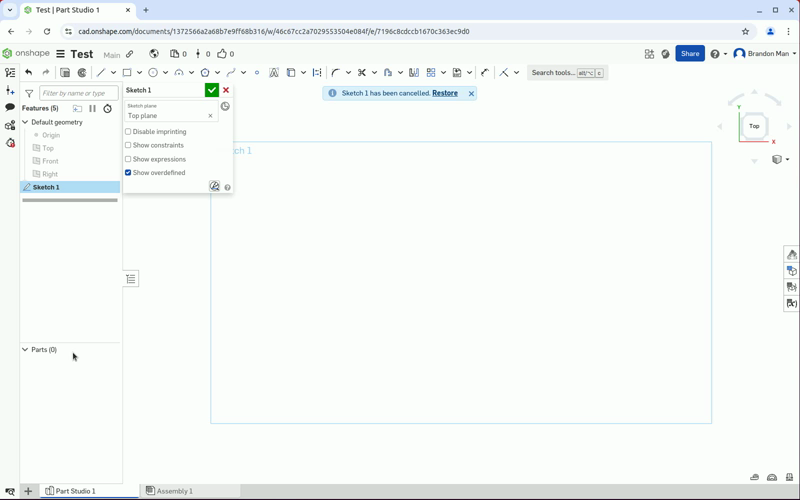
key(y)
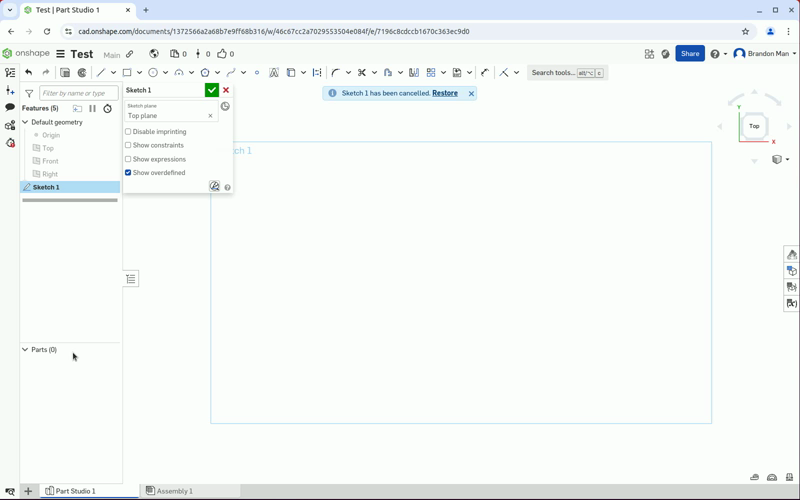
key(c)
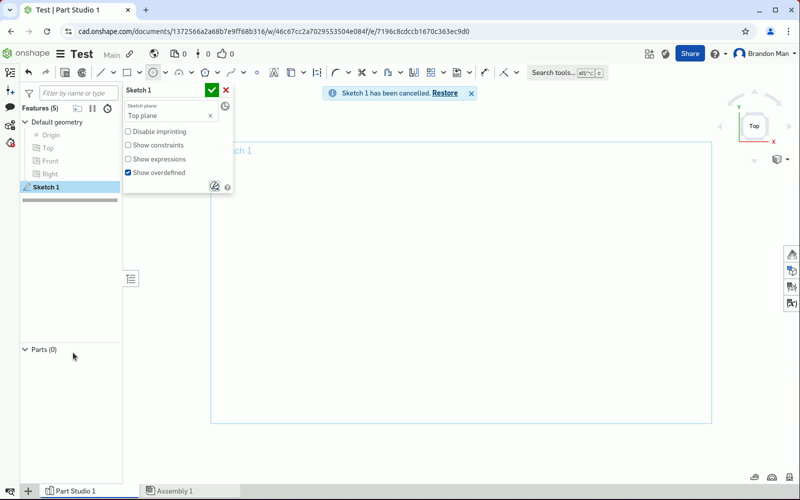
key_down(shift)
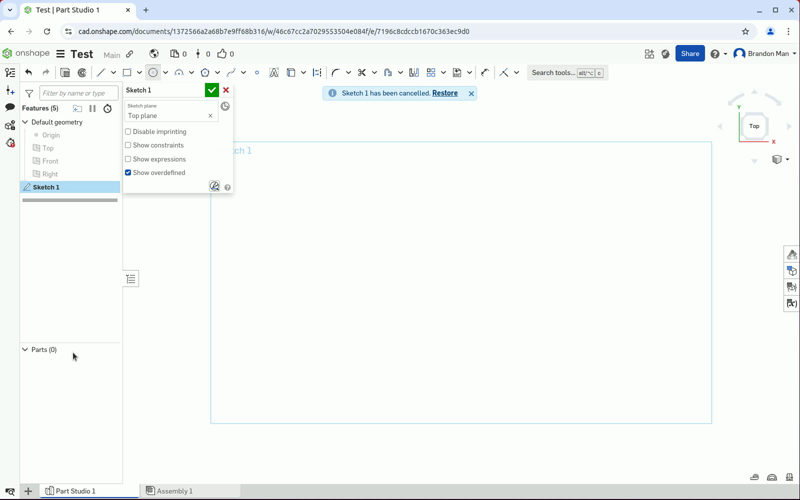
mouse_move(461, 287)
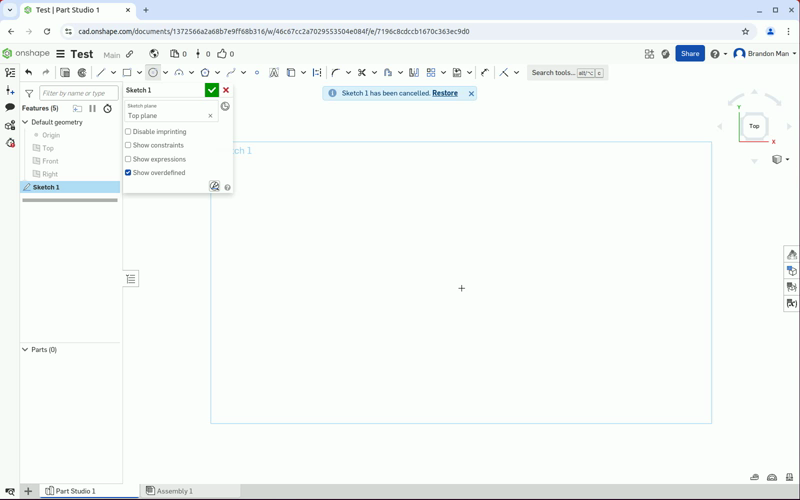
click(461, 287)
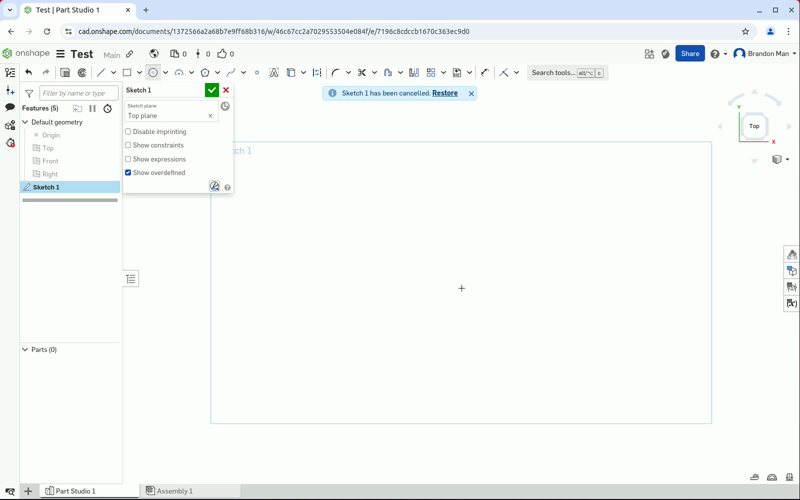
key_up(shift)
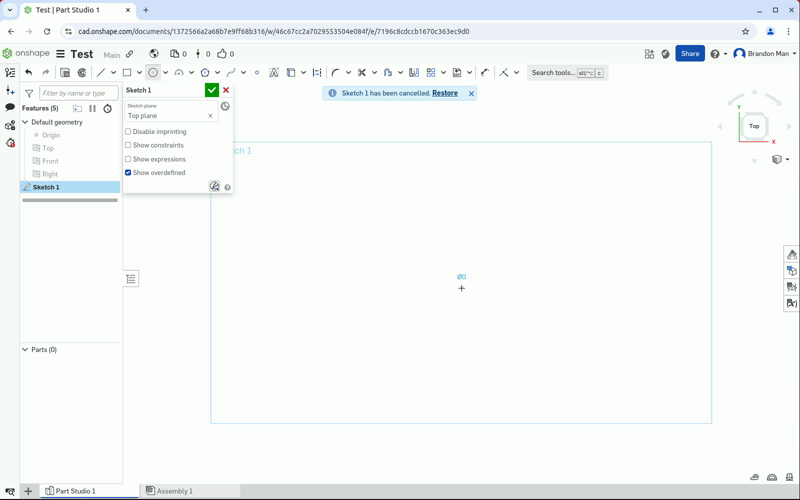
mouse_move(570, 287)
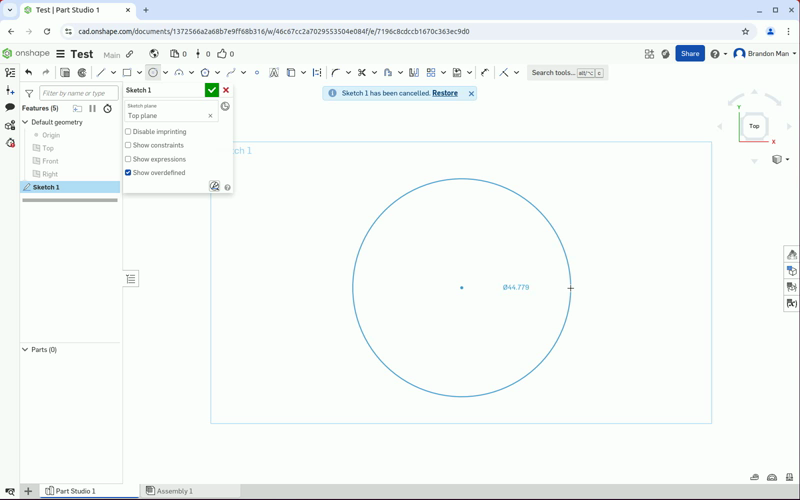
click(570, 287)
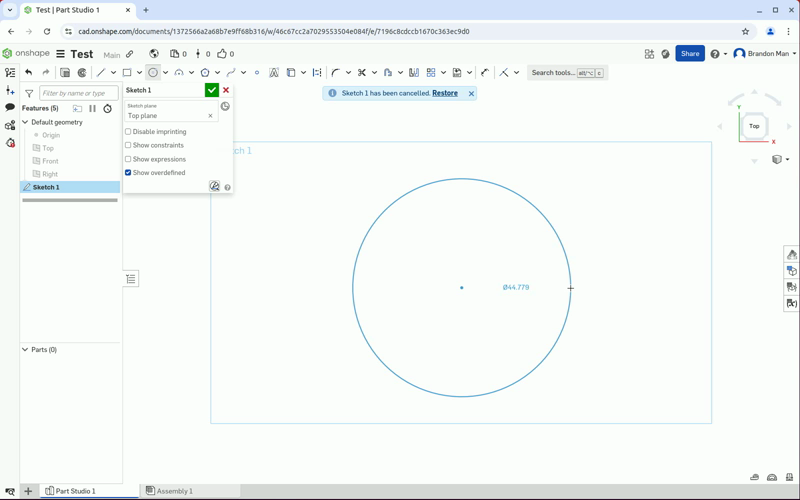
key(esc)
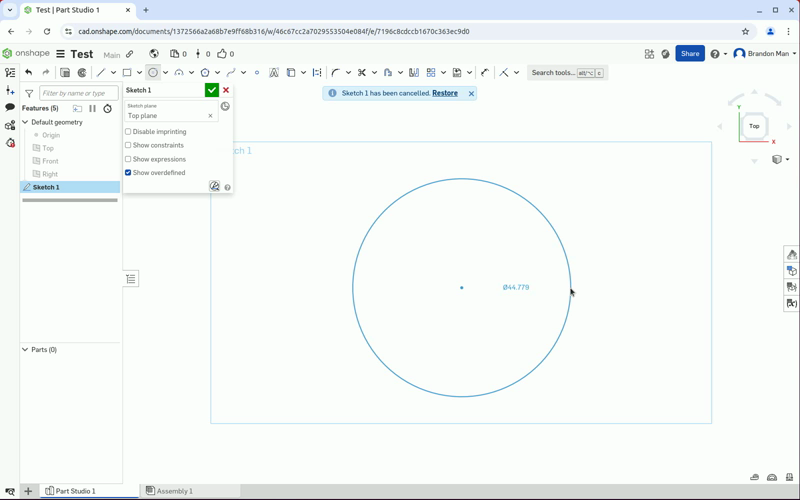
key(c)
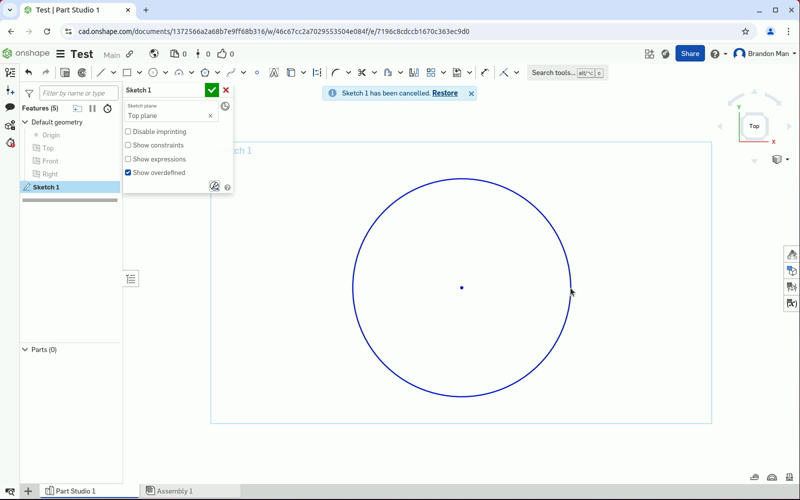
key_down(shift)
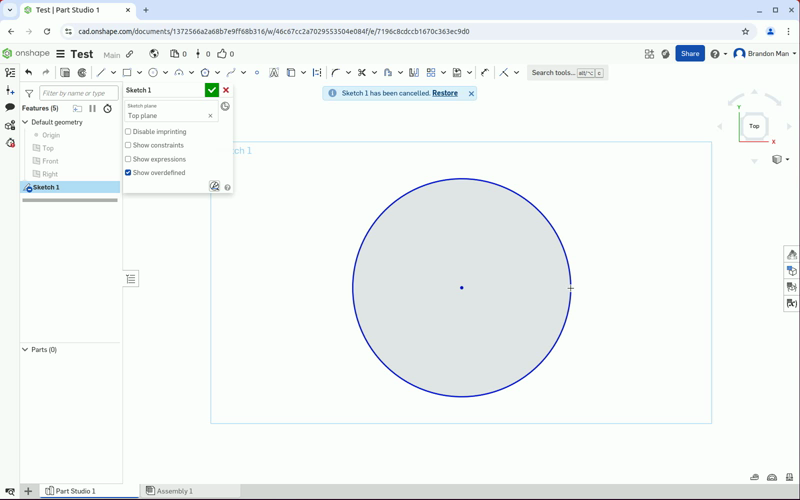
mouse_move(461, 287)
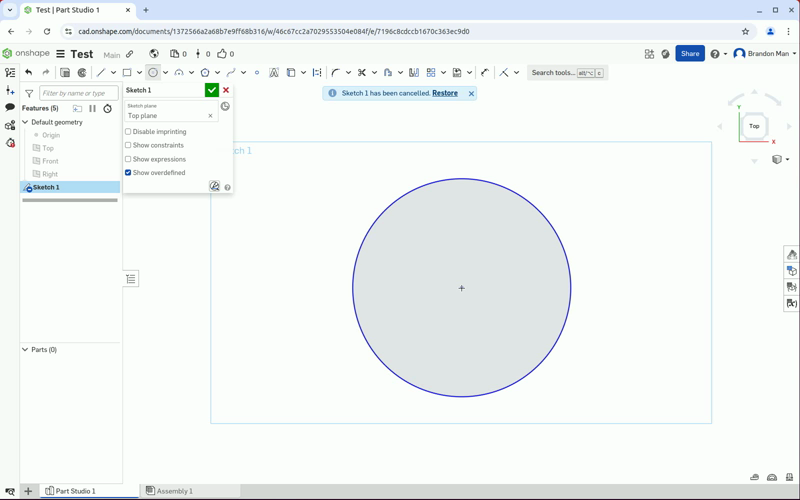
click(461, 287)
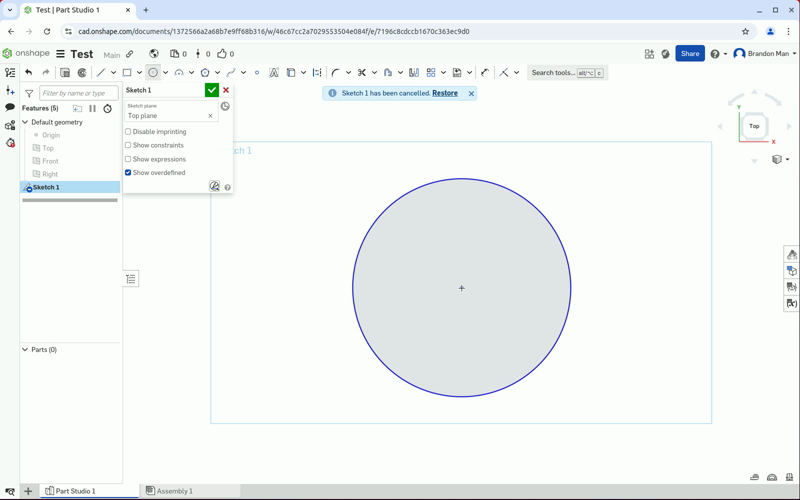
key_up(shift)
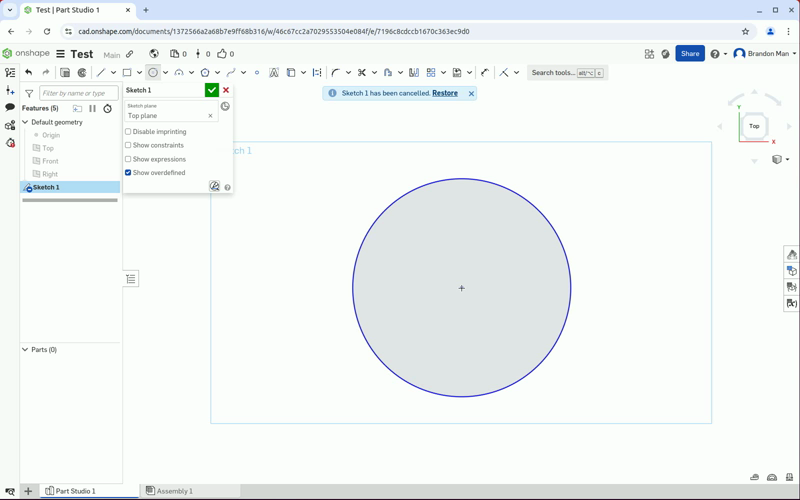
mouse_move(566, 287)
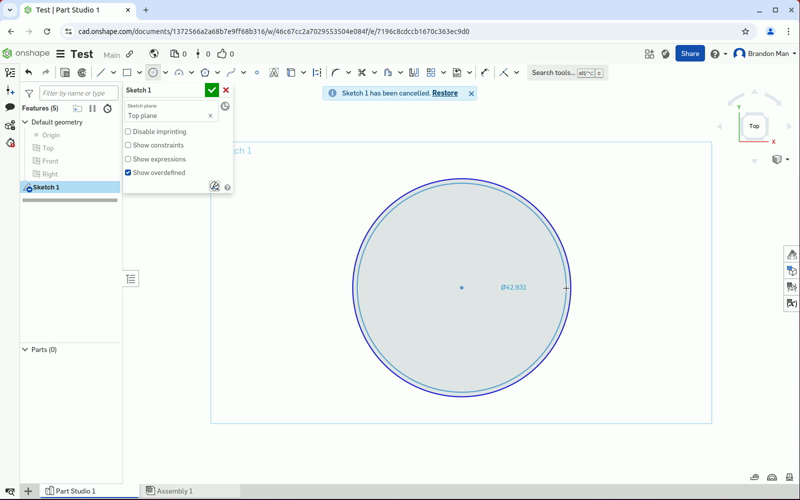
click(566, 287)
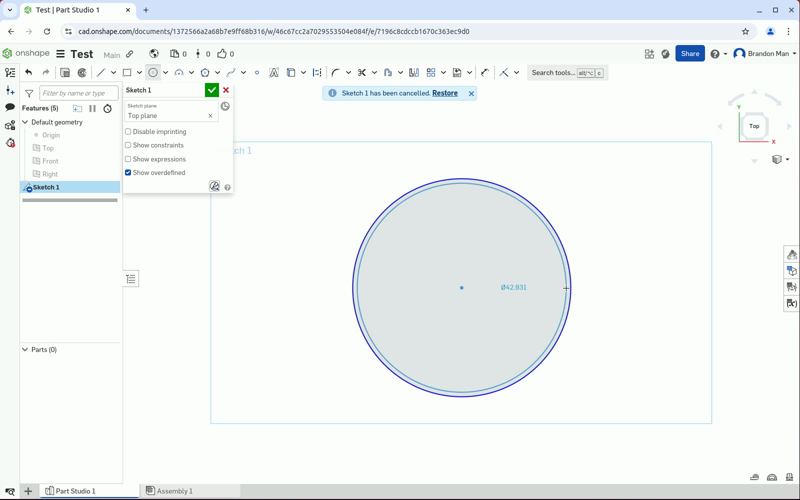
key(esc)
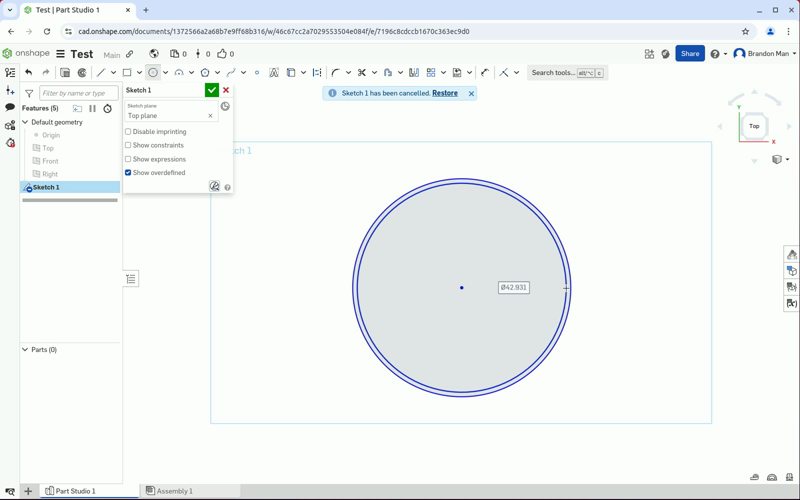
mouse_move(404, 198)
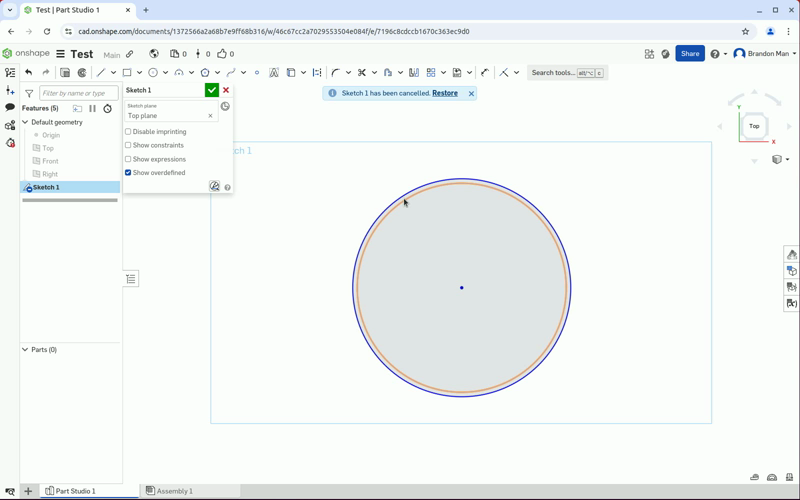
click(404, 198)
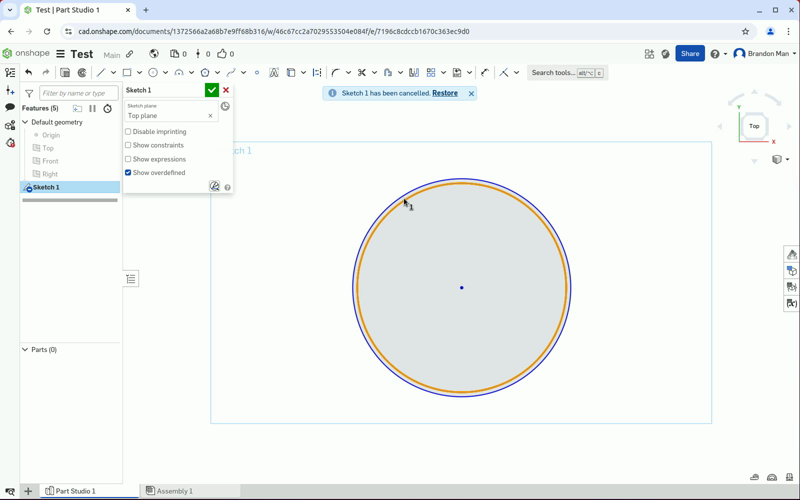
mouse_move(73, 352)
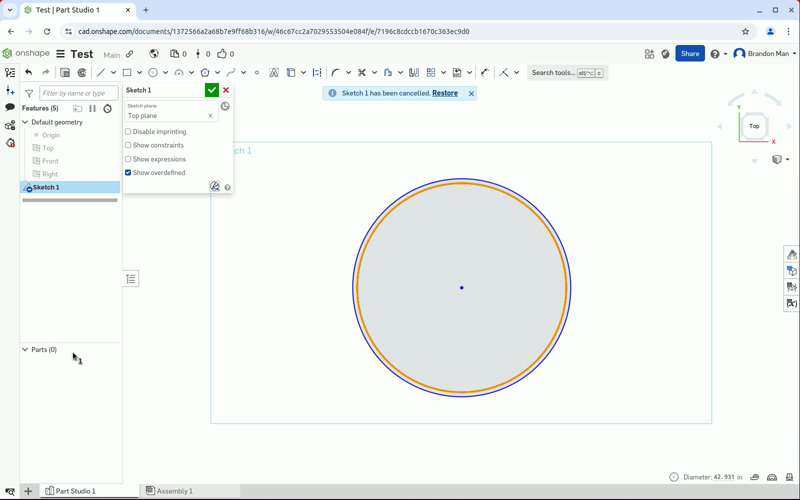
key(shift+y)
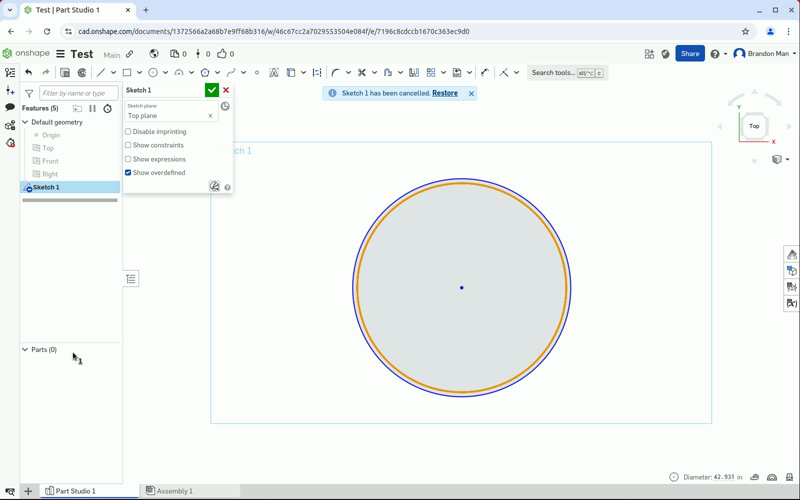
key(shift+e)
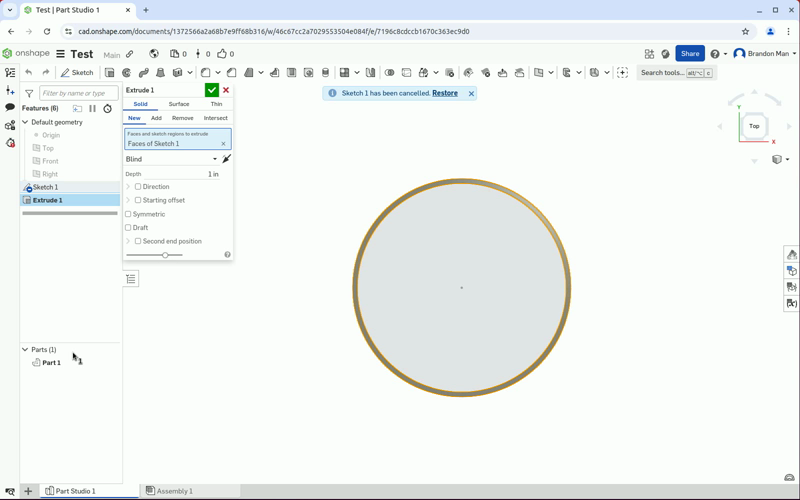
mouse_move(143, 106)
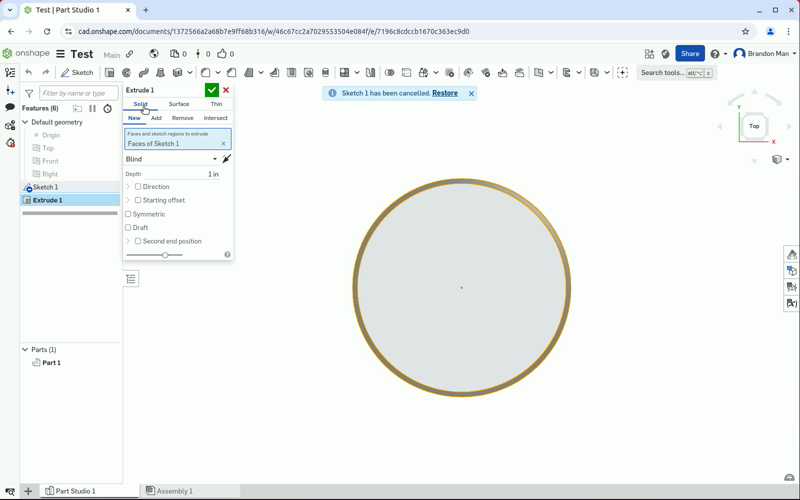
click(143, 106)
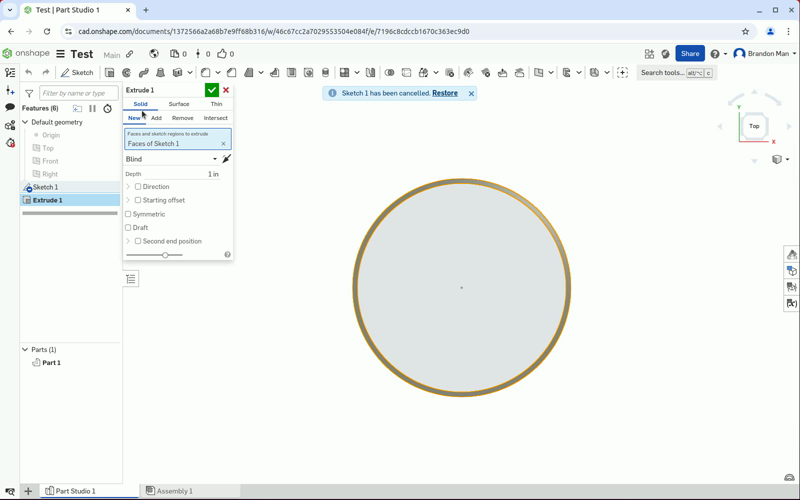
mouse_move(137, 120)
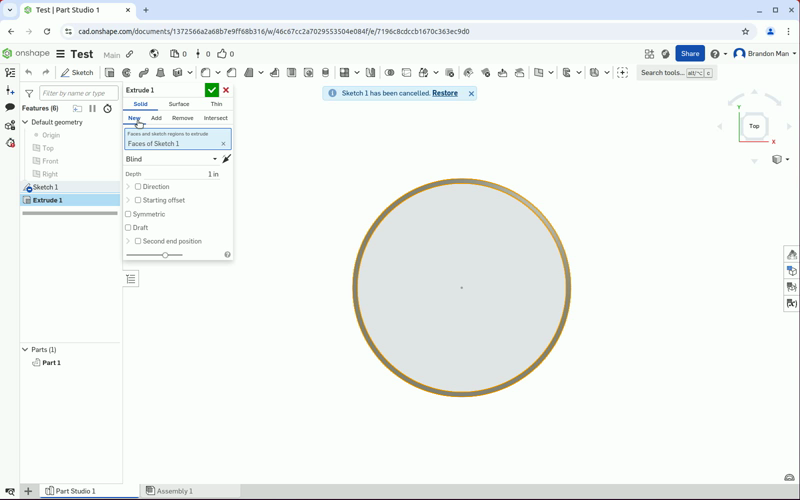
click(137, 120)
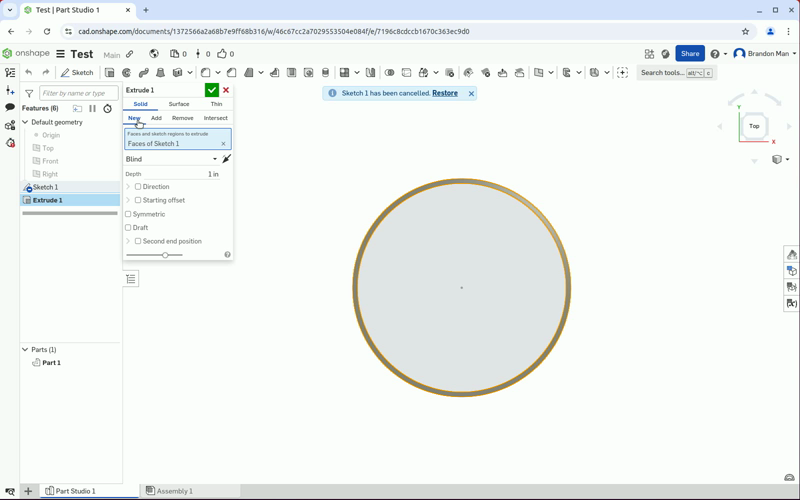
key(tab, 4)
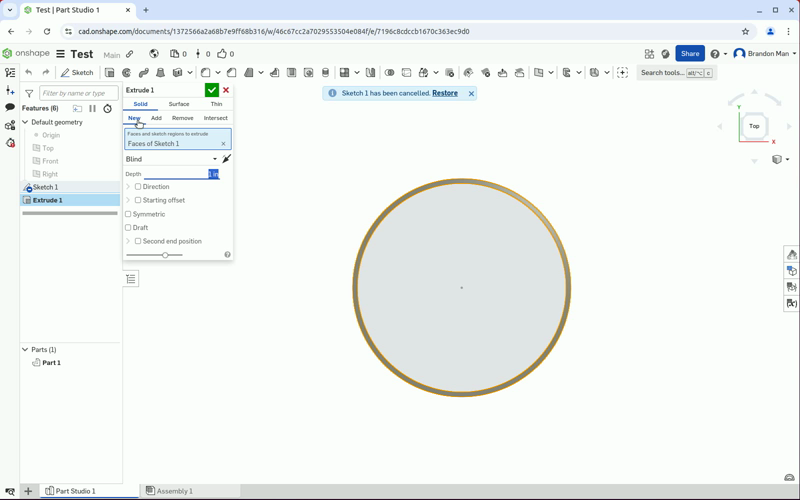
text(6.74)
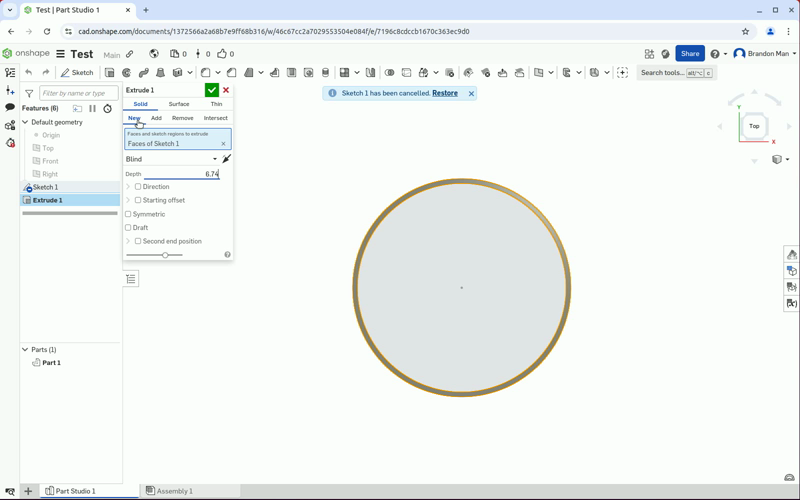
key(enter)
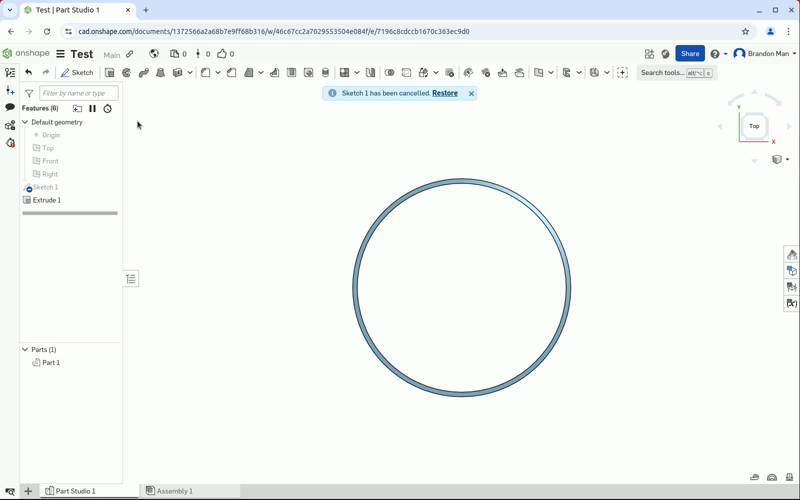
key(shift+h)
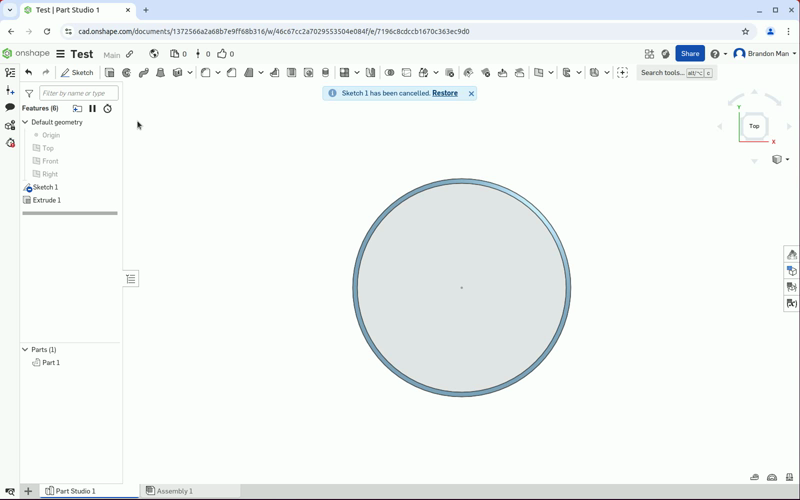
key(shift+h)
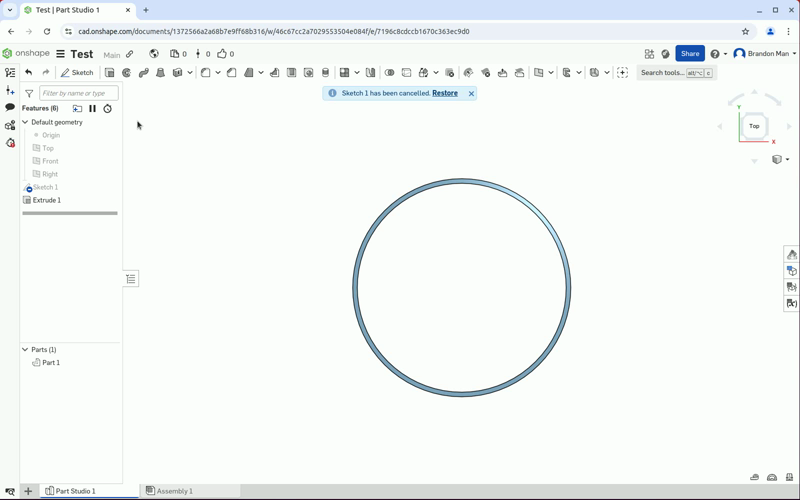
mouse_move(73, 189)
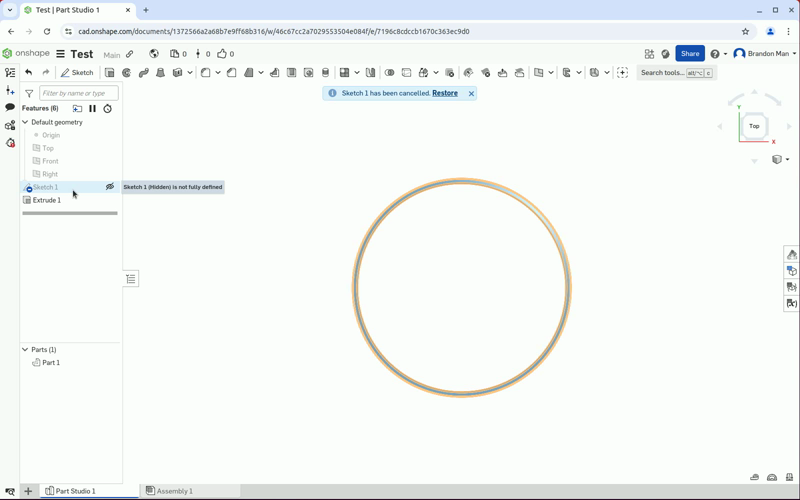
click(73, 189)
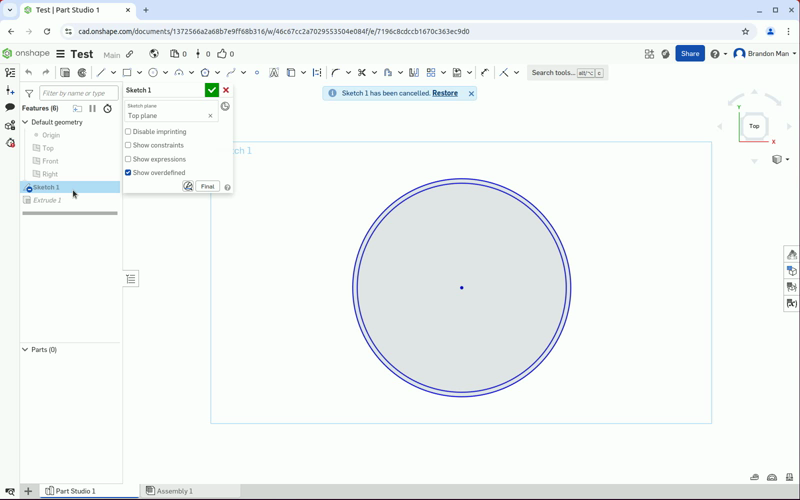
mouse_move(229, 92)
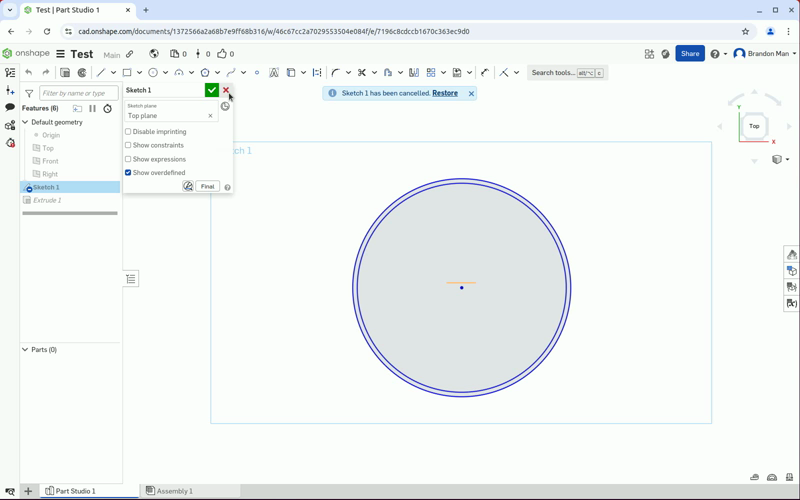
click(229, 92)
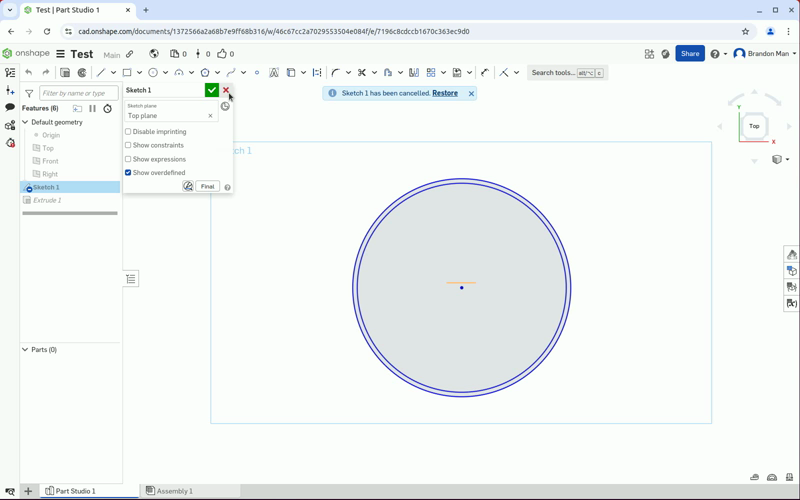
key(shift+s)
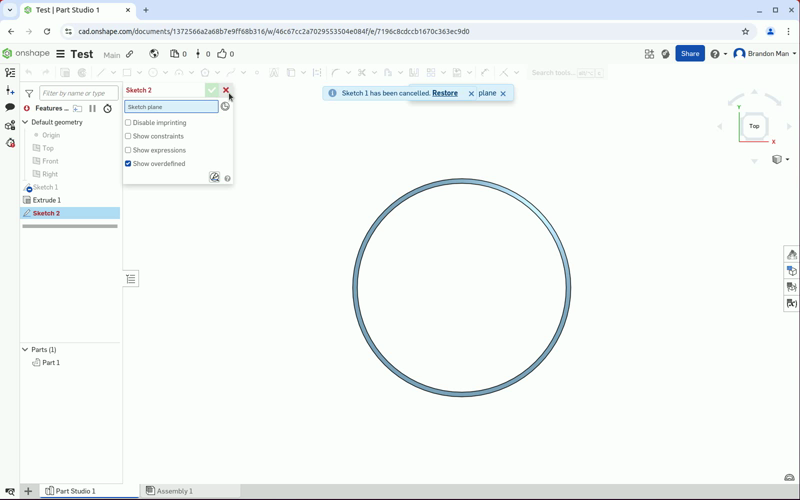
mouse_move(73, 150)
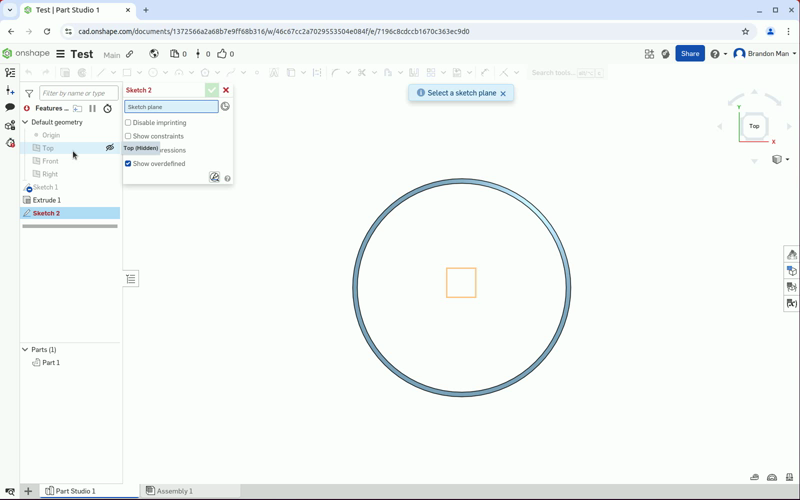
click(73, 150)
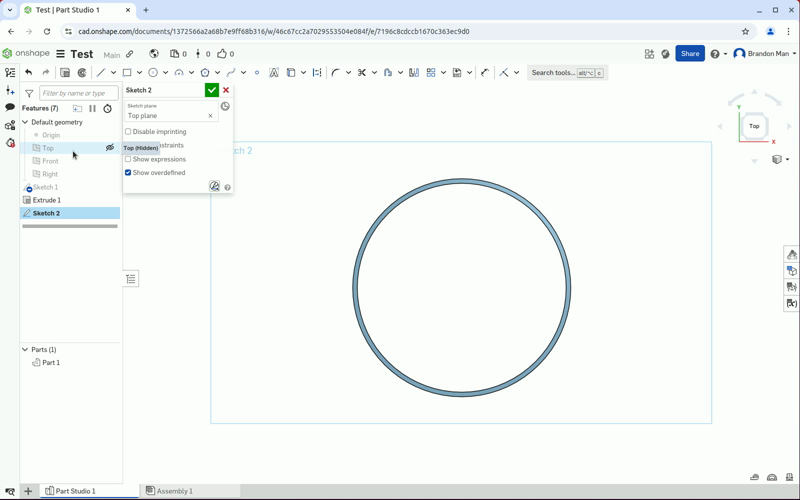
mouse_move(73, 352)
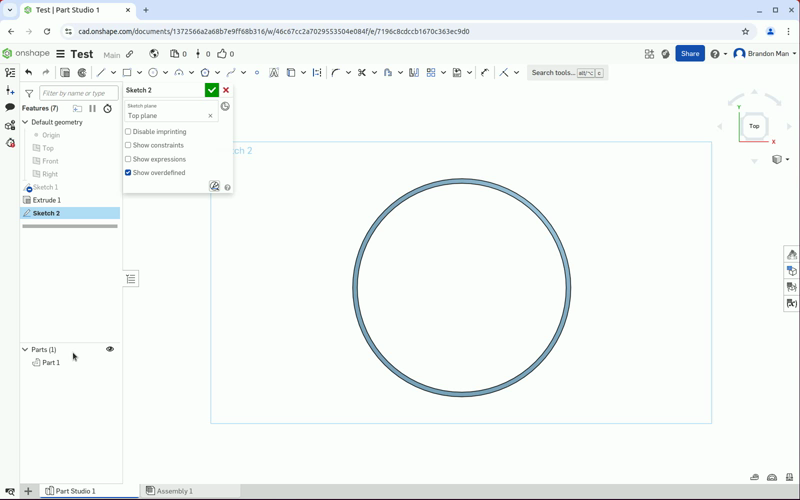
key(y)
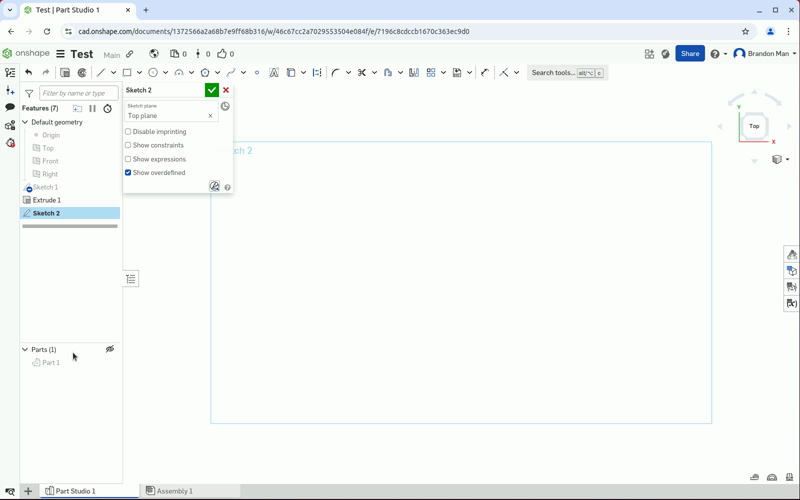
key(c)
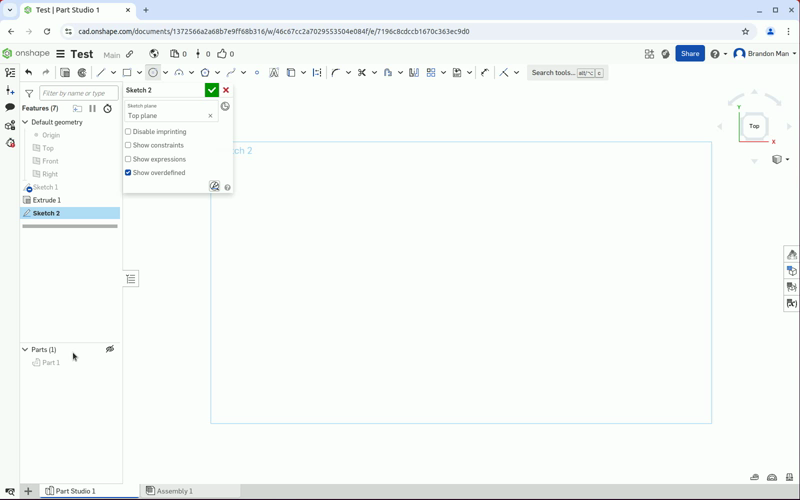
key_down(shift)
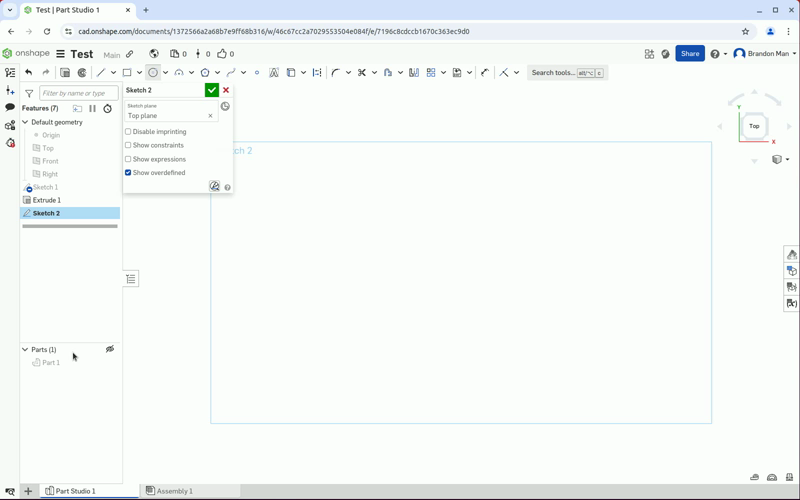
mouse_move(513, 260)
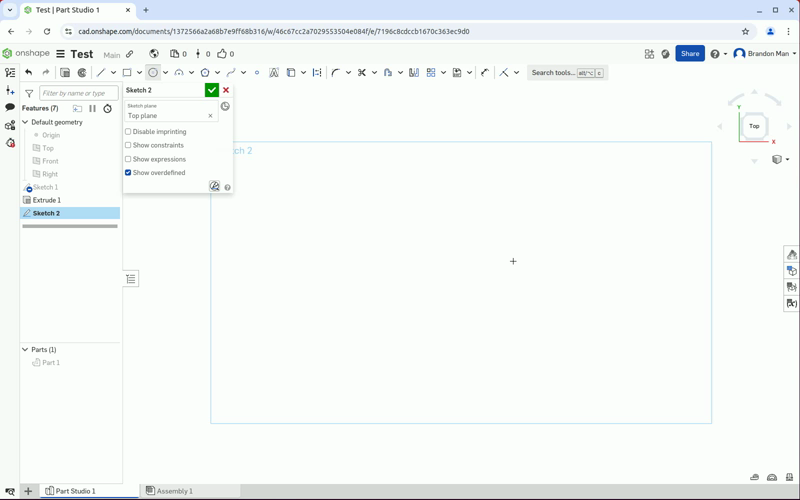
click(513, 260)
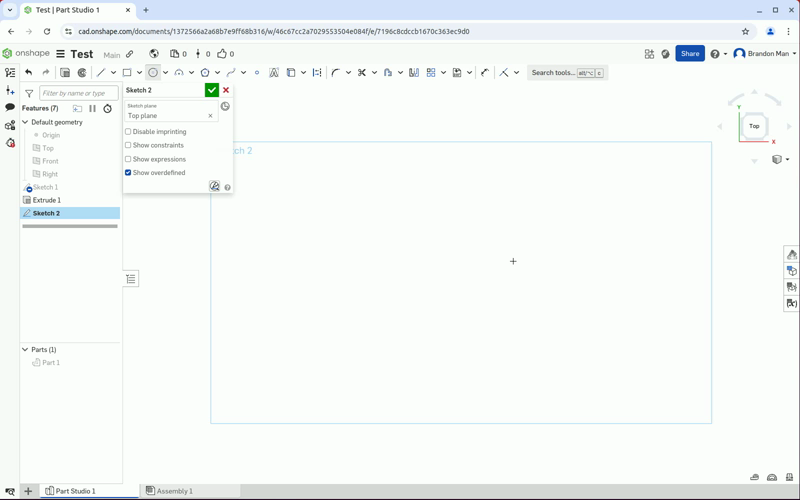
key_up(shift)
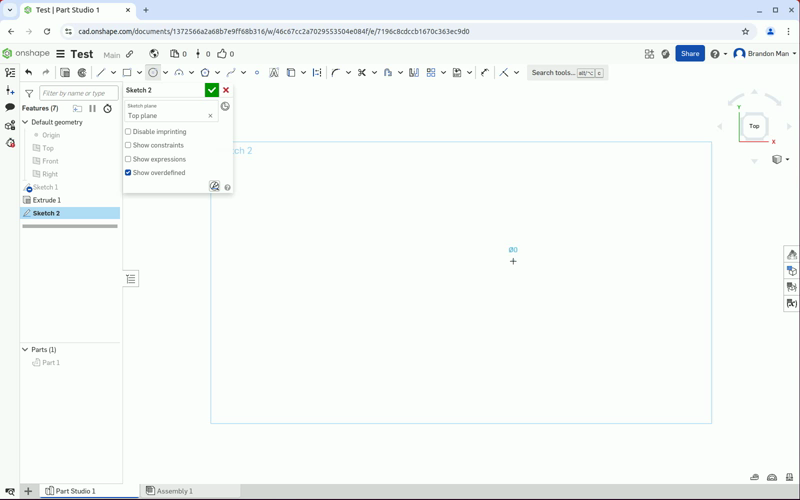
mouse_move(520, 260)
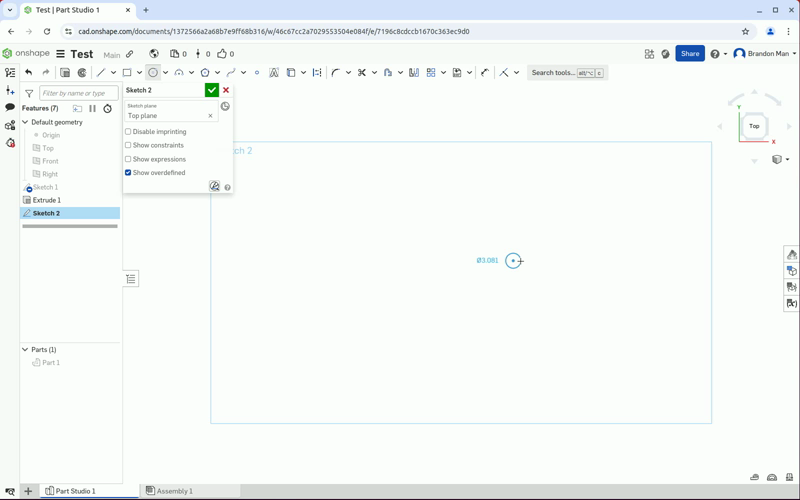
click(520, 260)
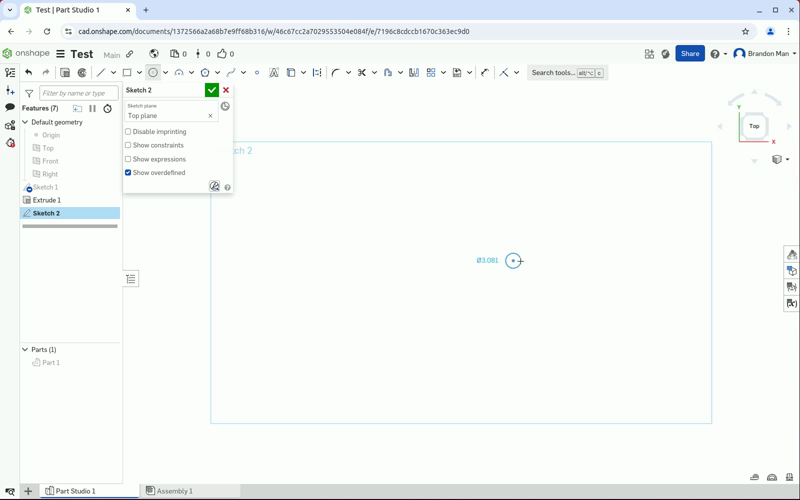
key(esc)
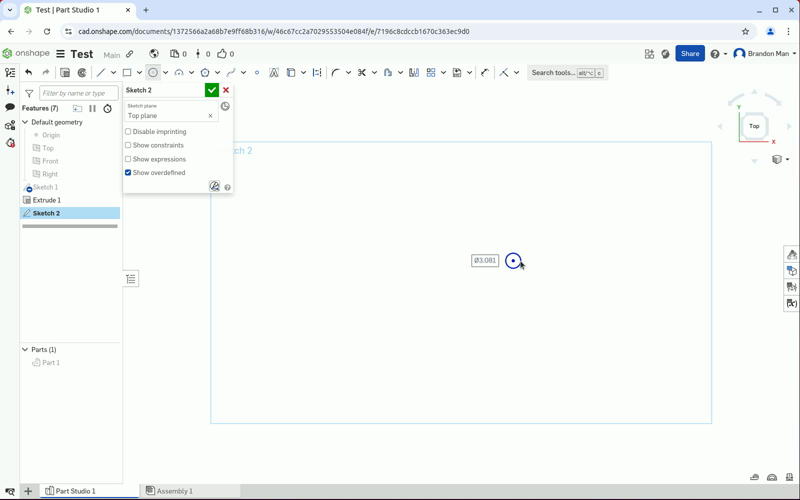
mouse_move(510, 262)
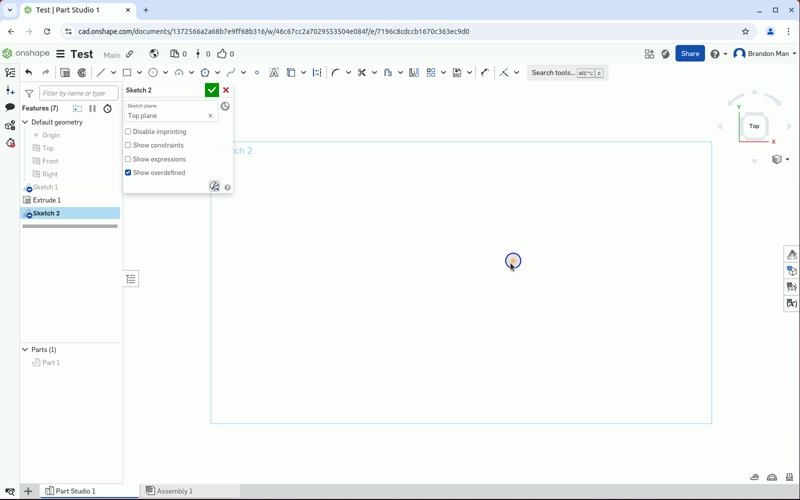
scroll(6)
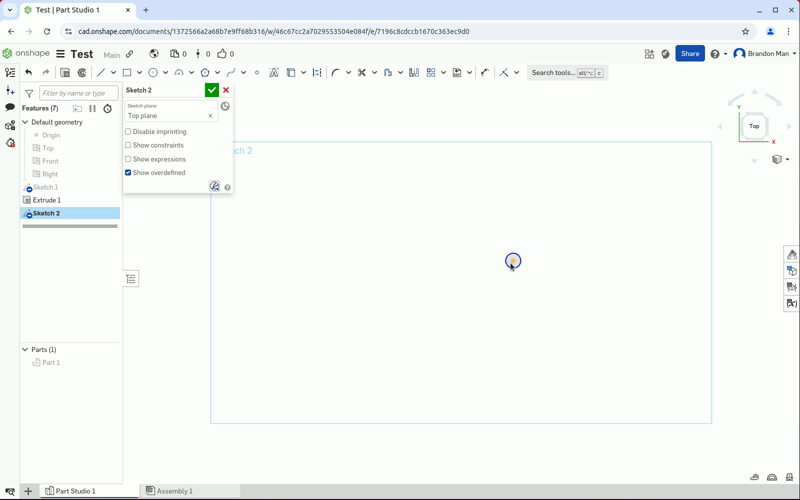
scroll(6)
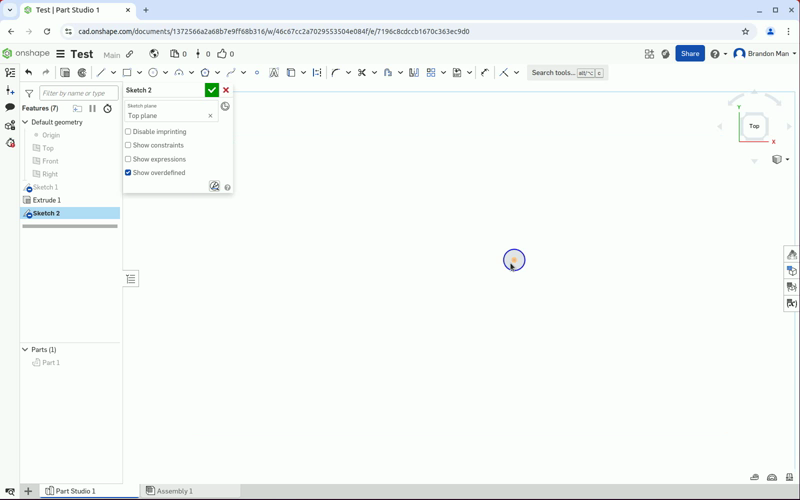
scroll(6)
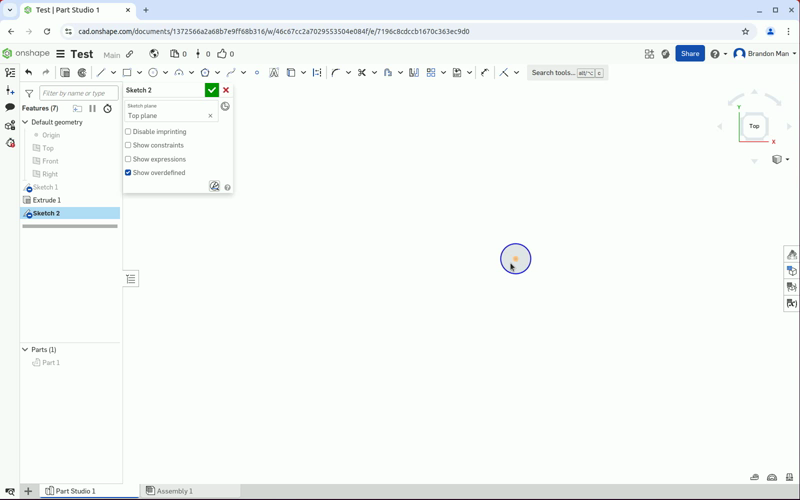
scroll(6)
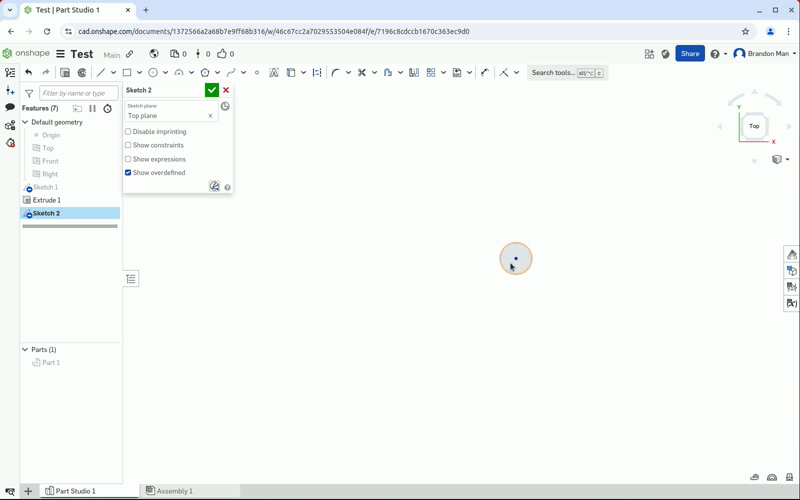
scroll(6)
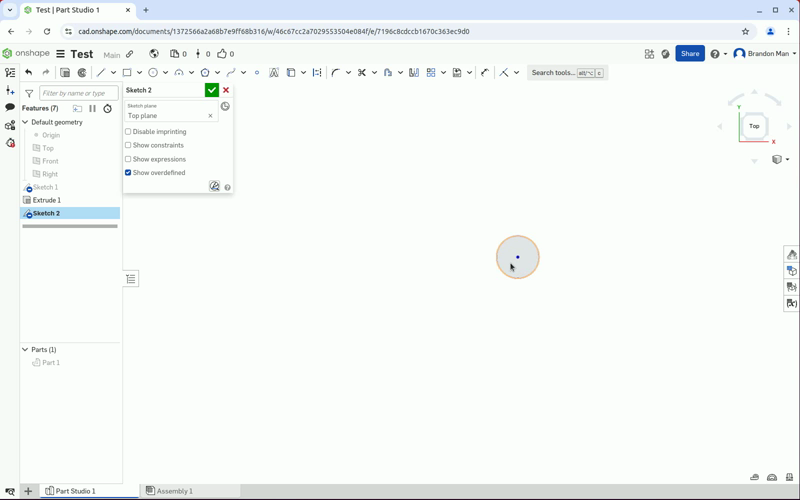
scroll(6)
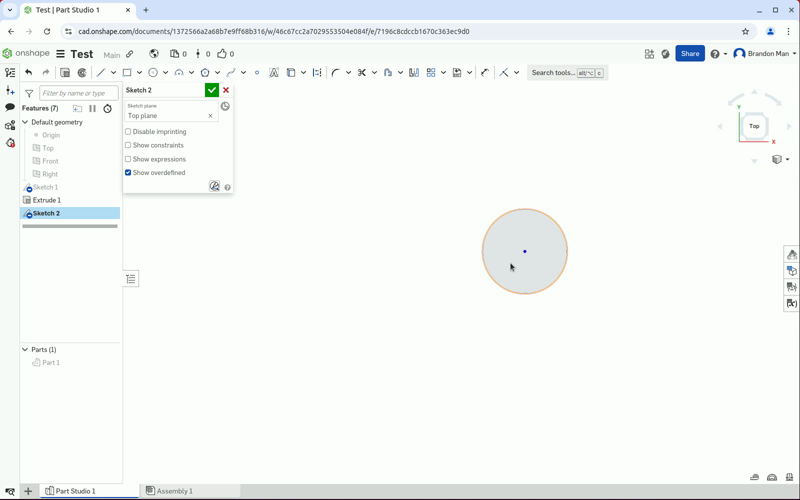
scroll(6)
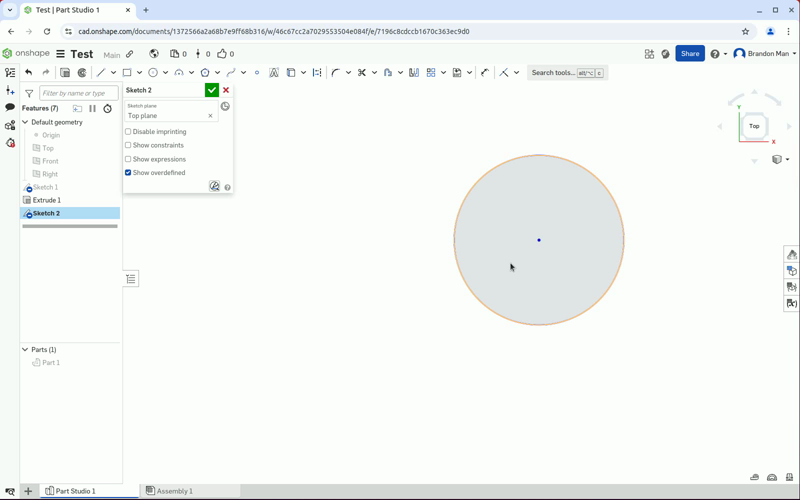
click(510, 262)
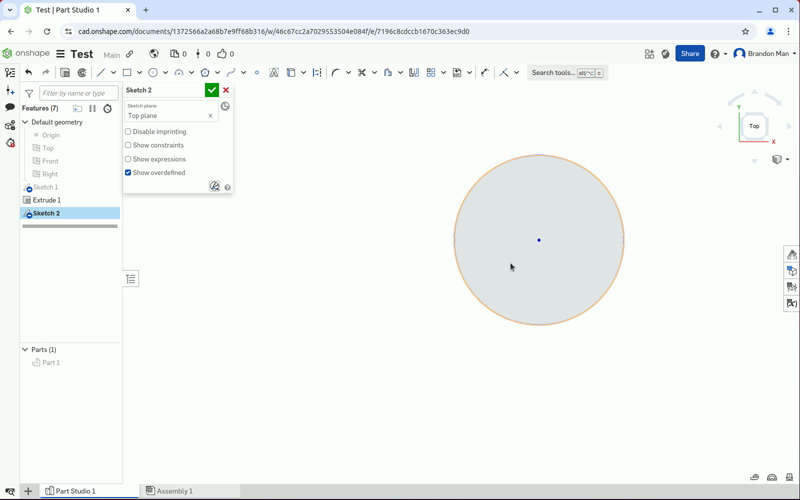
scroll(-6)
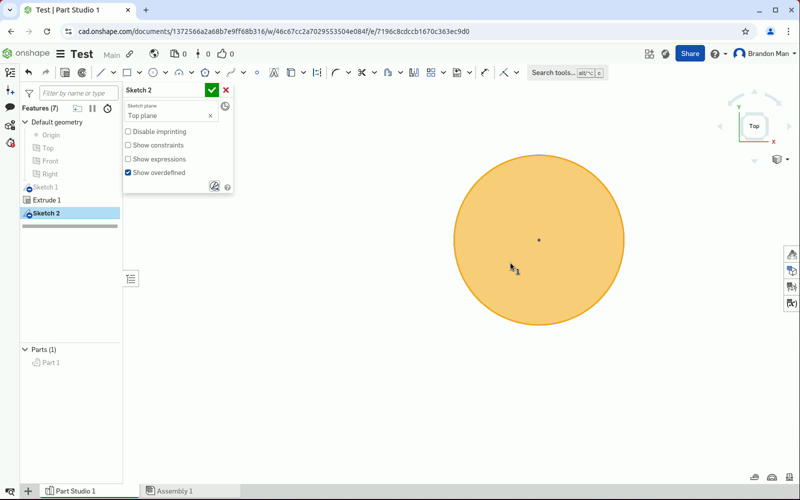
scroll(-6)
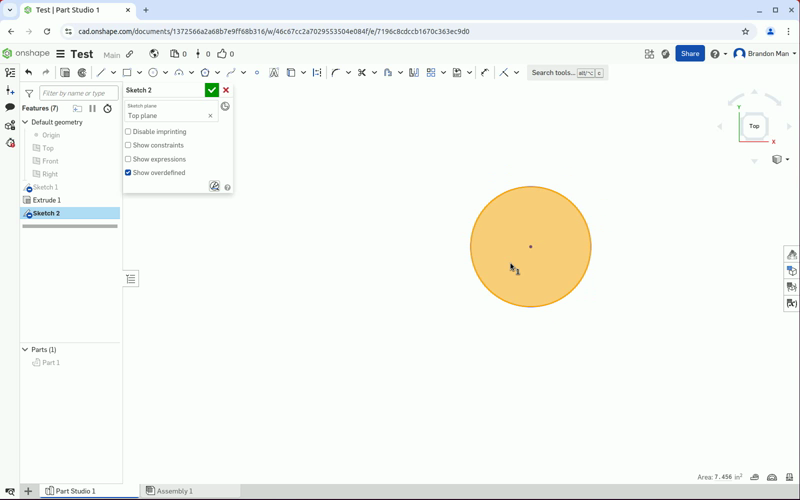
scroll(-6)
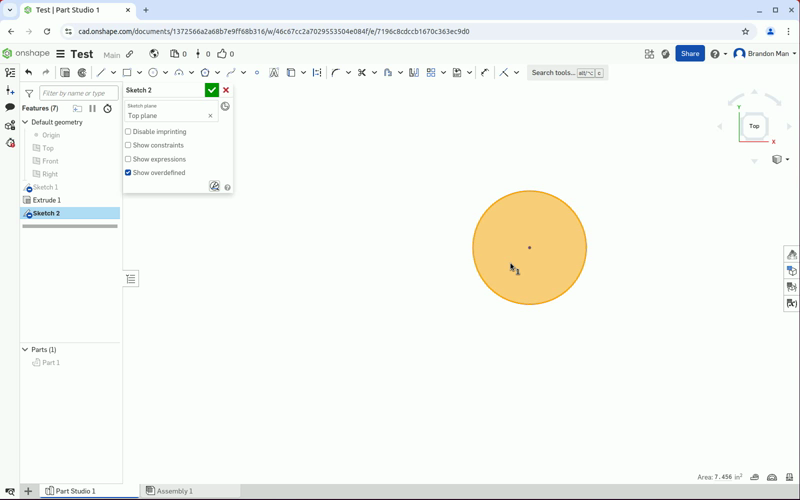
scroll(-6)
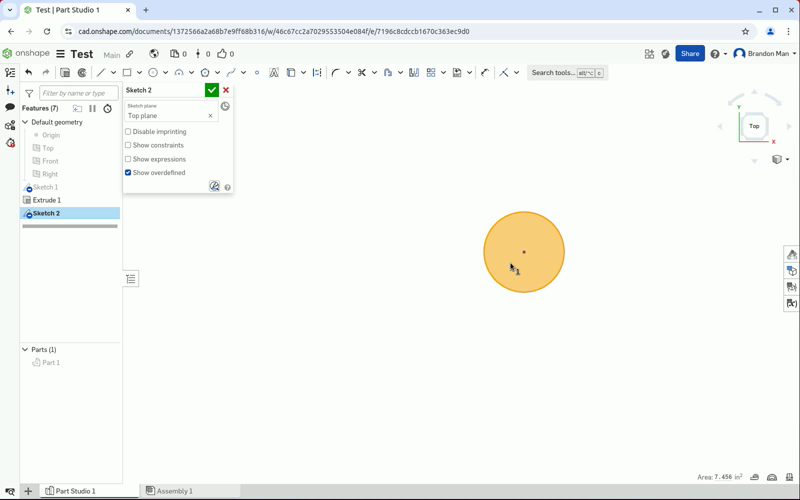
scroll(-6)
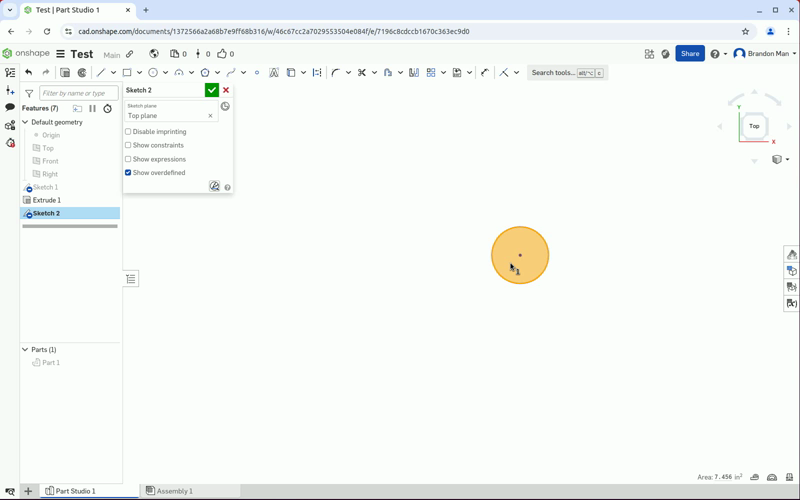
scroll(-6)
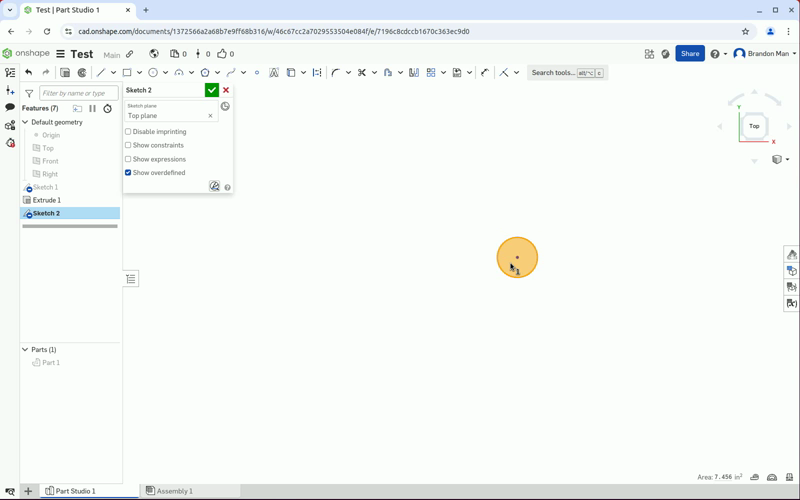
scroll(-6)
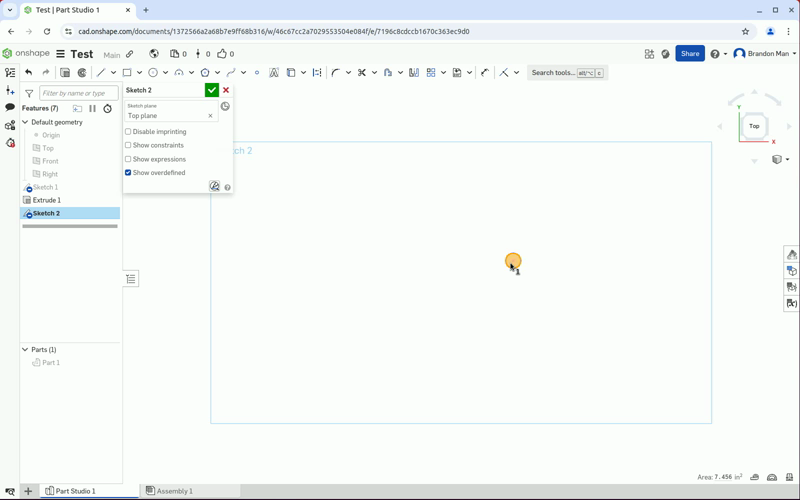
mouse_move(73, 352)
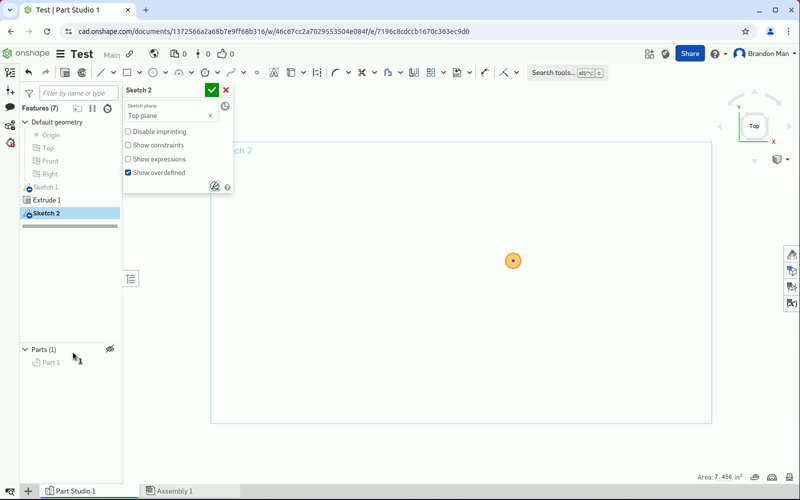
key(shift+y)
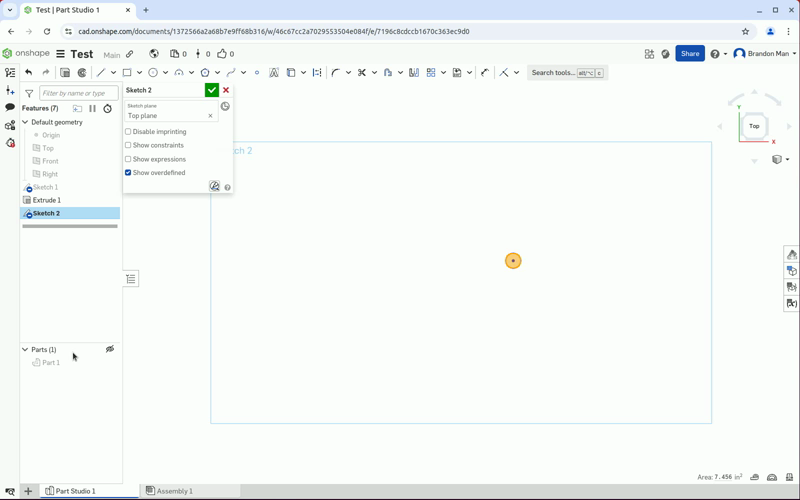
key(shift+e)
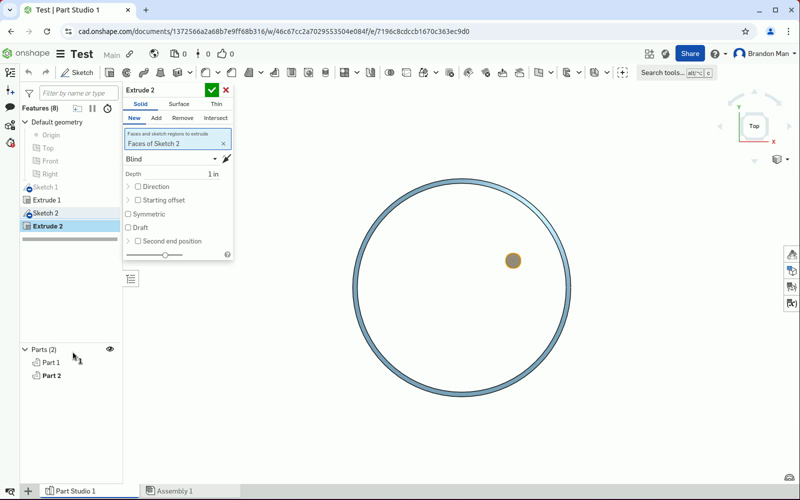
mouse_move(143, 106)
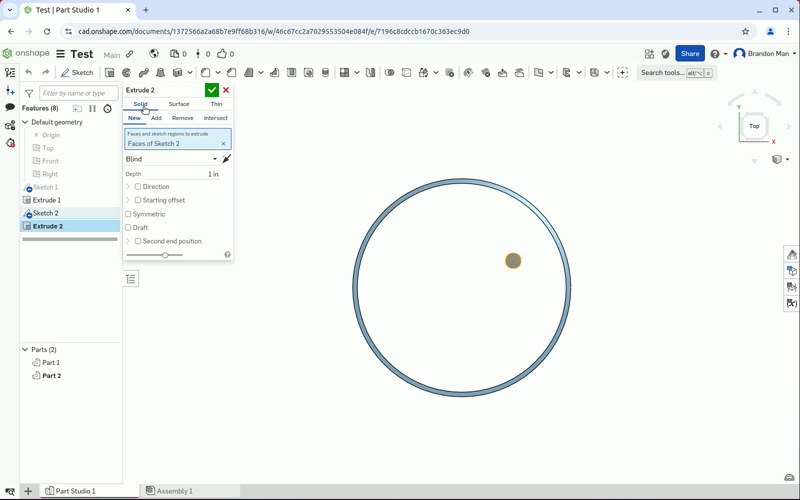
click(143, 106)
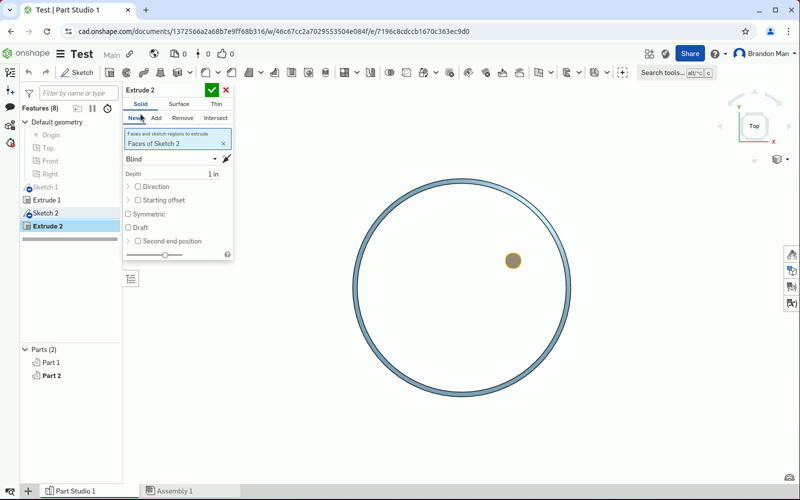
mouse_move(137, 120)
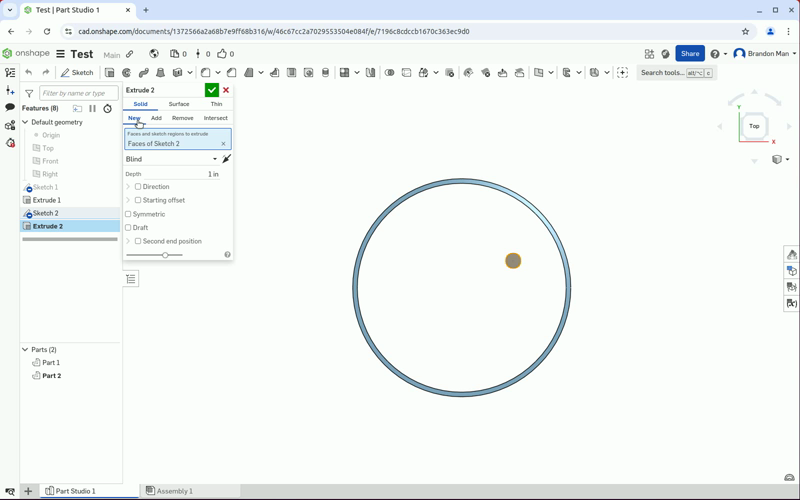
click(137, 120)
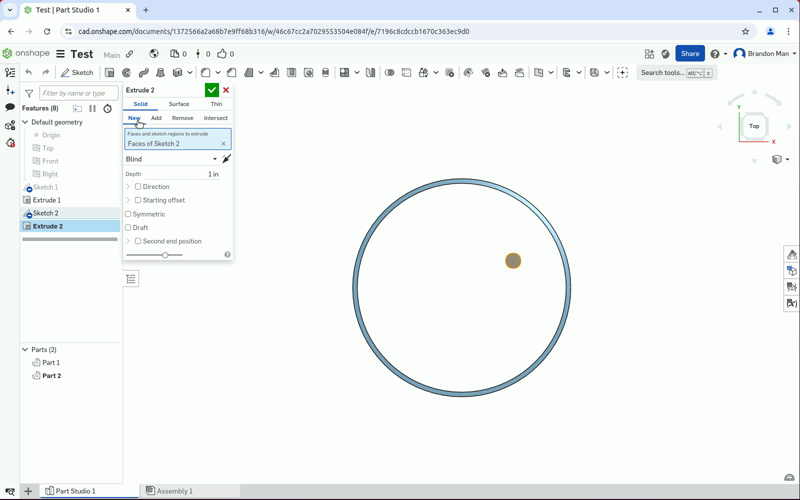
key(tab, 4)
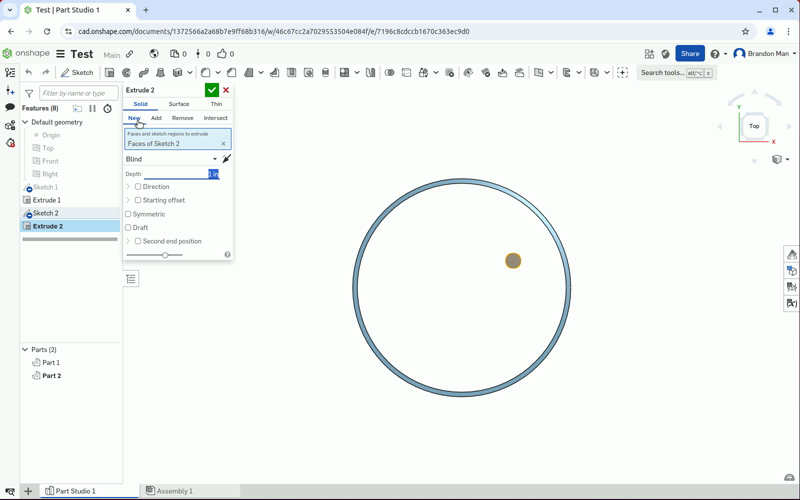
text(6.74)
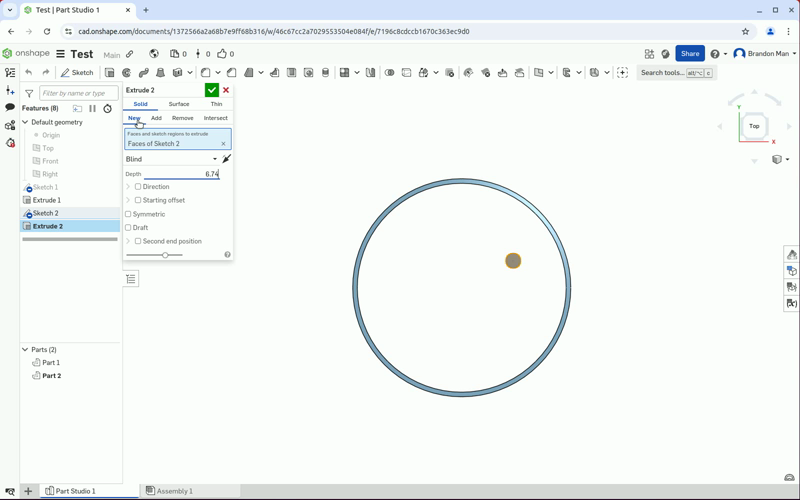
key(enter)
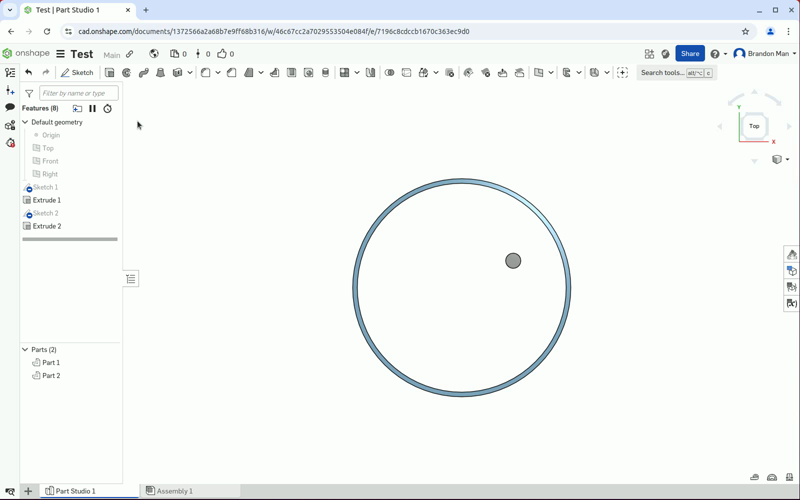
key(shift+h)
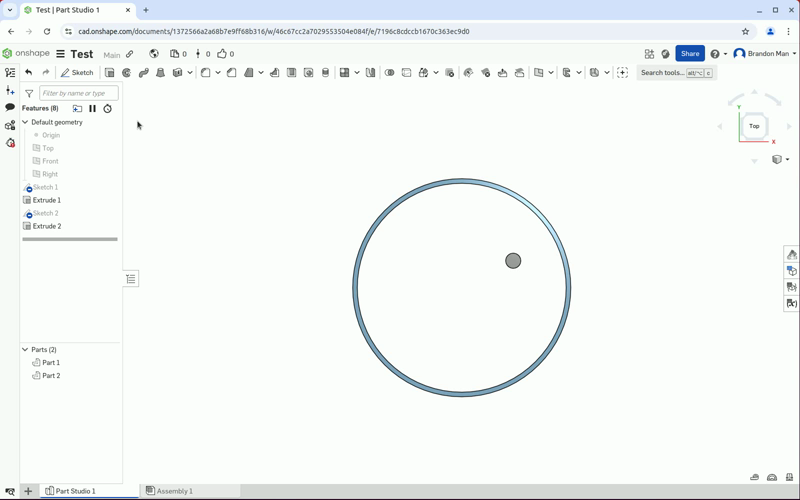
key(shift+h)
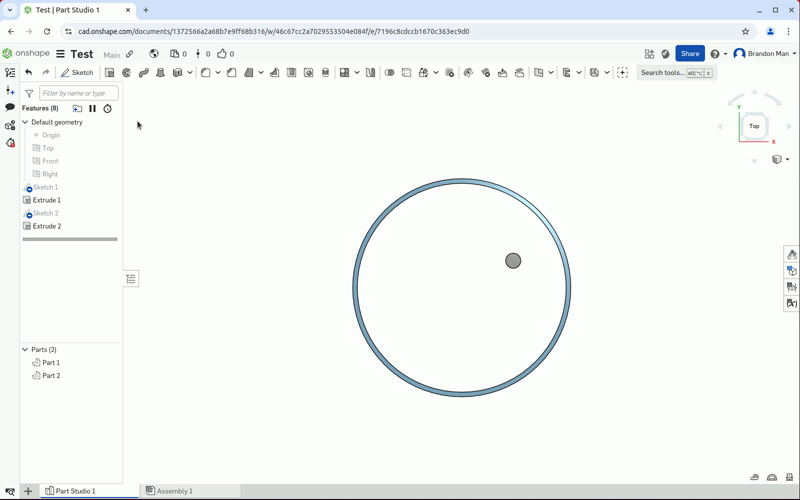
mouse_move(73, 189)
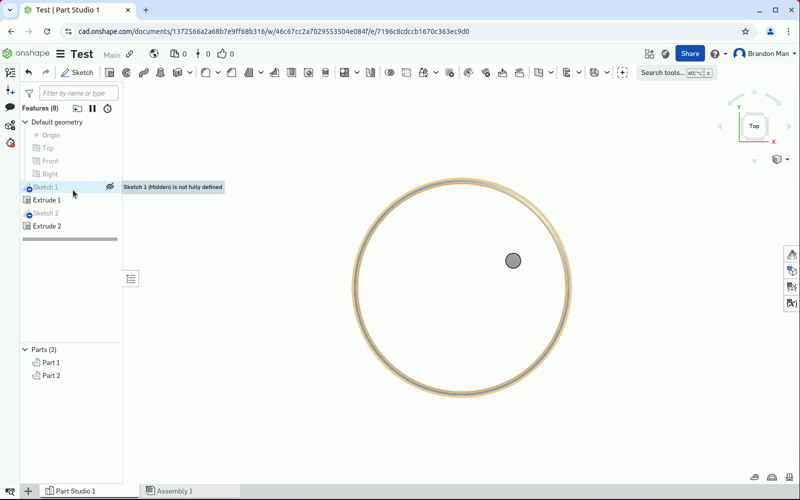
click(73, 189)
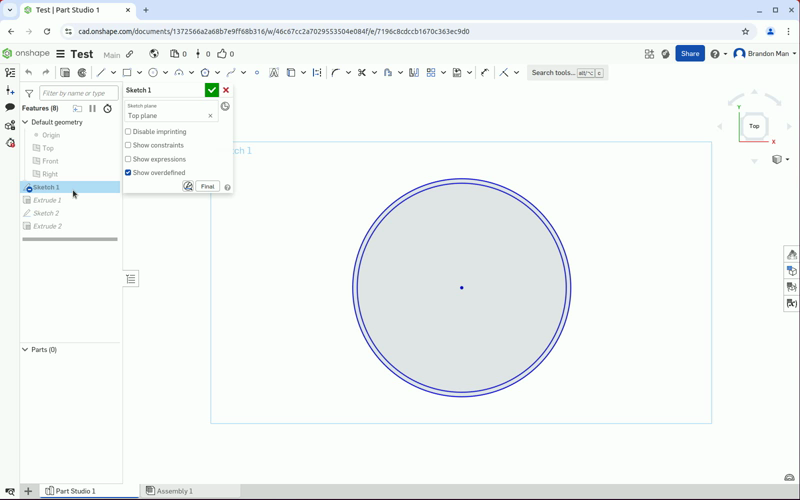
mouse_move(229, 92)
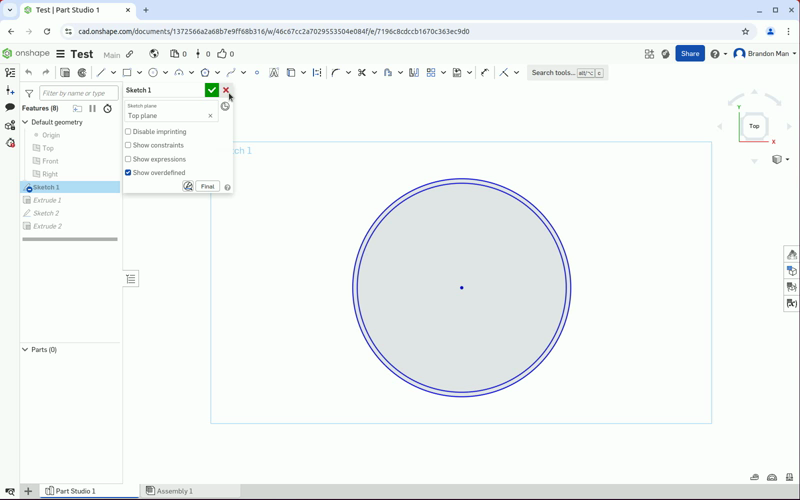
click(229, 92)
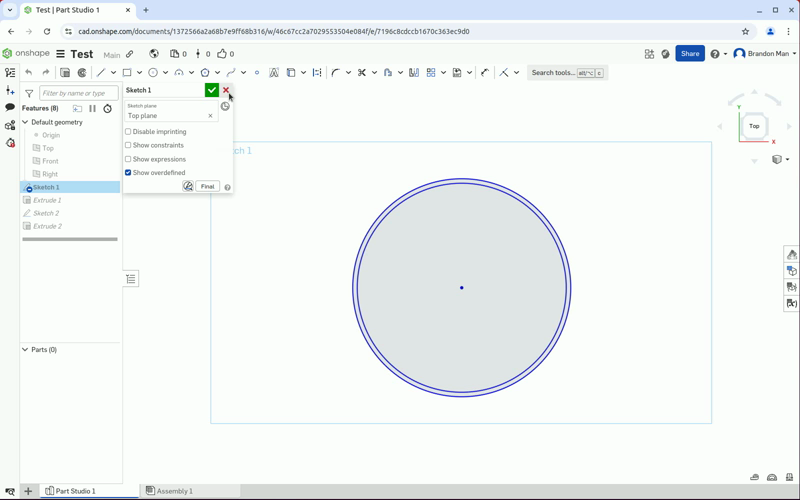
key(shift+s)
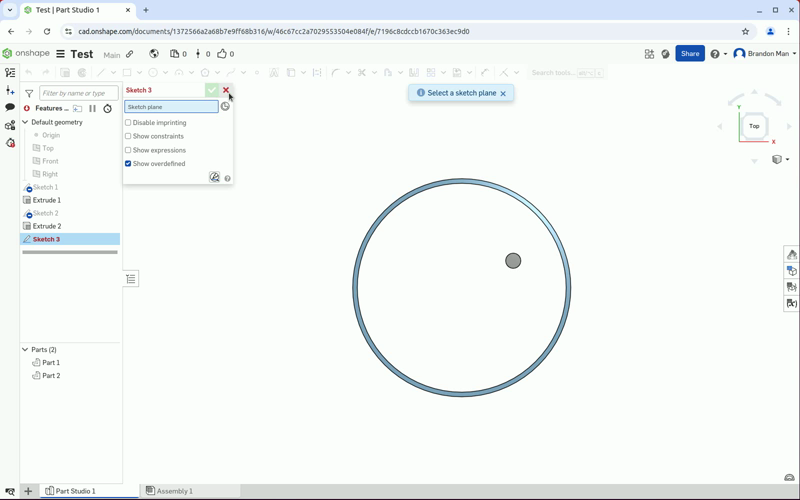
mouse_move(73, 150)
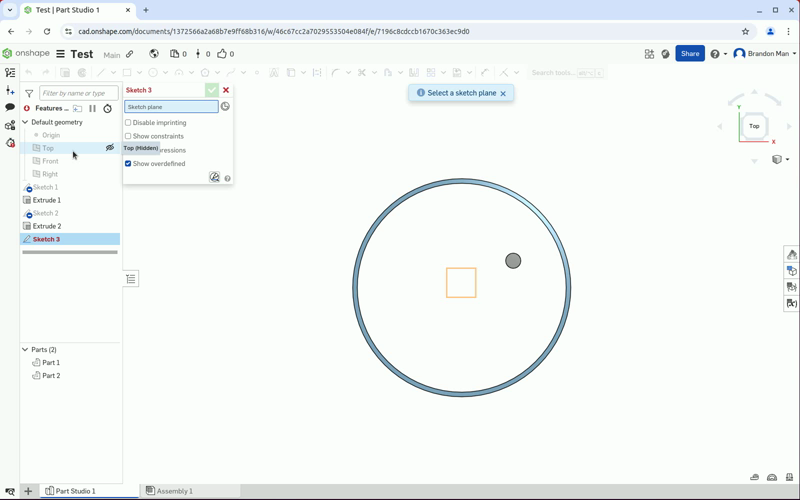
click(73, 150)
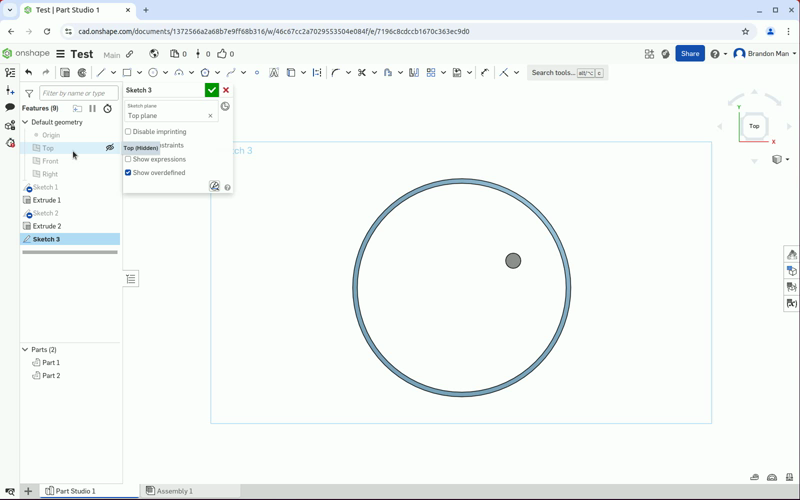
mouse_move(73, 352)
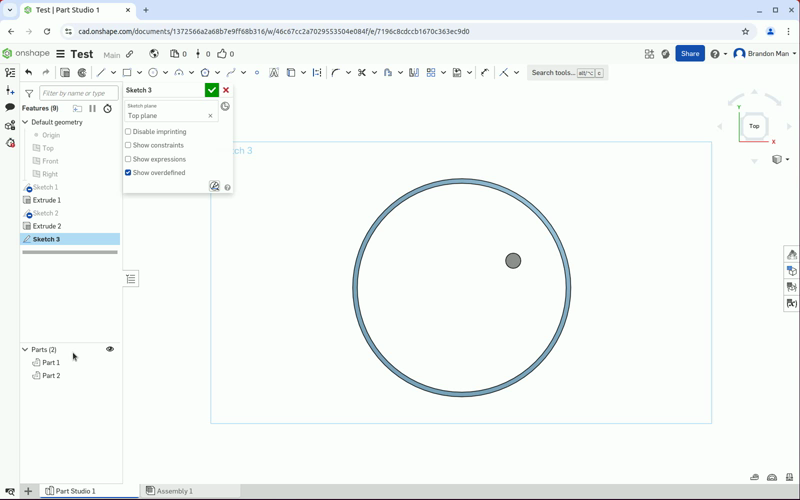
key(y)
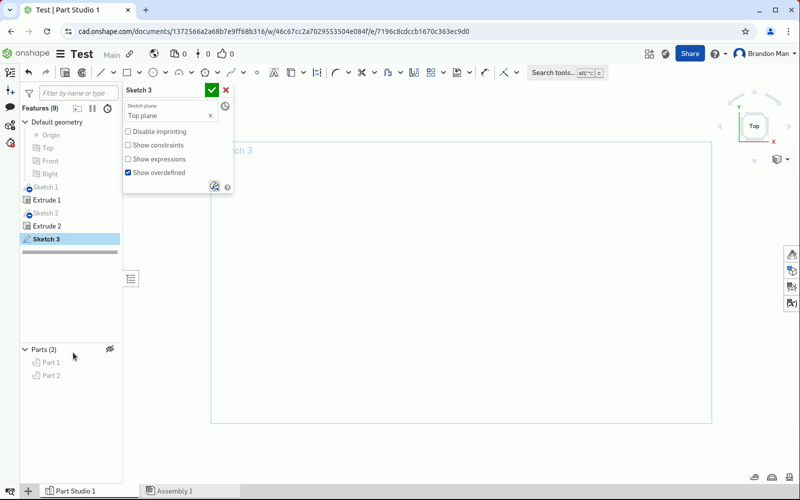
key(c)
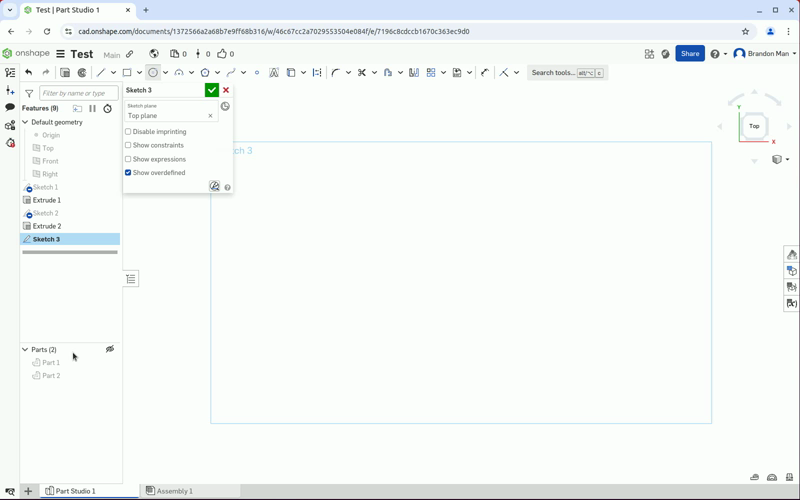
key_down(shift)
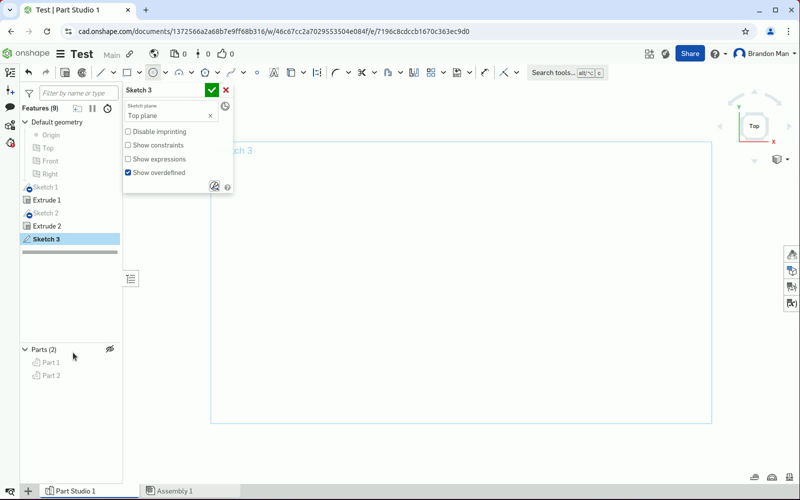
mouse_move(513, 313)
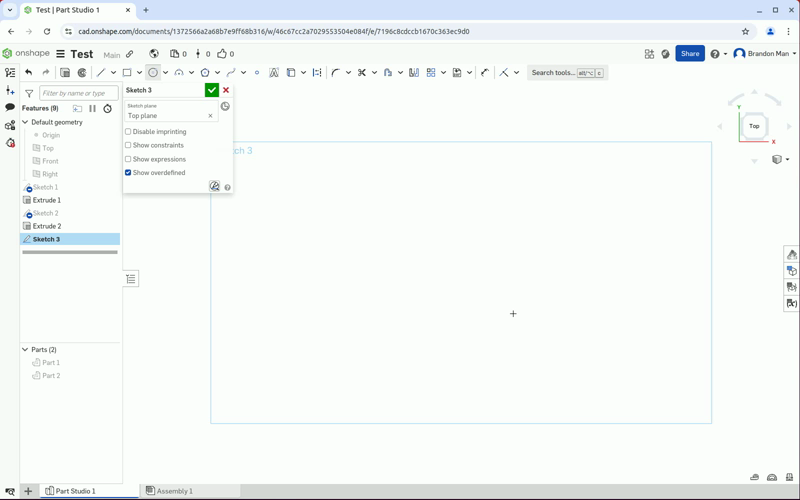
click(513, 313)
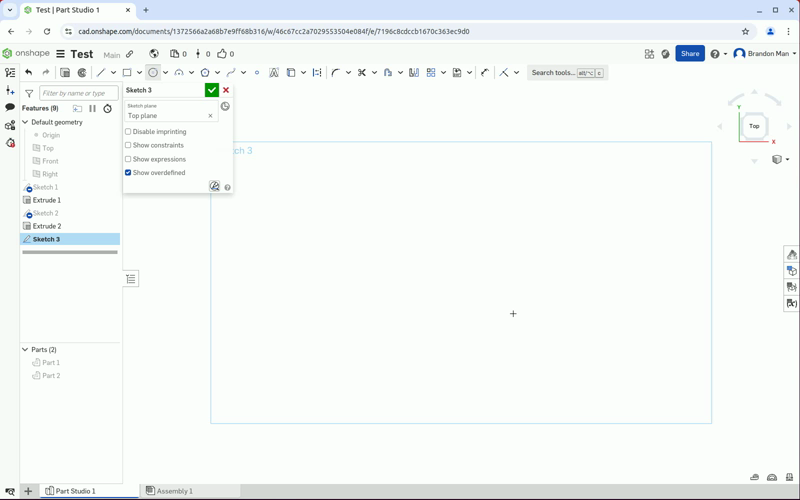
key_up(shift)
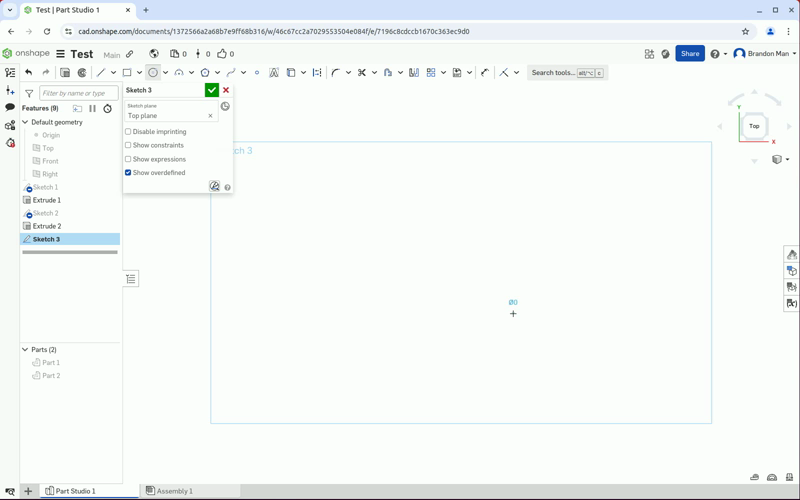
mouse_move(520, 313)
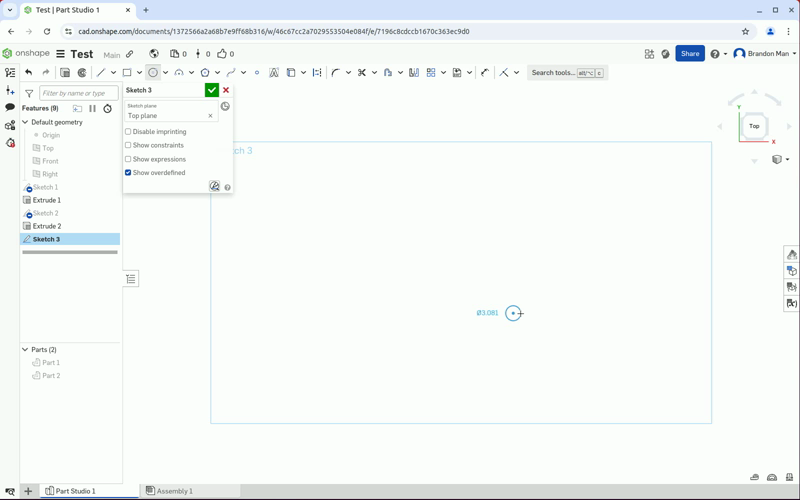
click(520, 313)
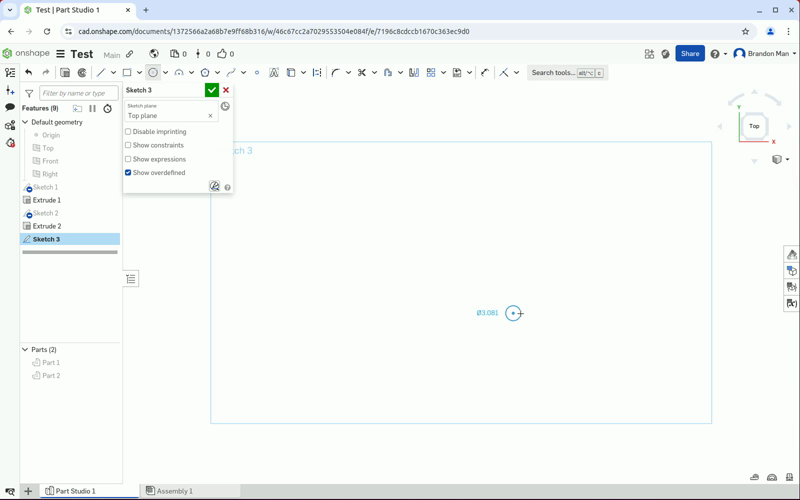
key(esc)
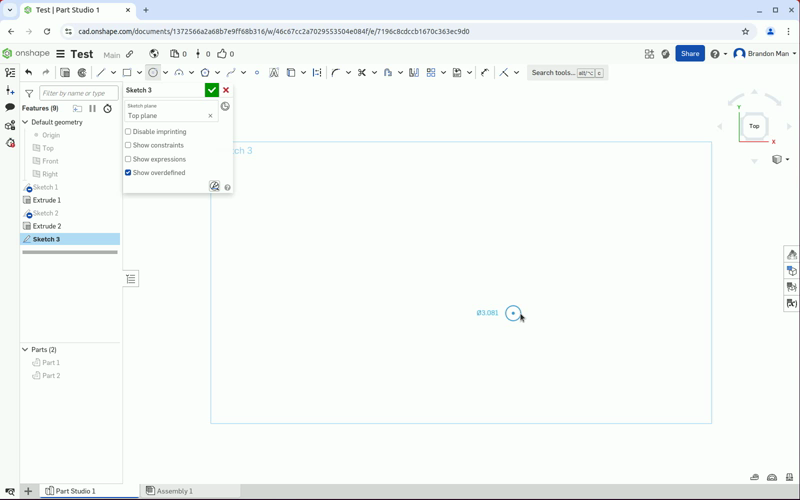
mouse_move(516, 315)
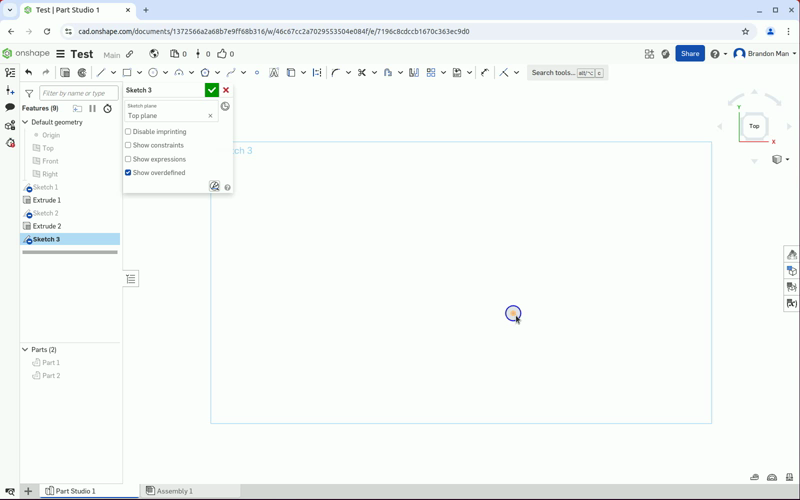
scroll(6)
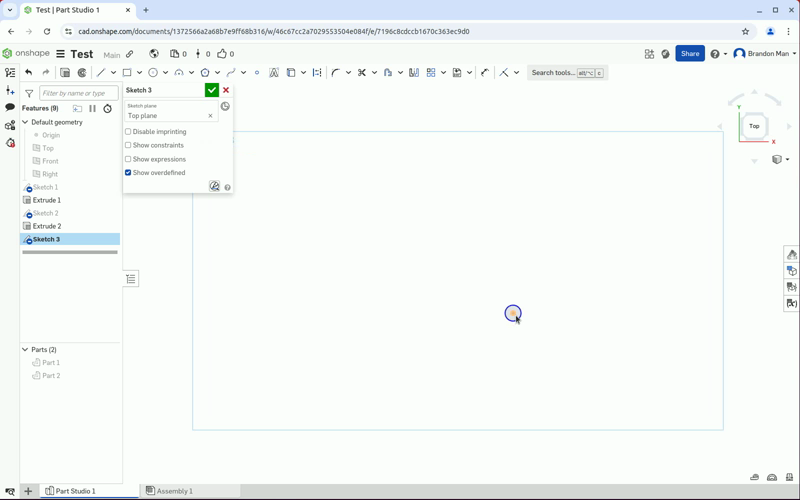
scroll(6)
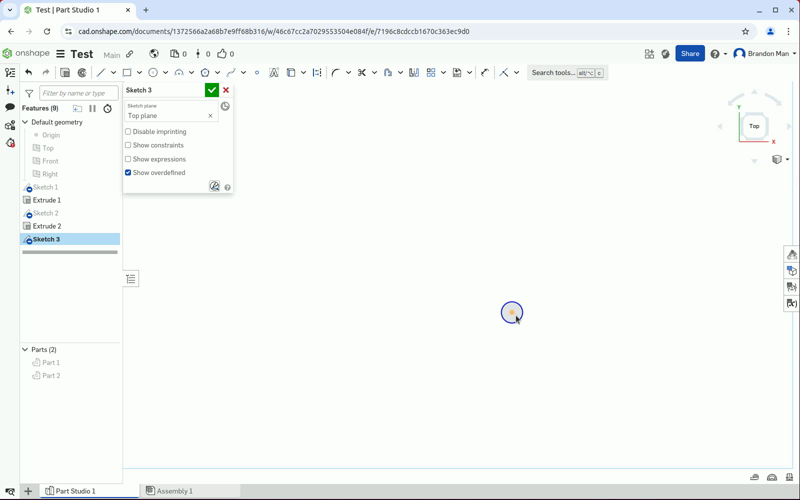
scroll(6)
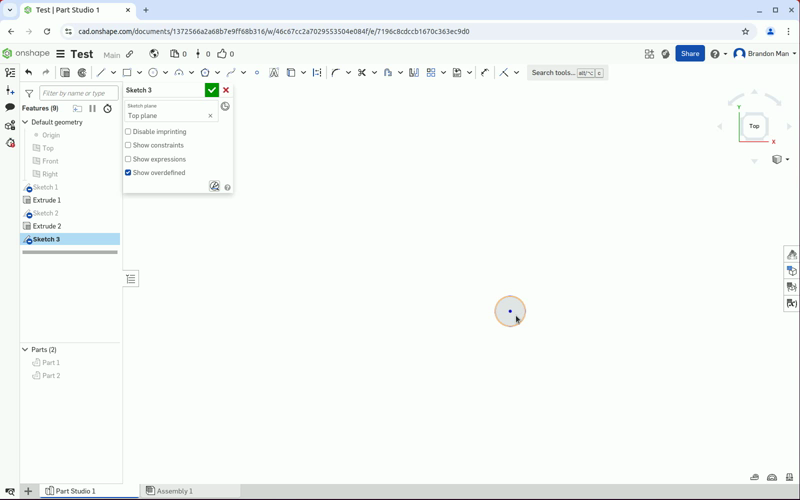
scroll(6)
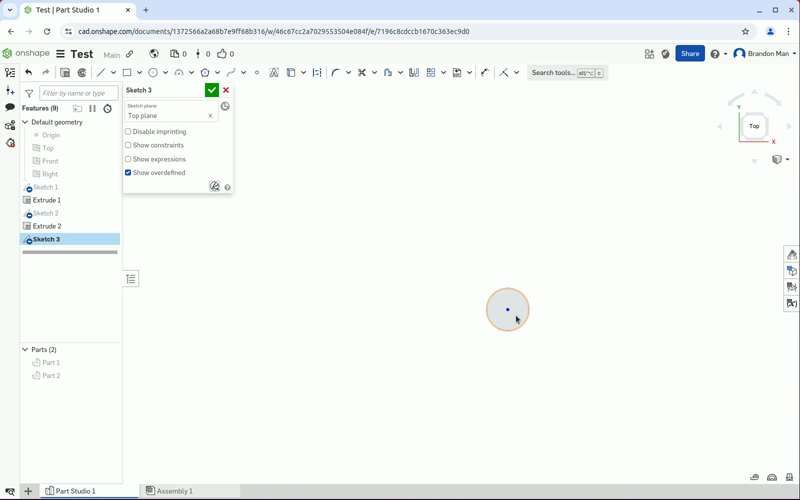
scroll(6)
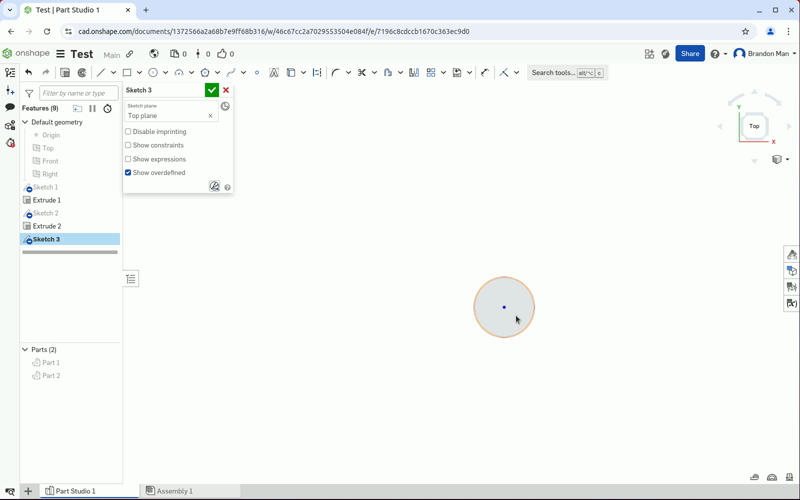
scroll(6)
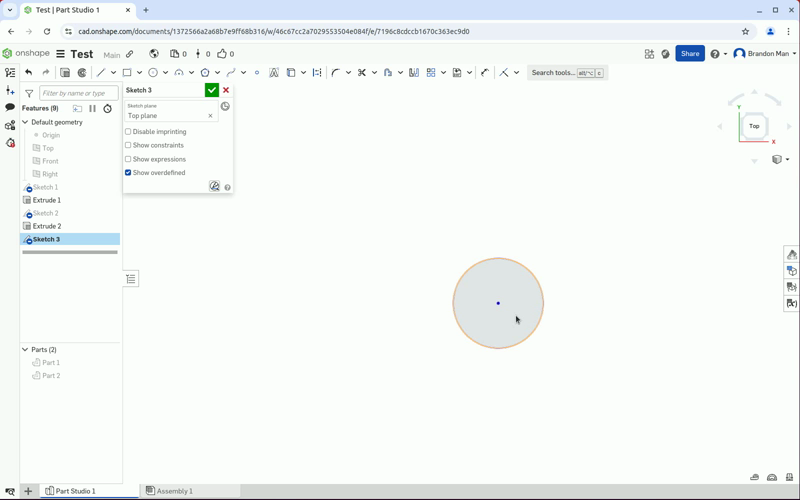
scroll(6)
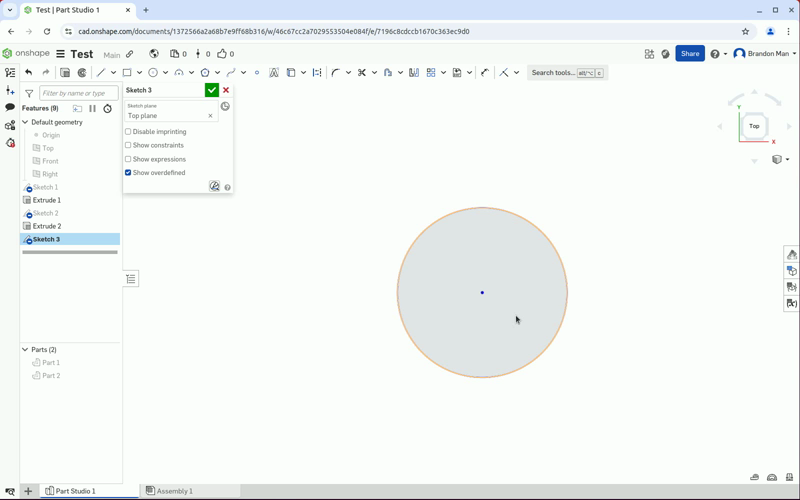
click(516, 315)
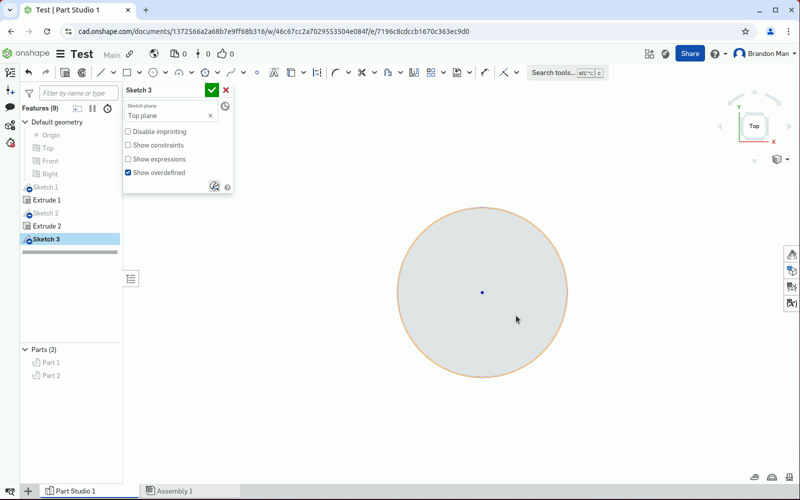
scroll(-6)
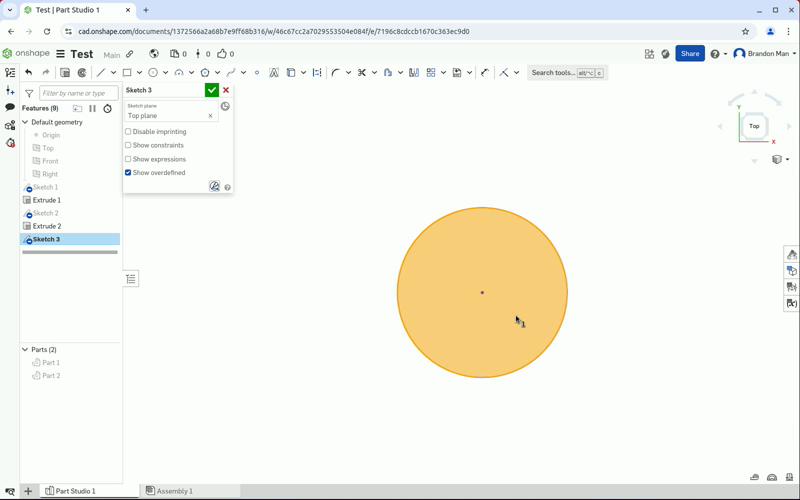
scroll(-6)
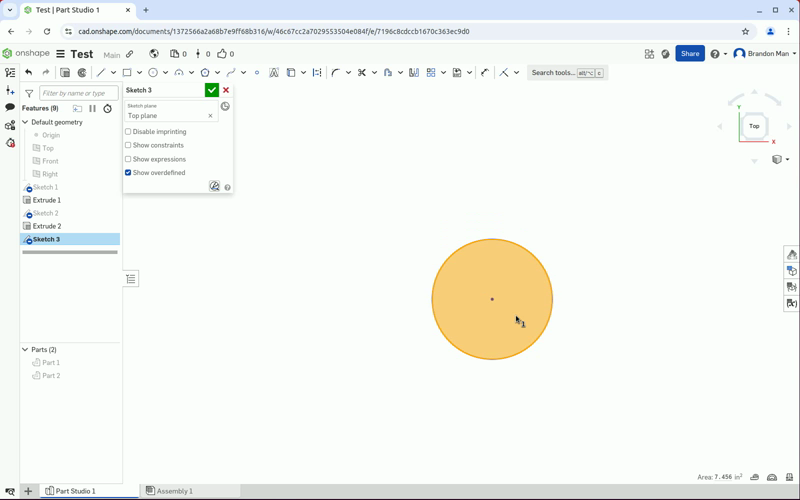
scroll(-6)
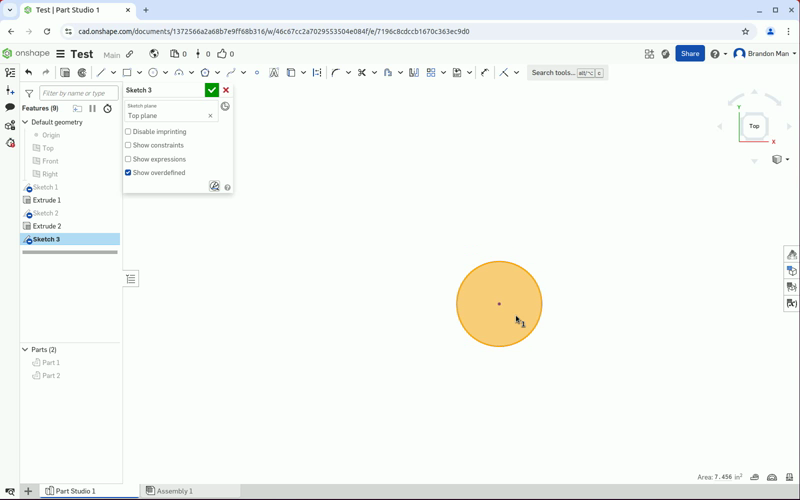
scroll(-6)
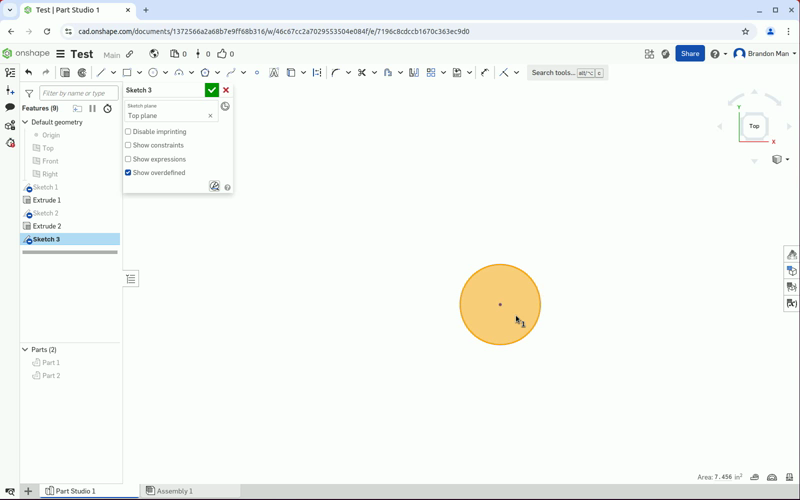
scroll(-6)
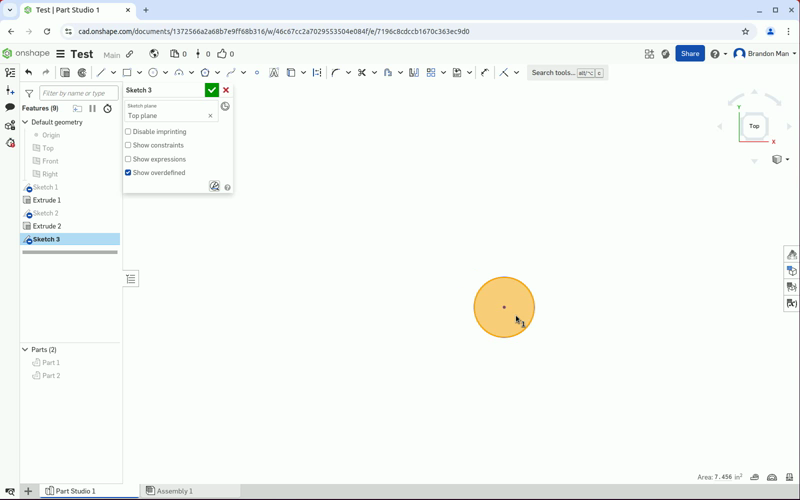
scroll(-6)
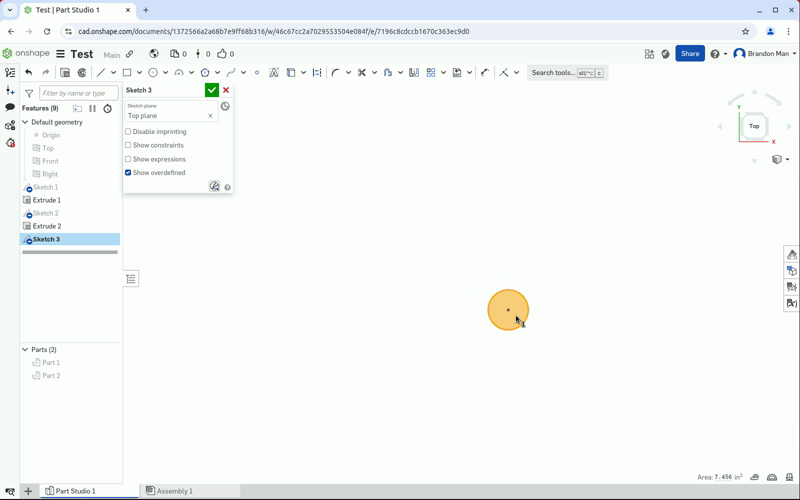
scroll(-6)
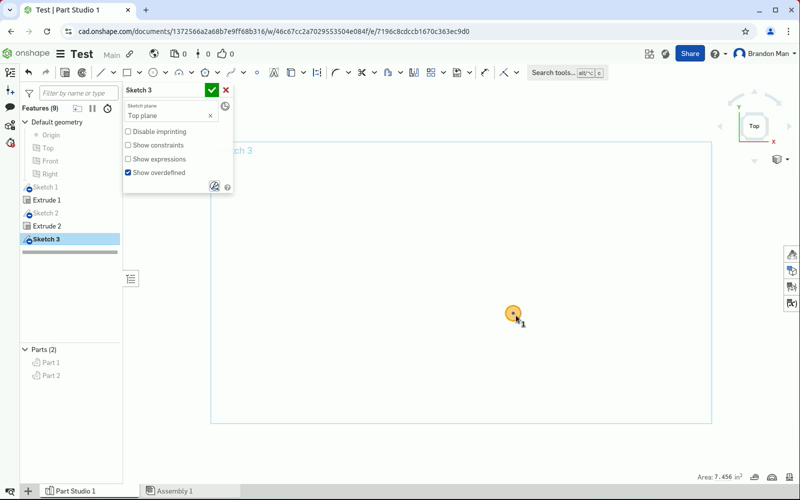
mouse_move(73, 352)
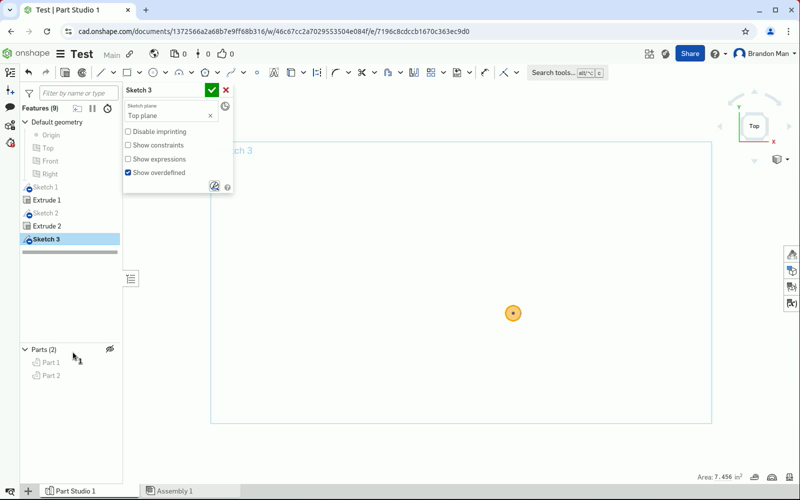
key(shift+y)
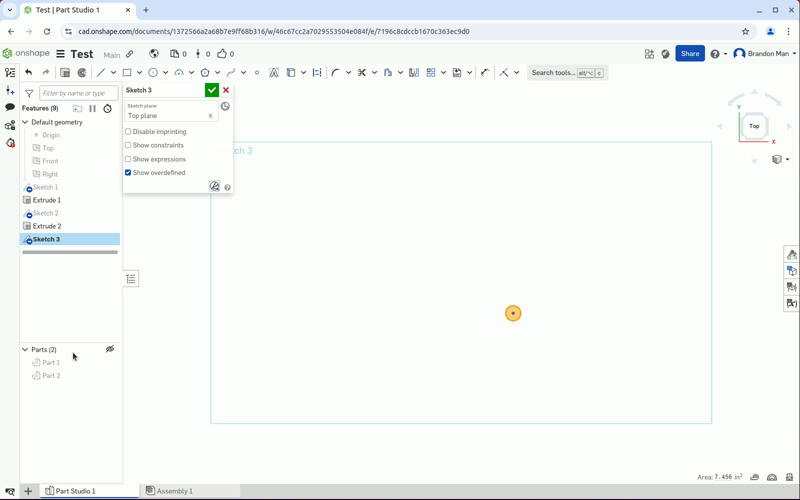
key(shift+e)
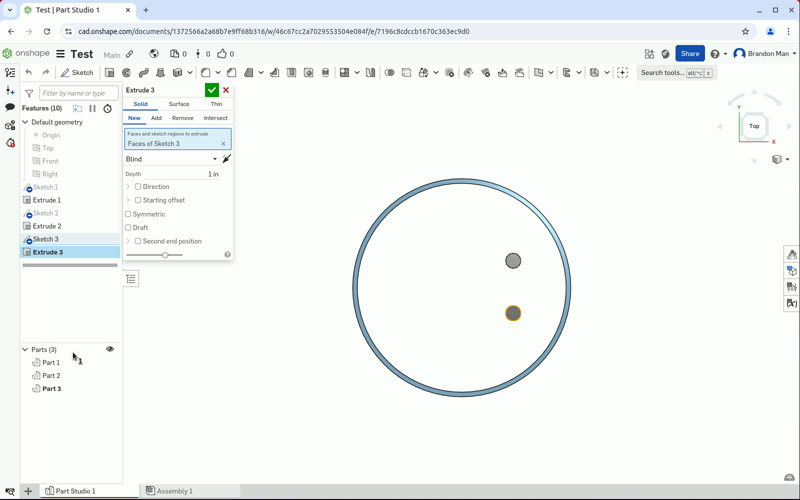
mouse_move(143, 106)
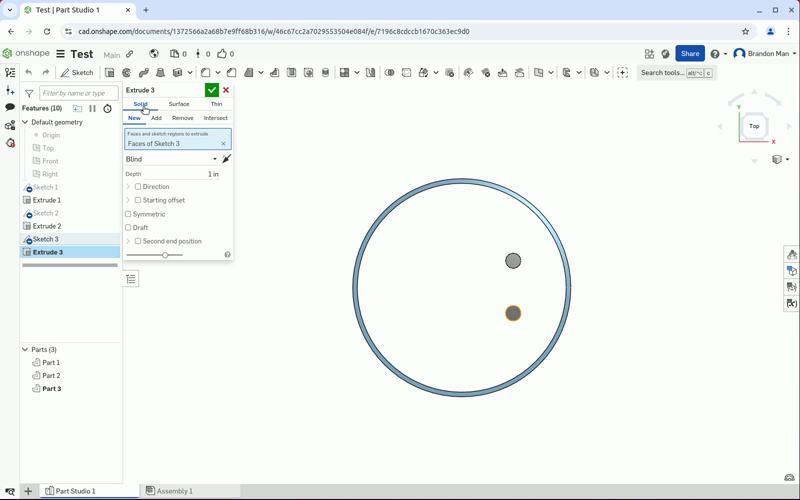
click(143, 106)
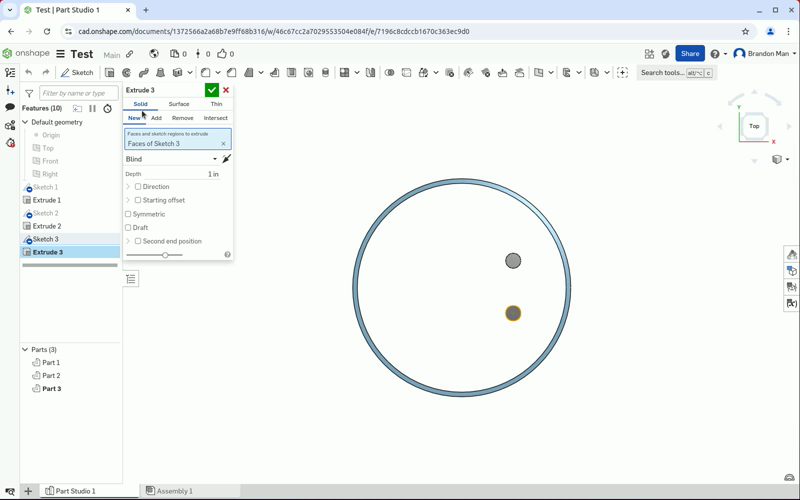
mouse_move(137, 120)
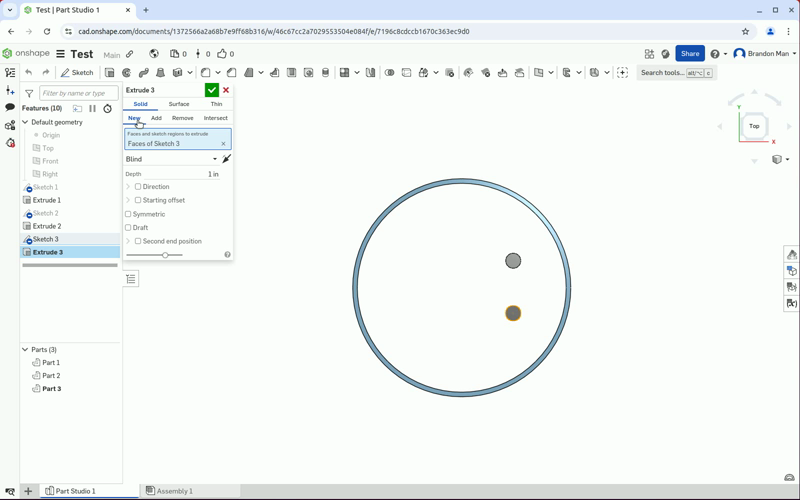
click(137, 120)
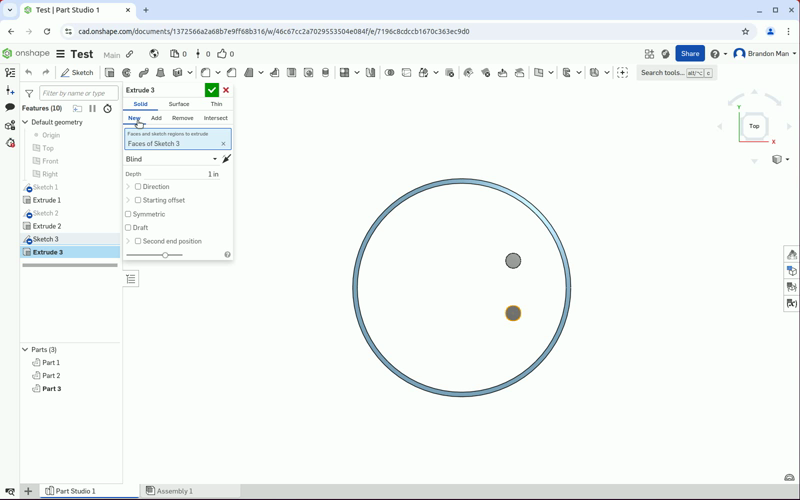
key(tab, 4)
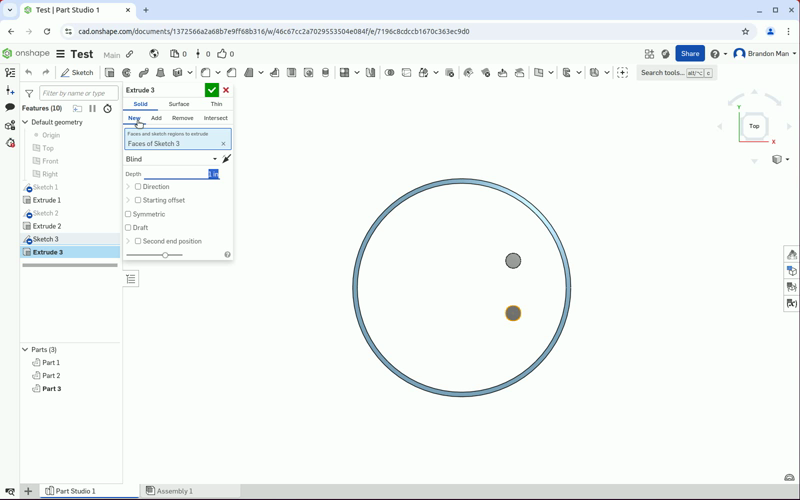
text(6.74)
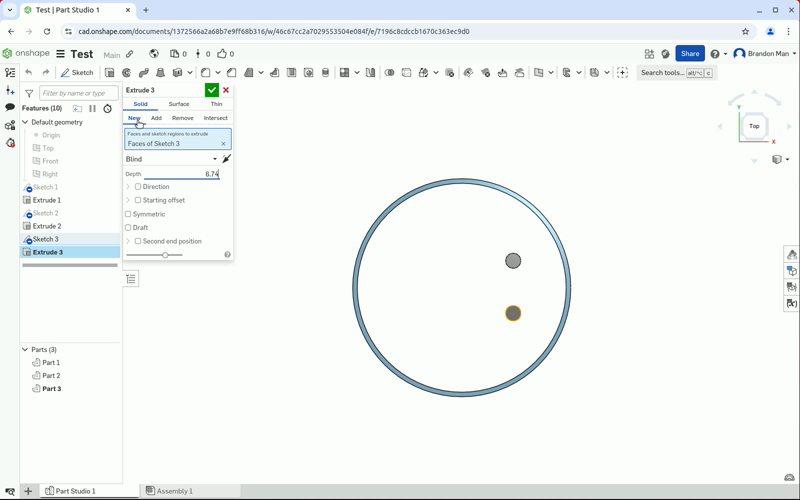
key(enter)
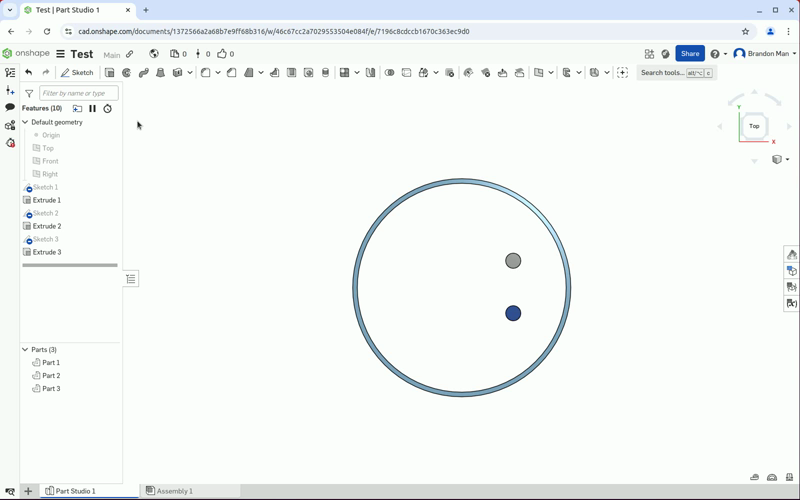
key(shift+h)
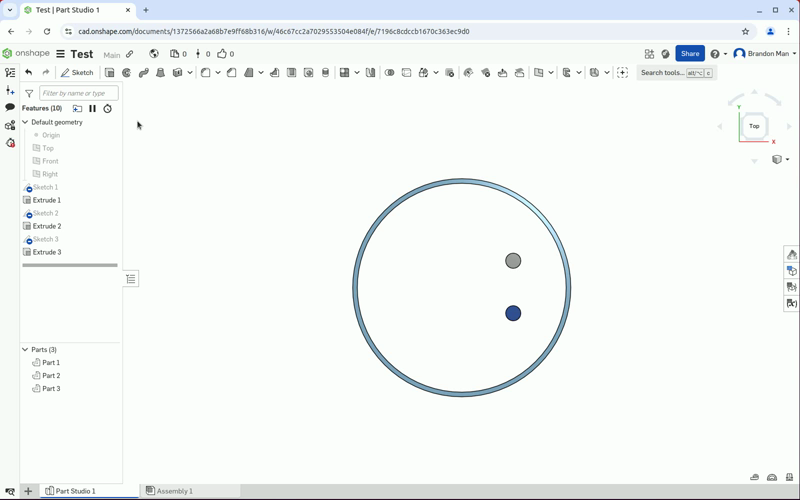
key(shift+h)
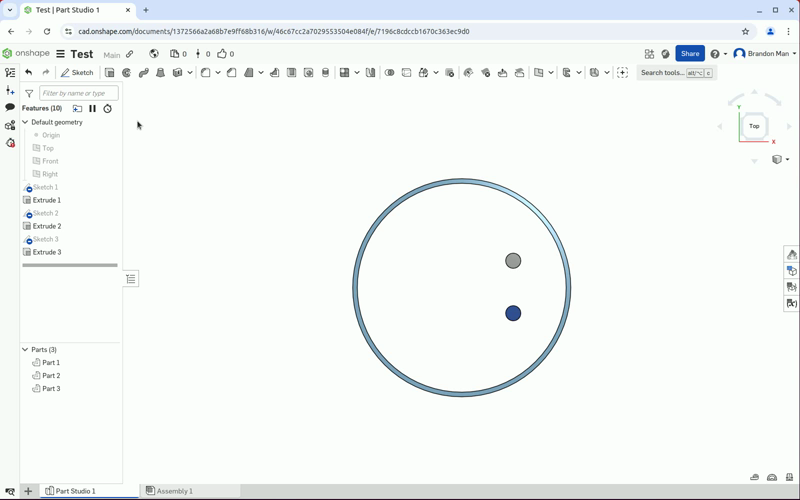
mouse_move(73, 189)
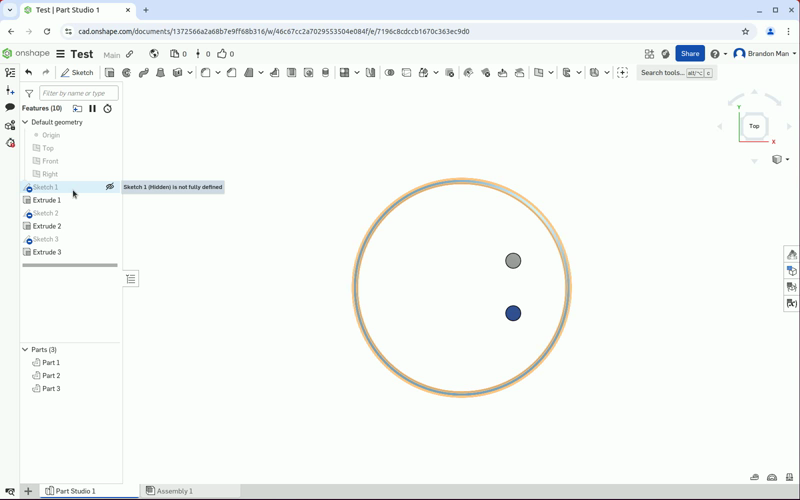
click(73, 189)
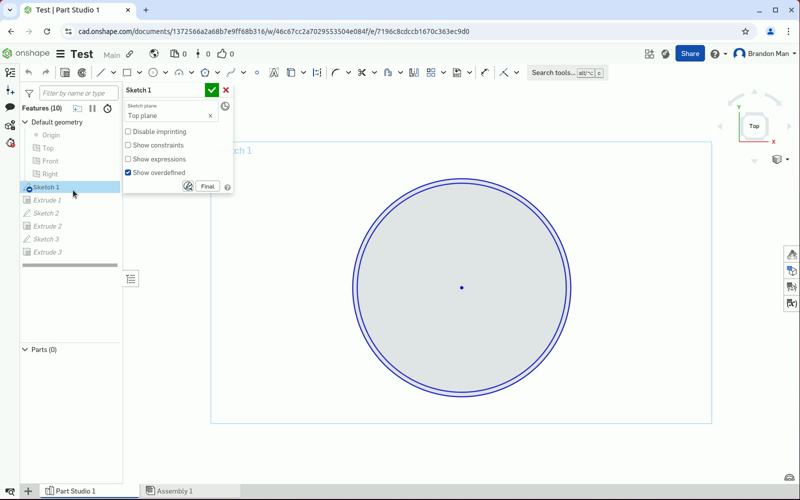
mouse_move(229, 92)
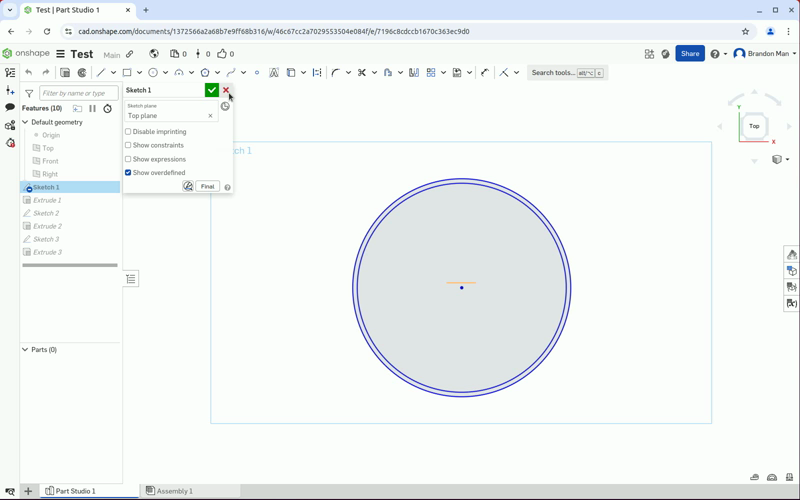
click(229, 92)
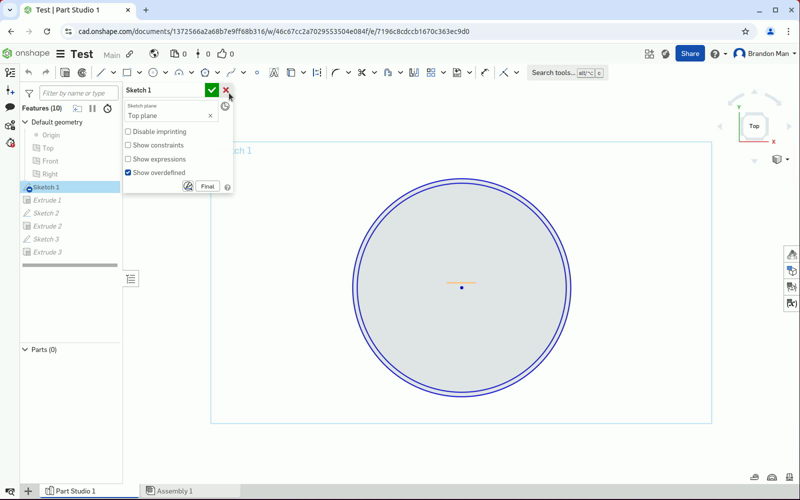
key(shift+s)
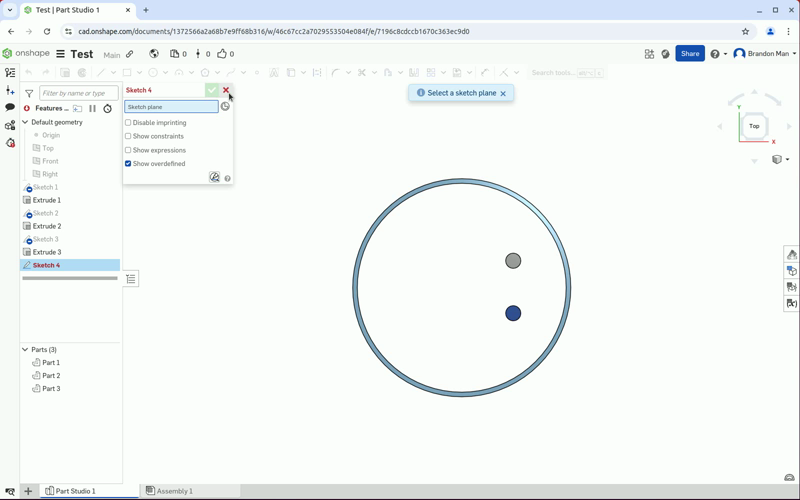
mouse_move(73, 150)
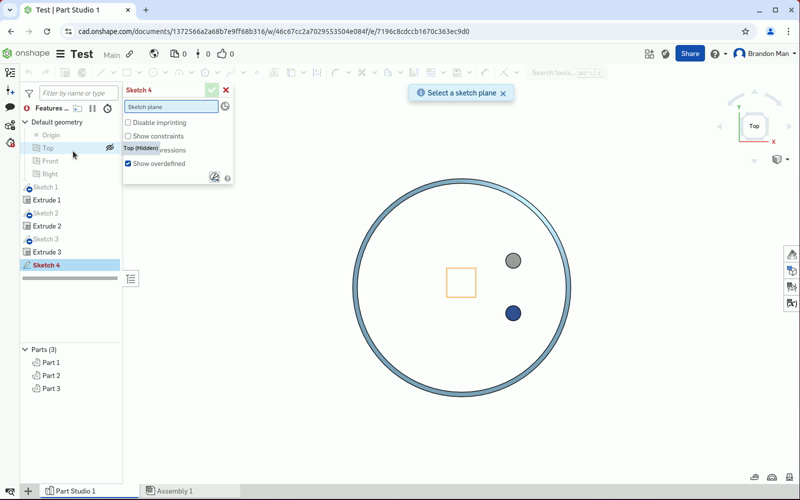
click(73, 150)
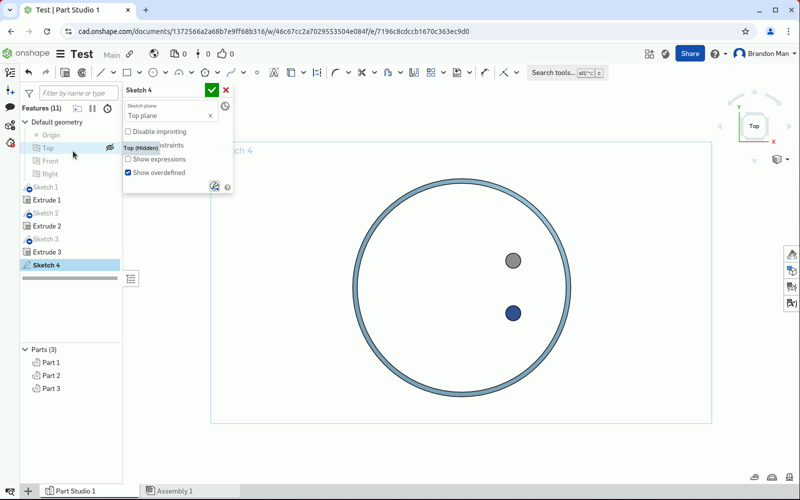
mouse_move(73, 352)
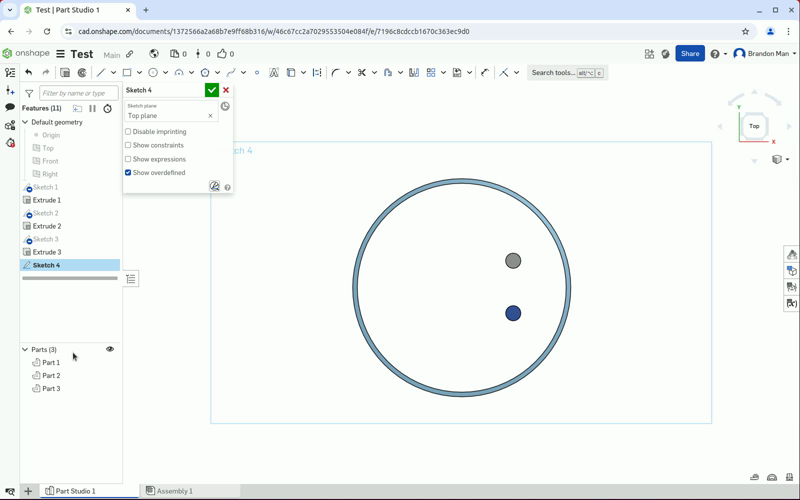
key(y)
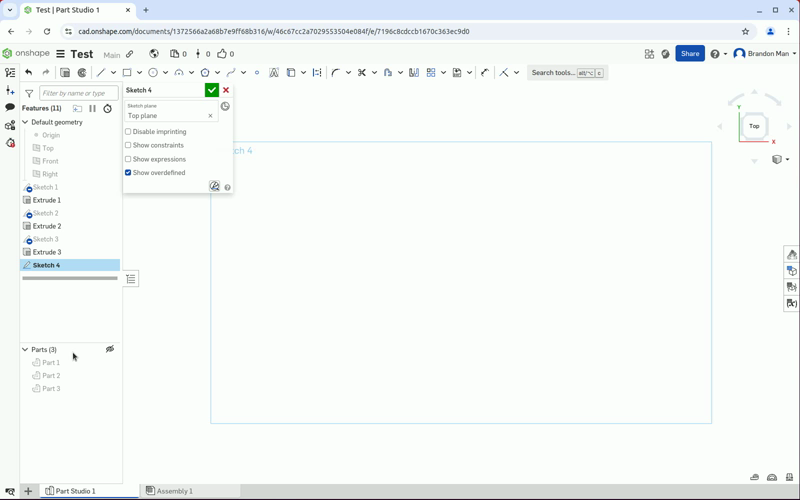
key(c)
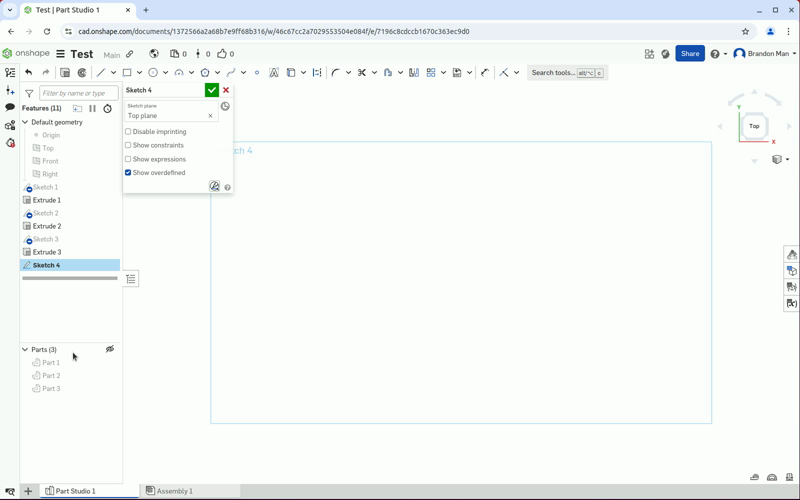
key_down(shift)
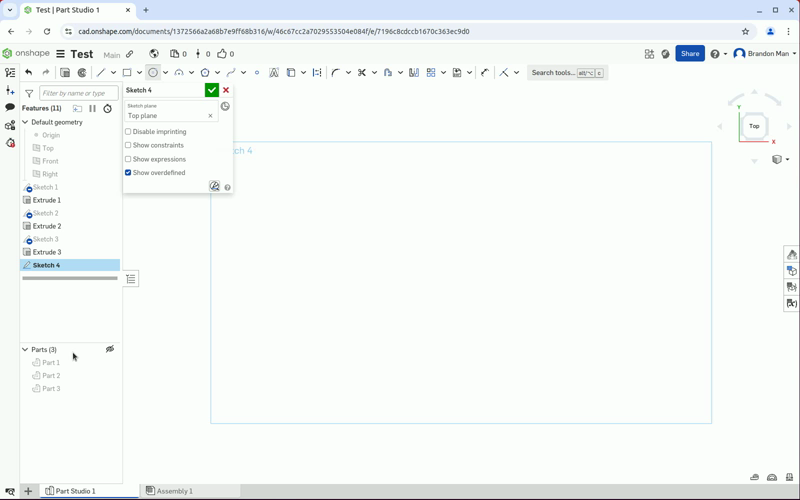
mouse_move(409, 313)
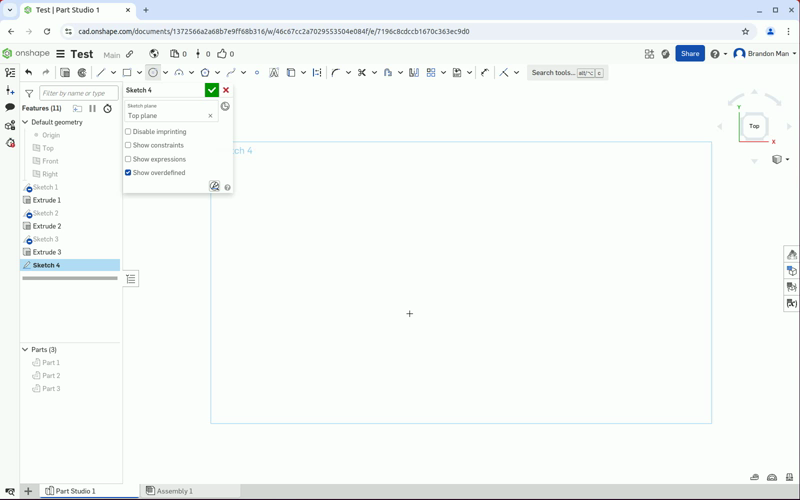
click(409, 313)
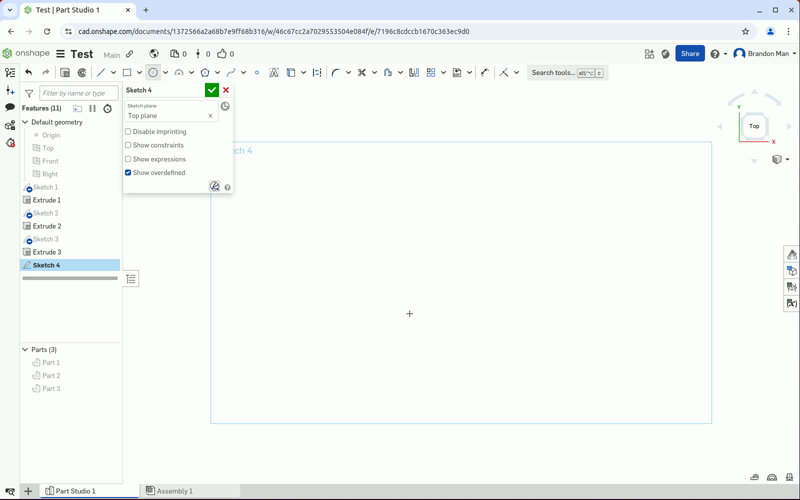
key_up(shift)
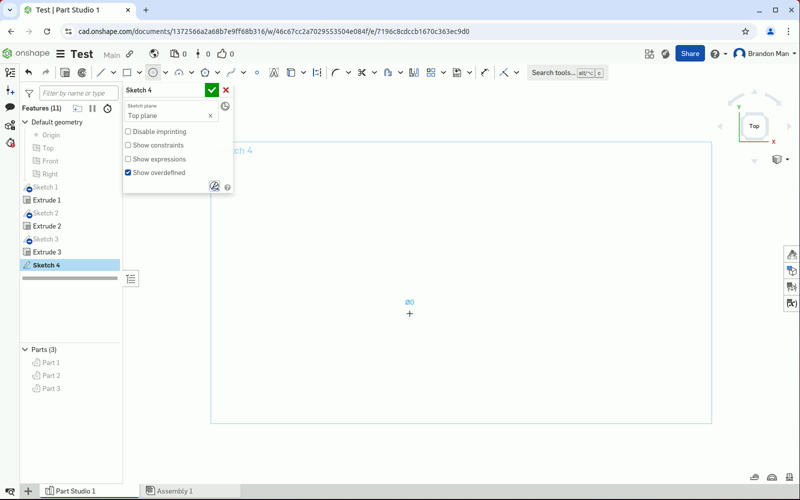
mouse_move(417, 313)
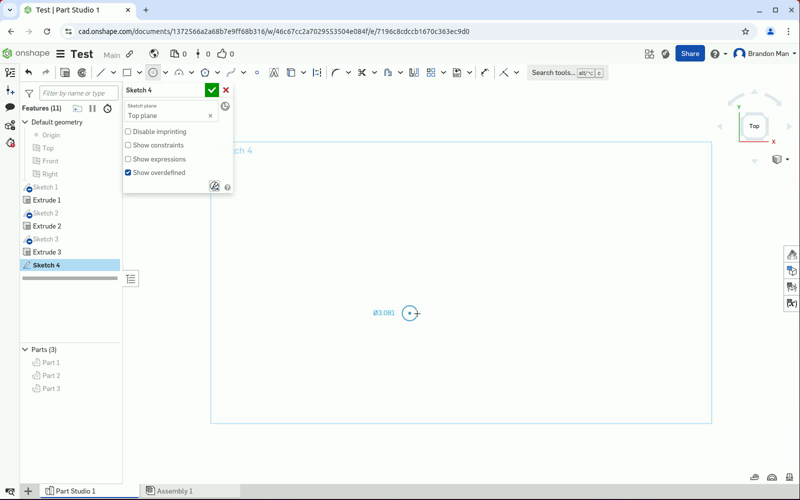
click(417, 313)
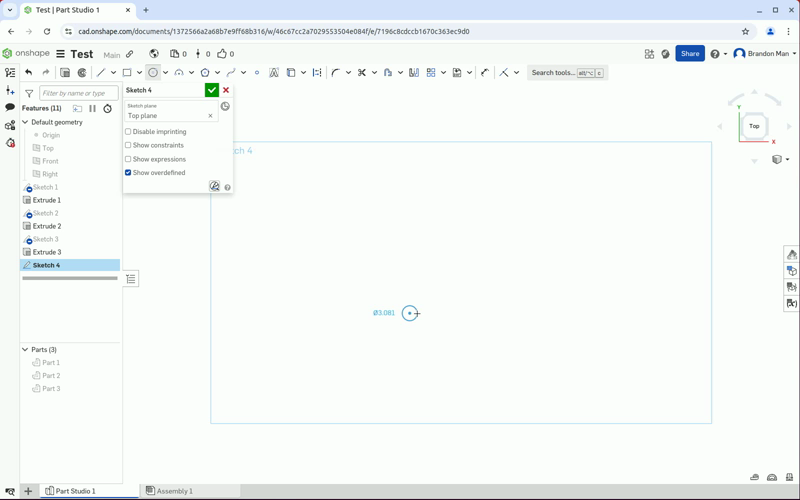
key(esc)
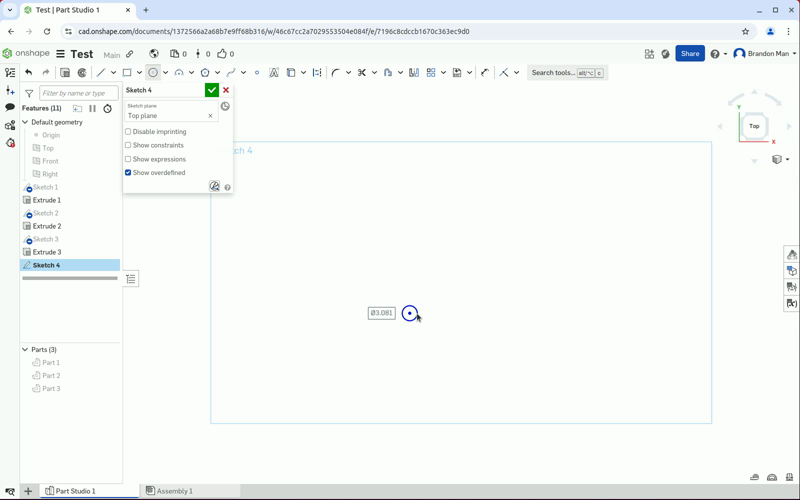
mouse_move(407, 310)
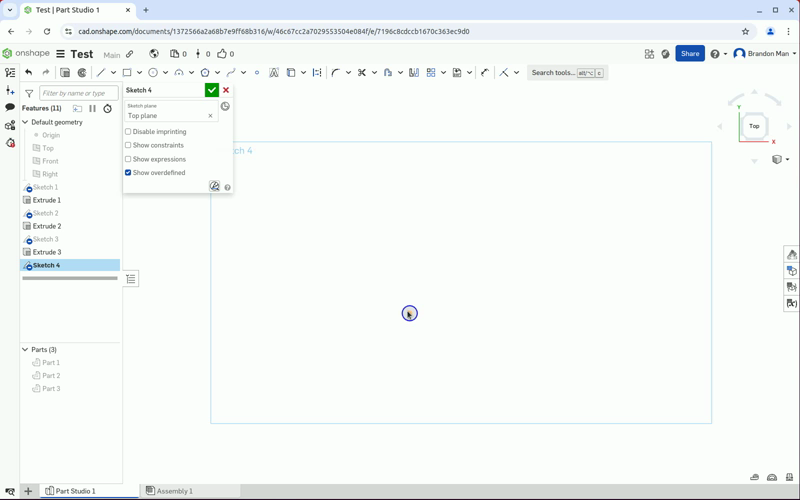
scroll(6)
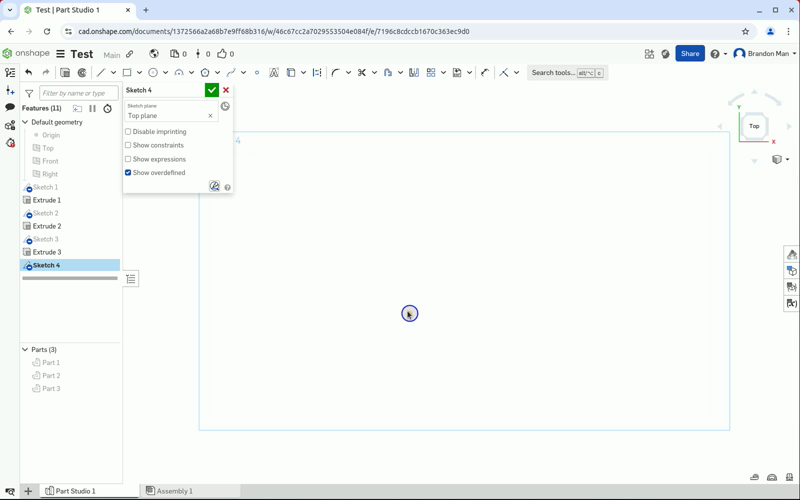
scroll(6)
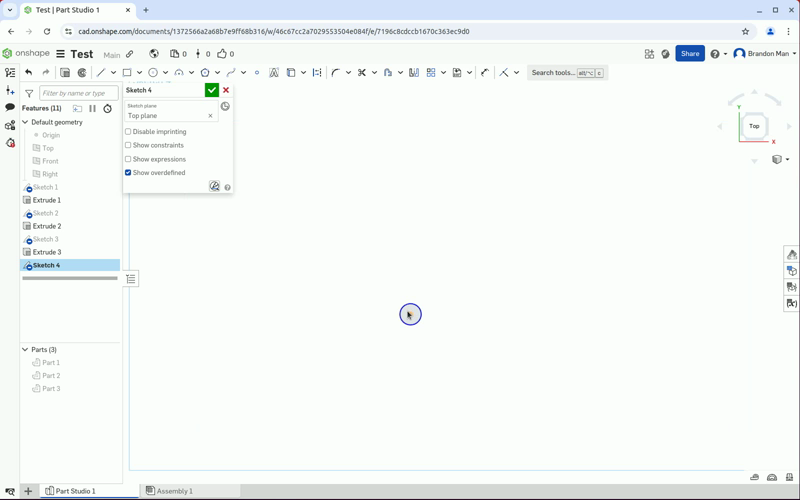
scroll(6)
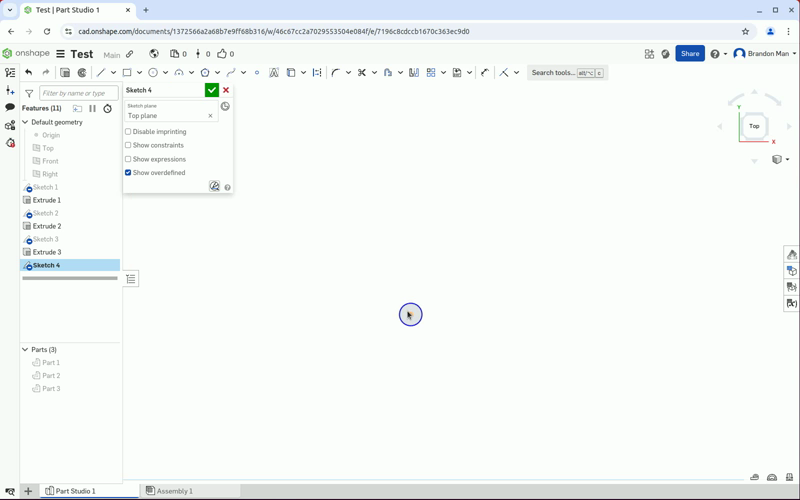
scroll(6)
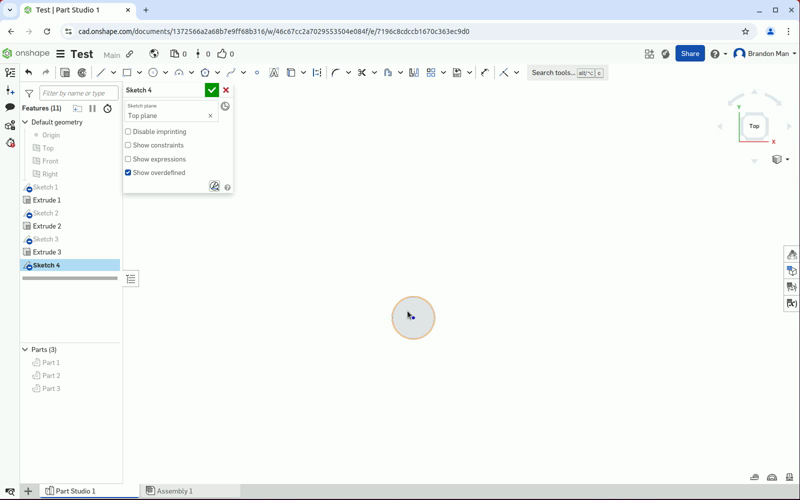
scroll(6)
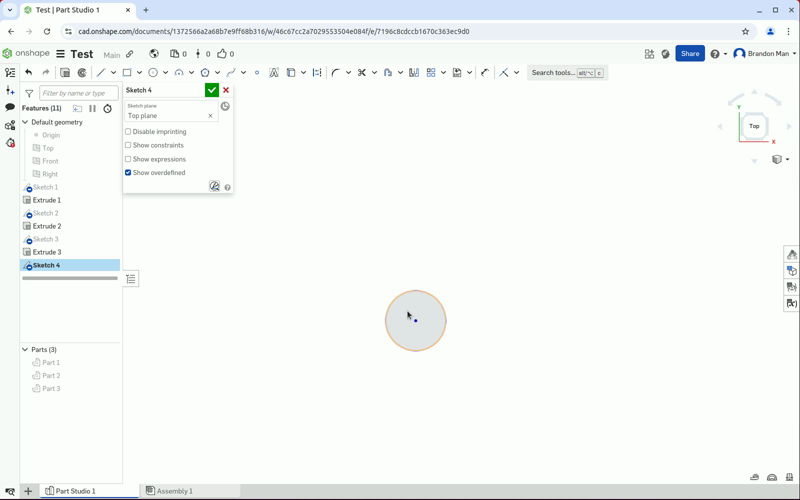
scroll(6)
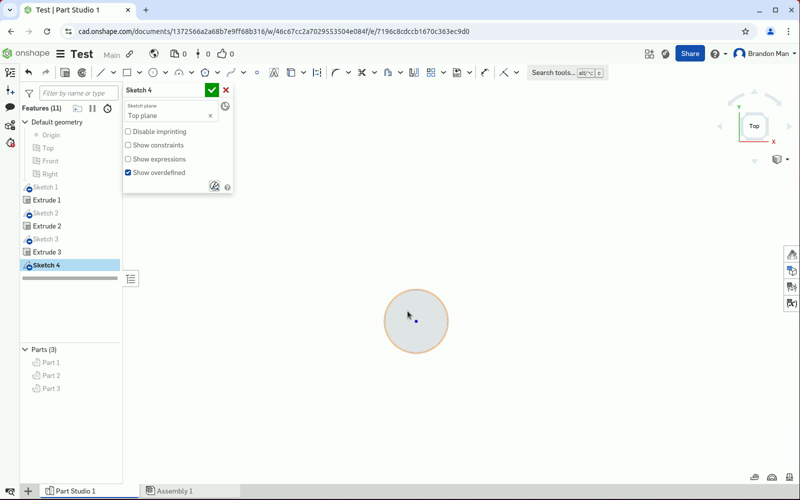
scroll(6)
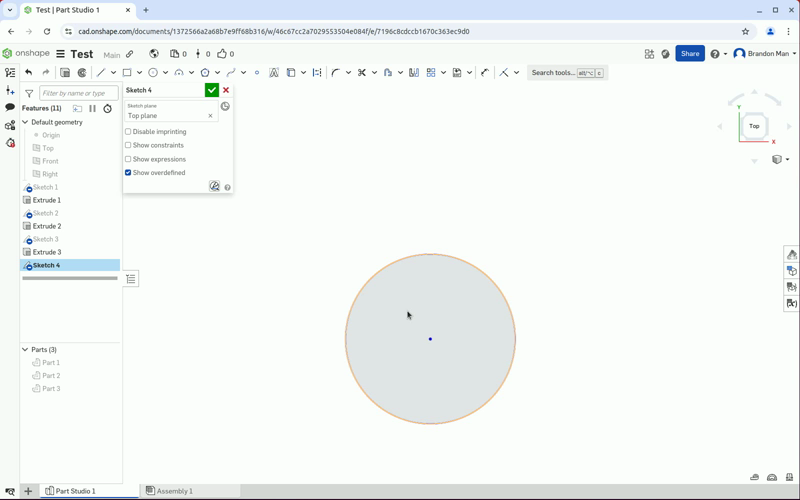
click(407, 310)
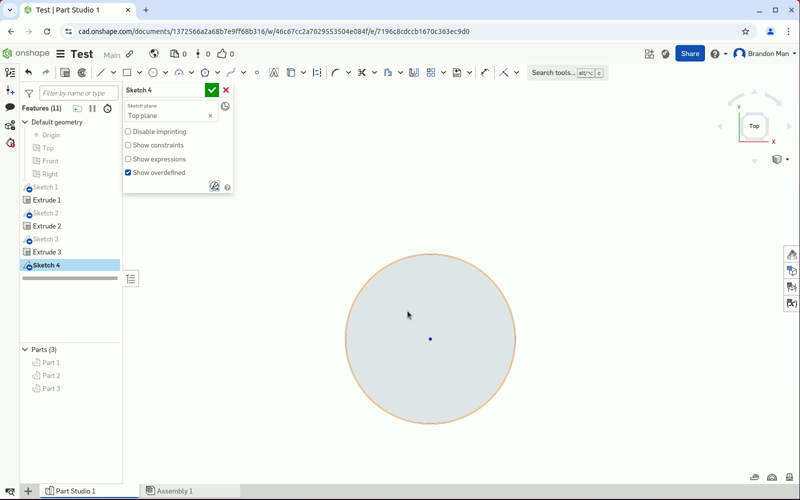
scroll(-6)
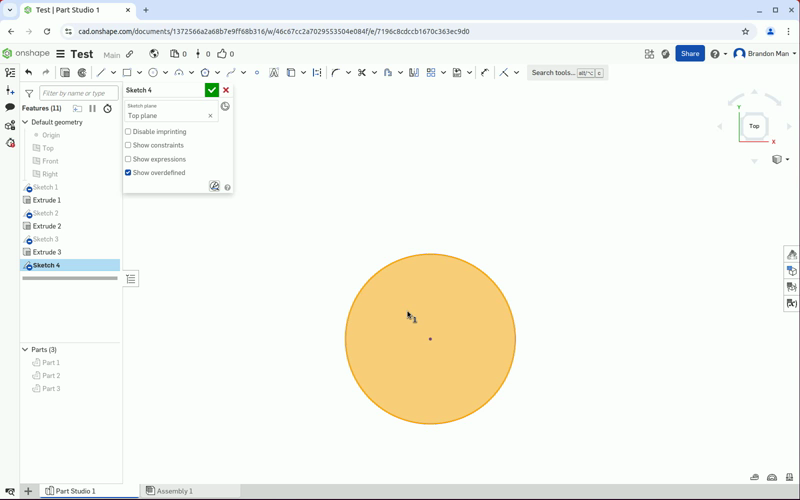
scroll(-6)
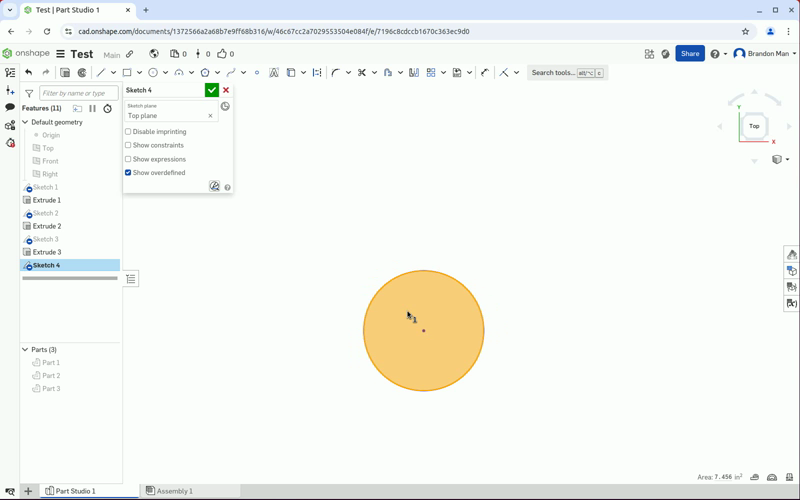
scroll(-6)
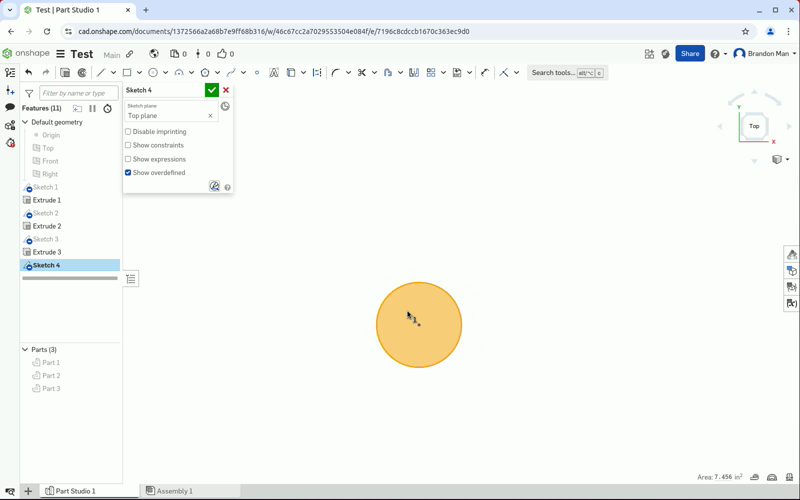
scroll(-6)
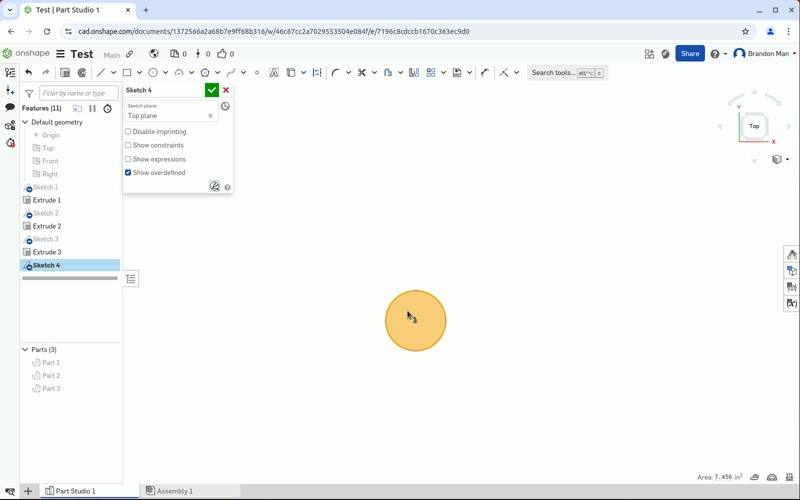
scroll(-6)
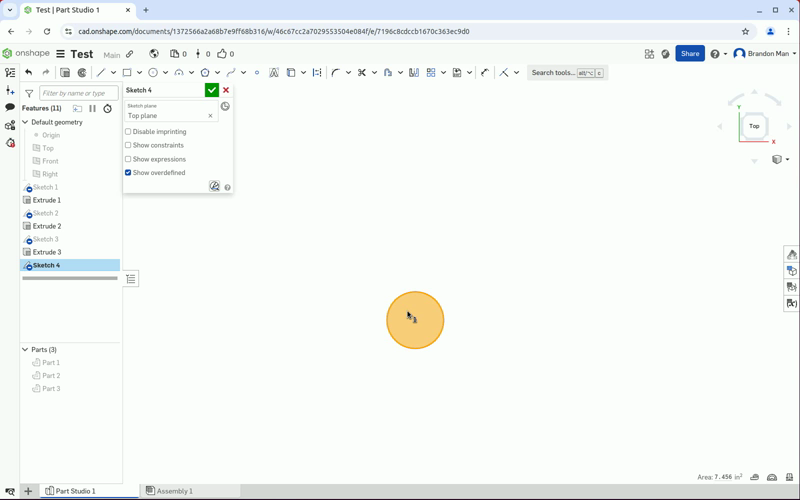
scroll(-6)
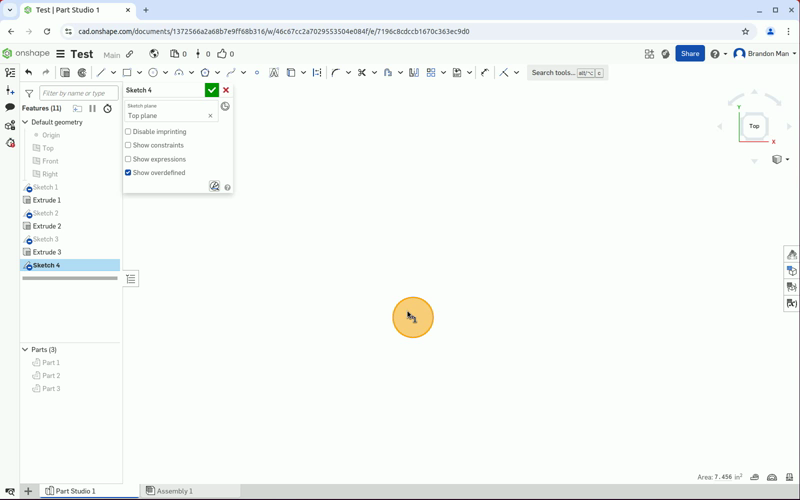
scroll(-6)
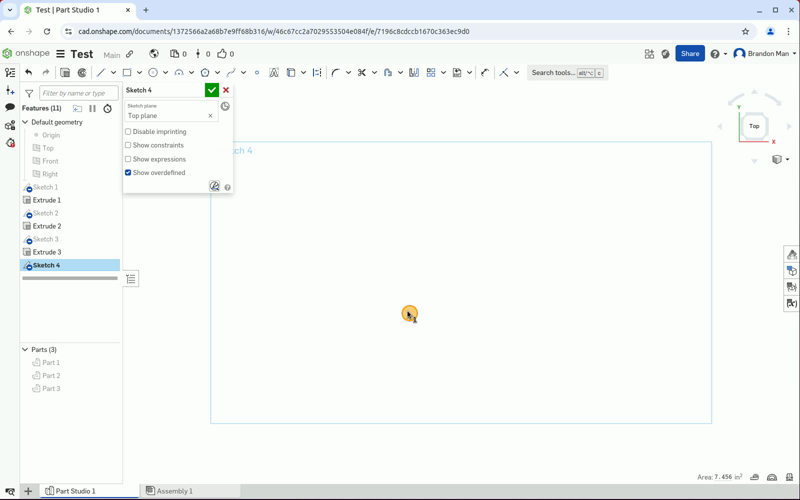
mouse_move(73, 352)
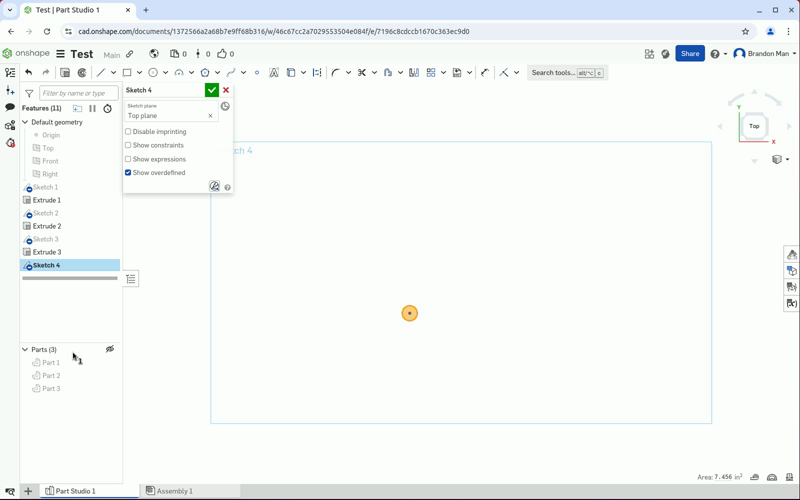
key(shift+y)
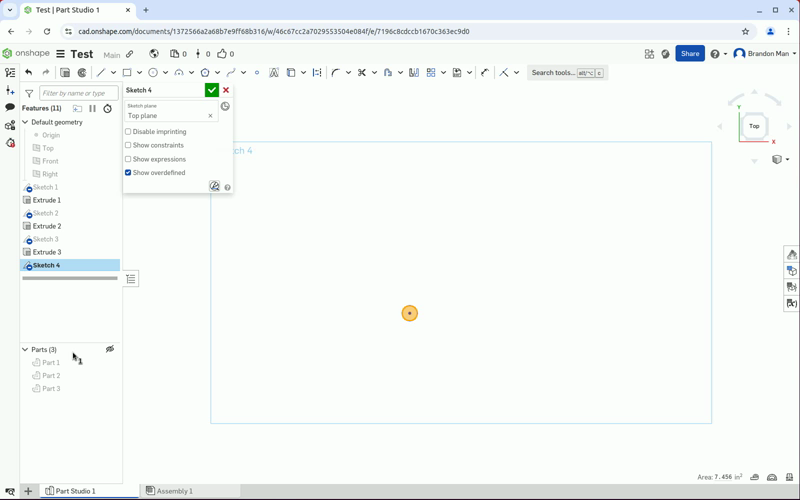
key(shift+e)
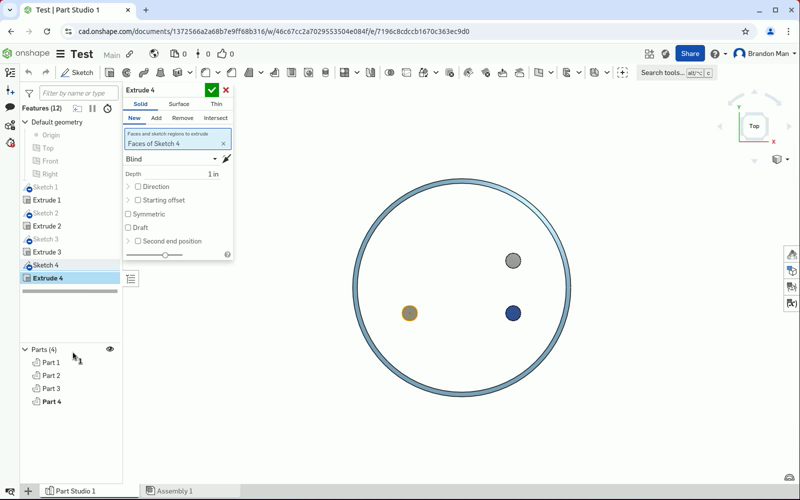
mouse_move(143, 106)
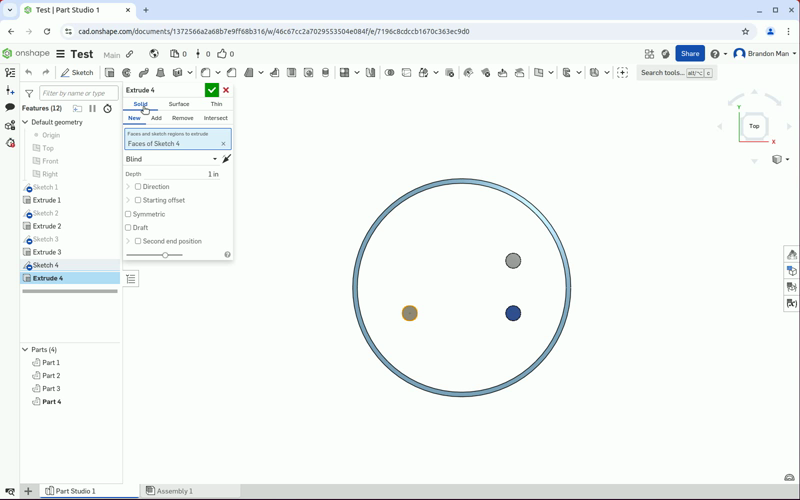
click(143, 106)
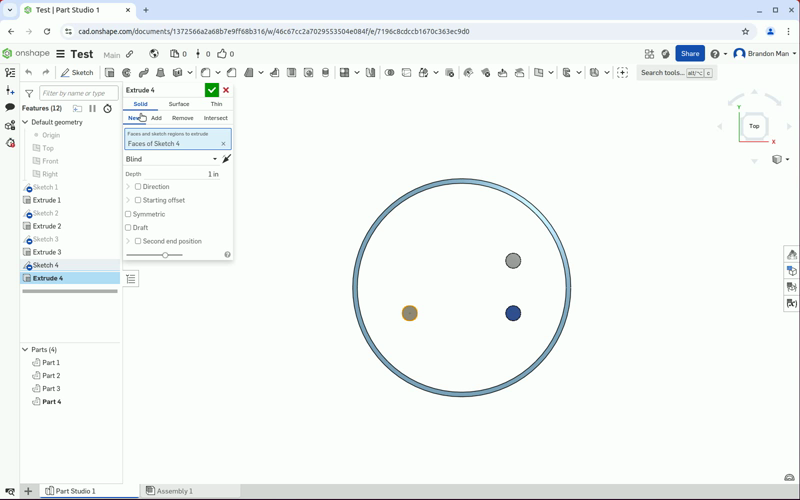
mouse_move(137, 120)
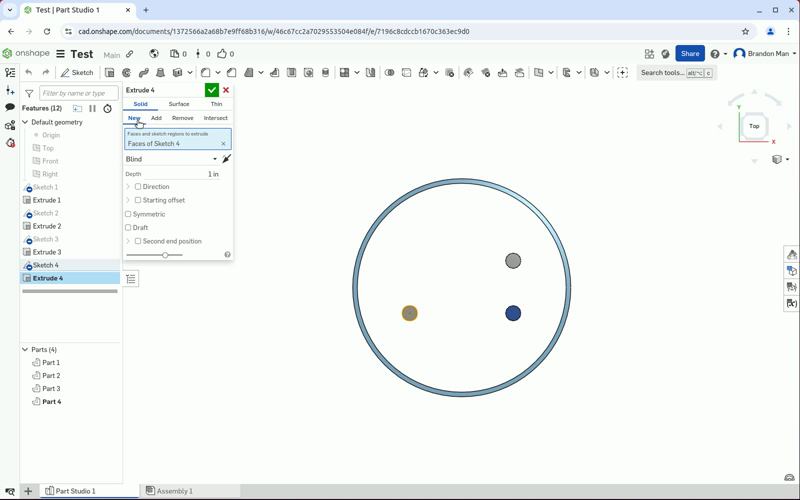
click(137, 120)
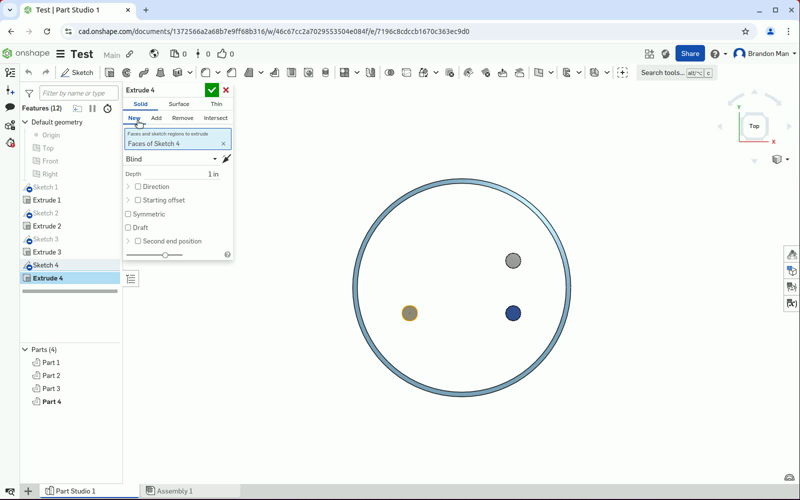
key(tab, 4)
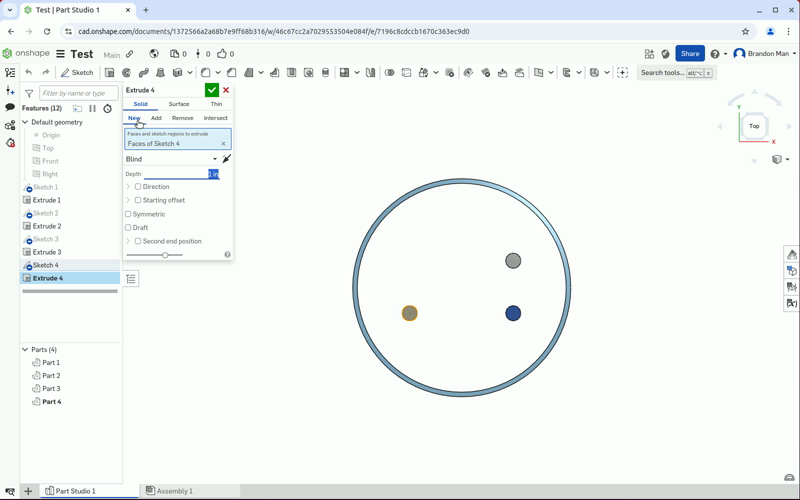
text(6.74)
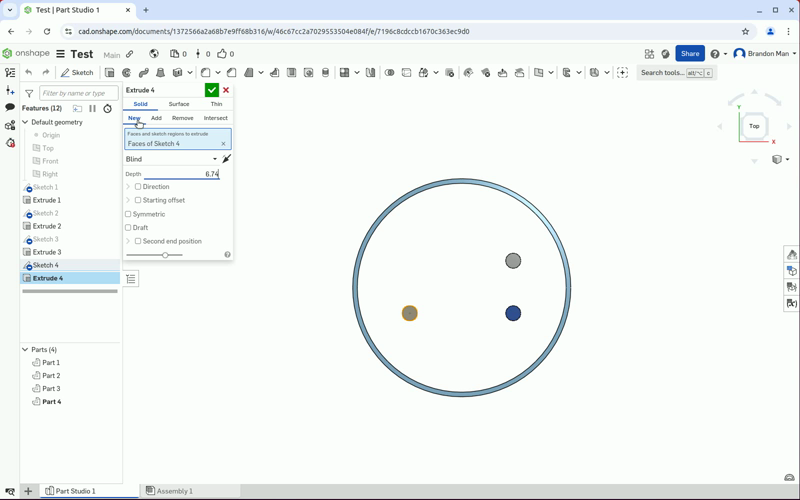
key(enter)
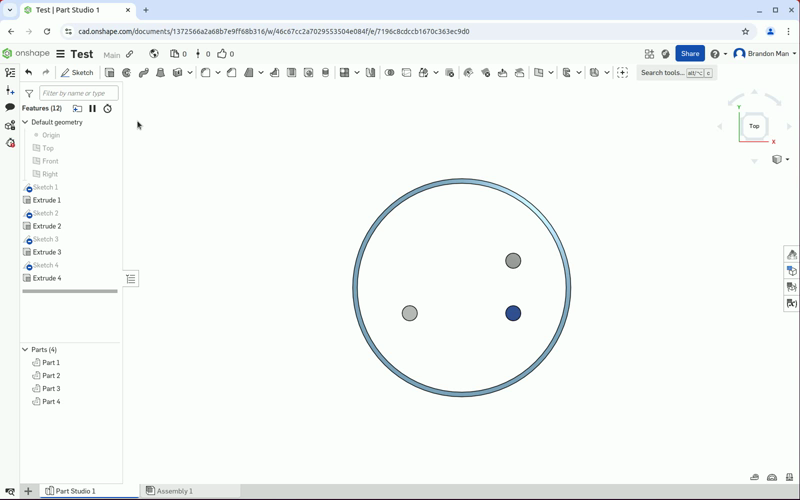
key(shift+h)
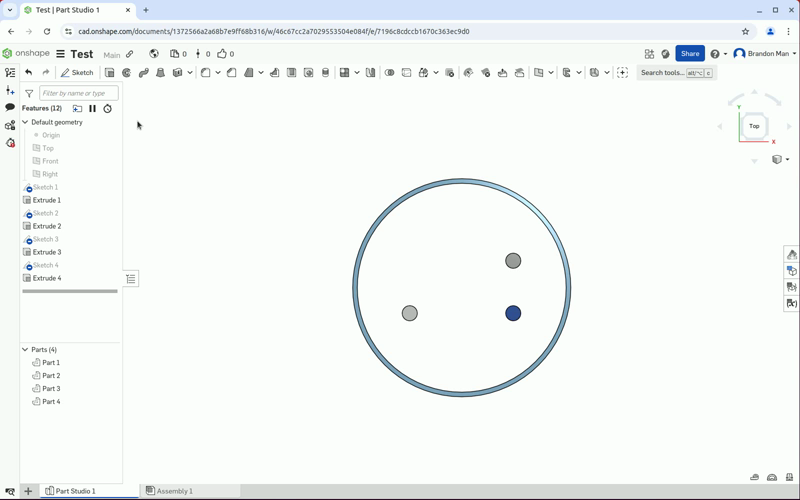
key(shift+h)
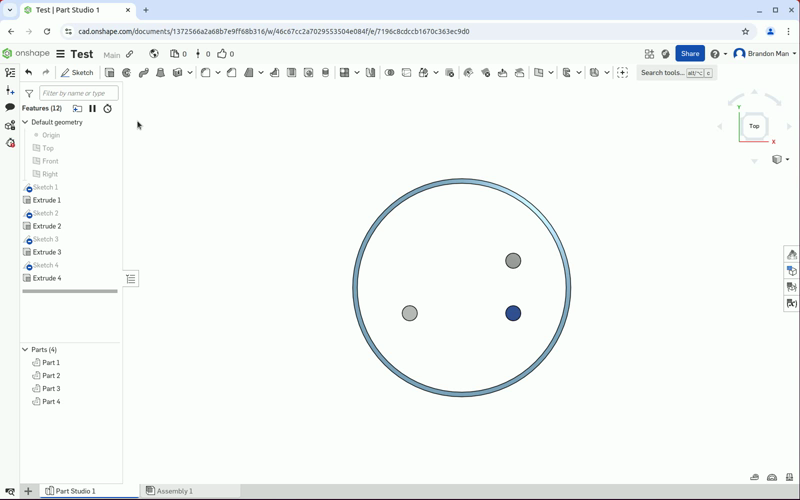
mouse_move(73, 189)
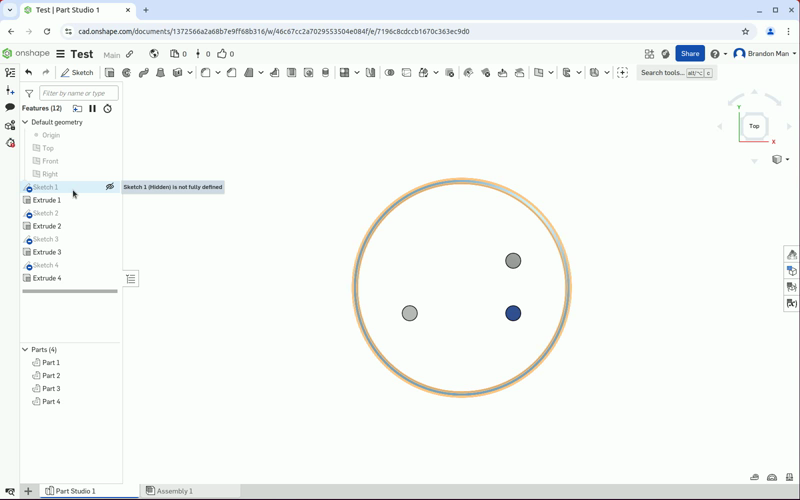
click(73, 189)
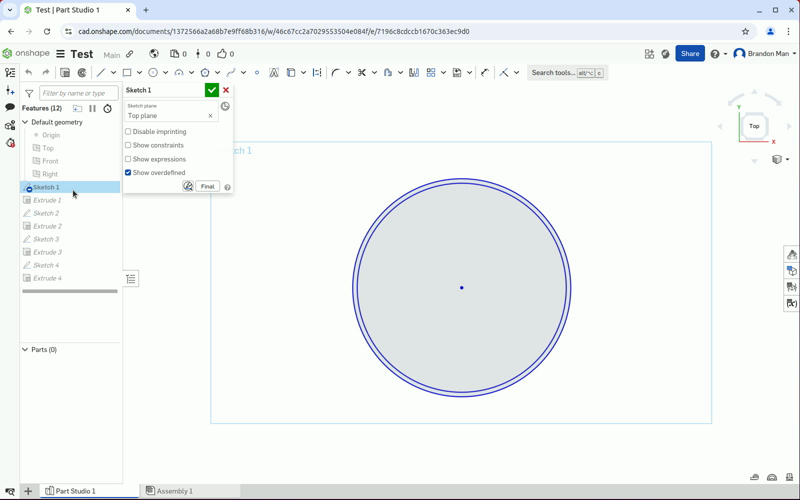
mouse_move(229, 92)
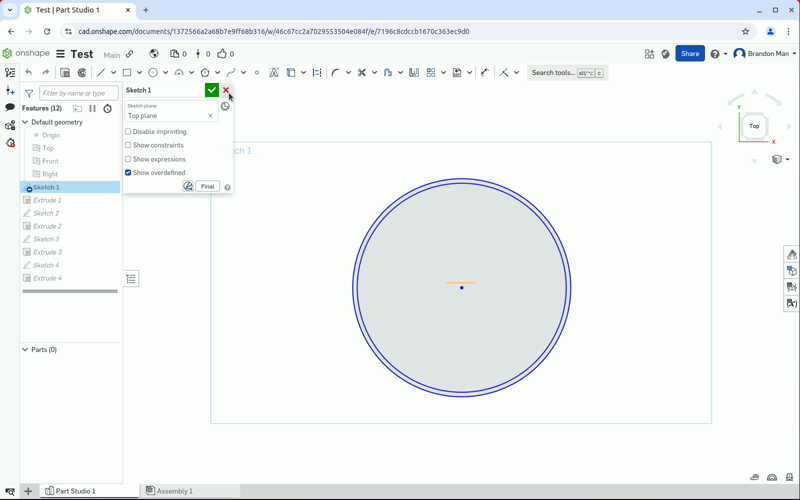
click(229, 92)
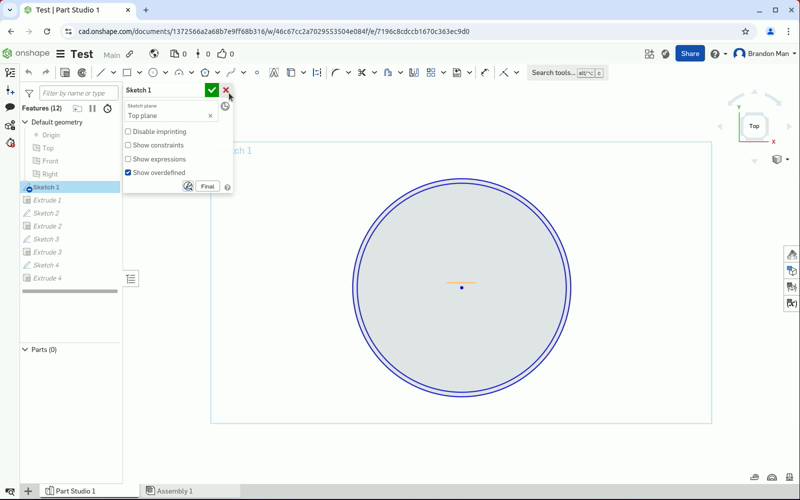
key(shift+s)
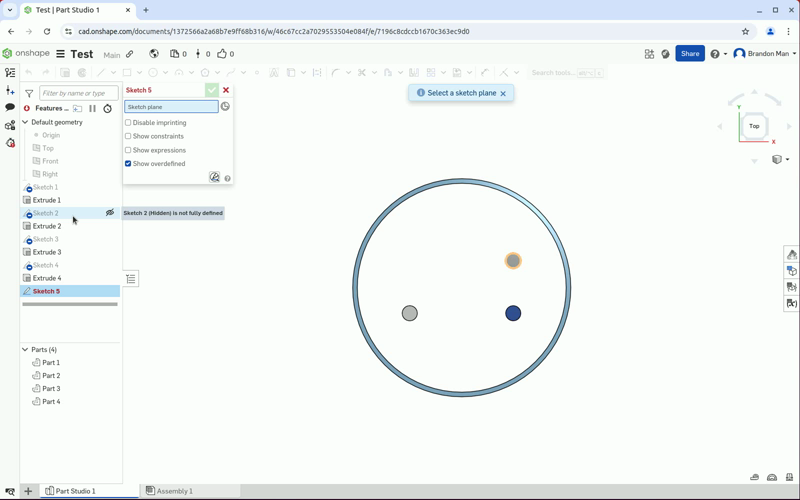
scroll(3)
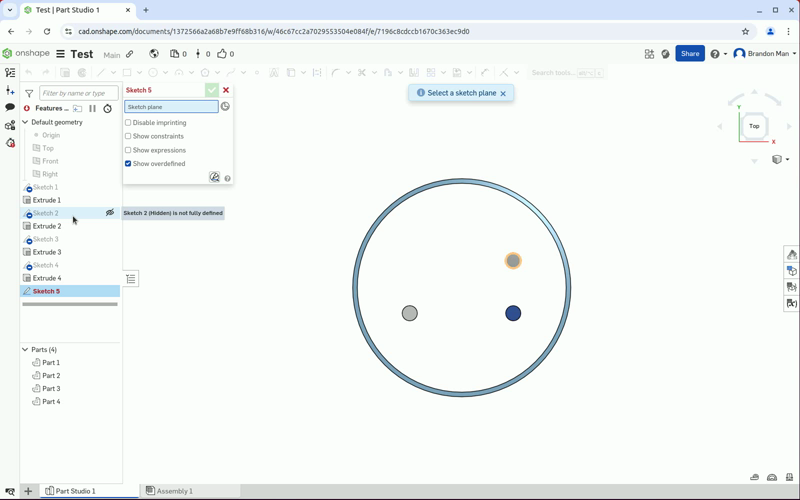
mouse_move(73, 150)
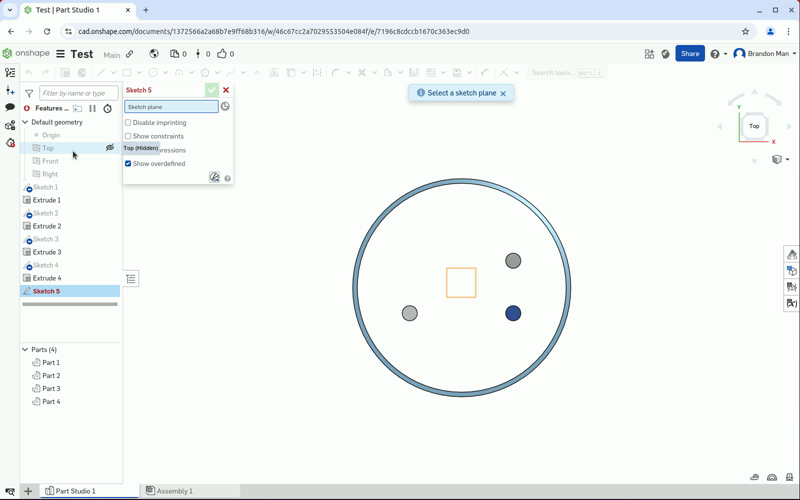
click(73, 150)
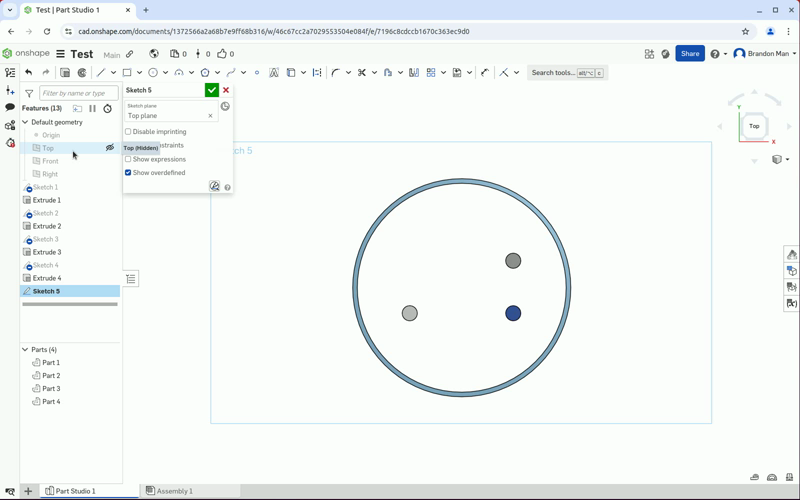
mouse_move(73, 352)
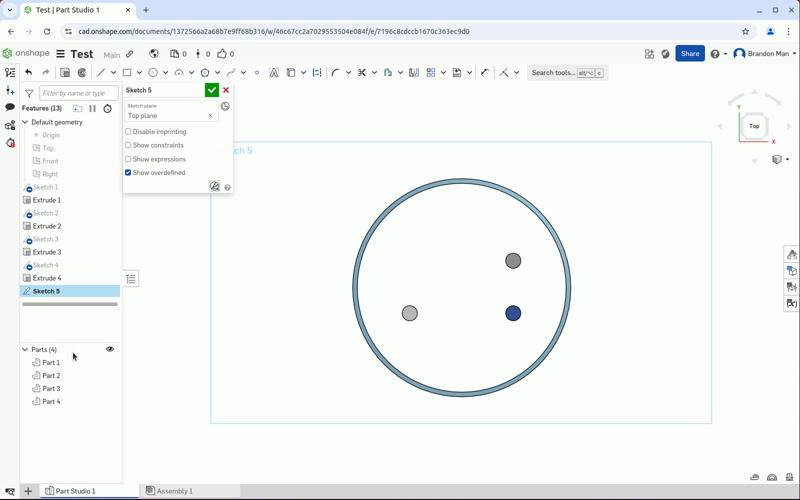
key(y)
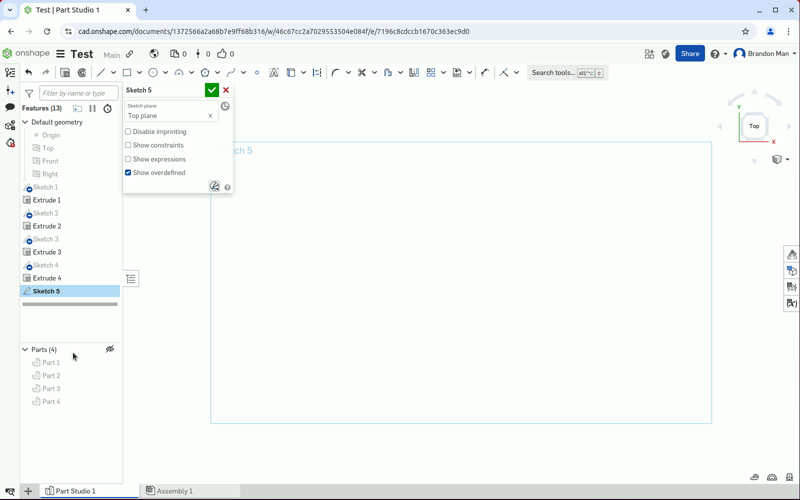
key(c)
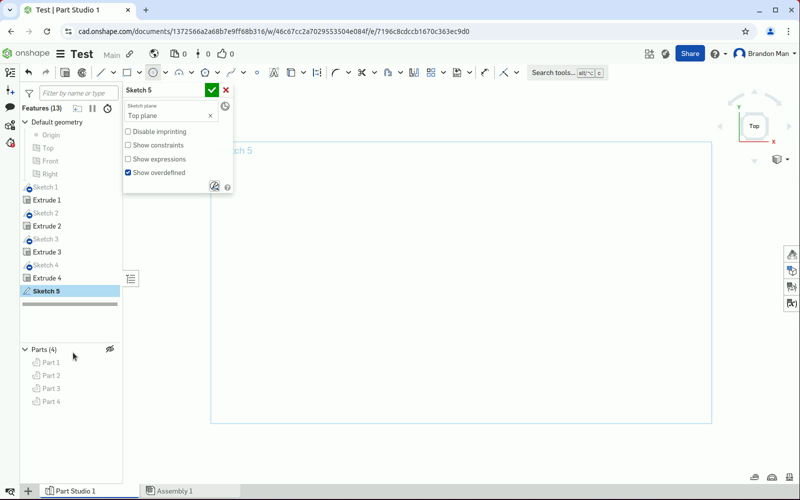
key_down(shift)
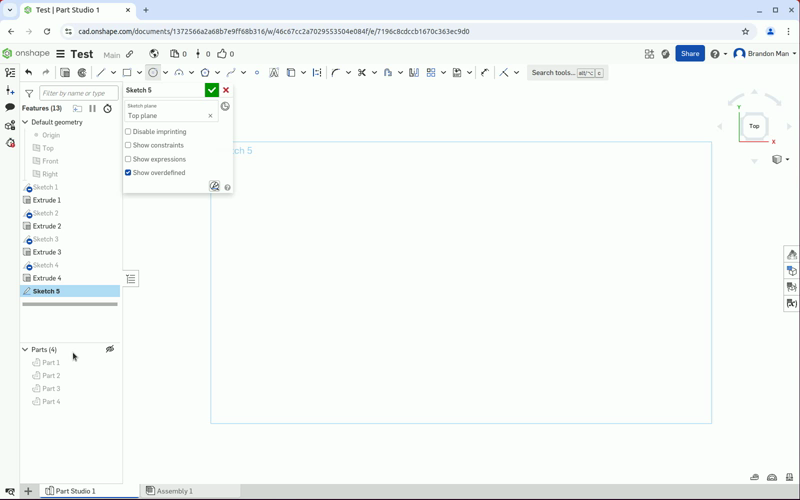
mouse_move(409, 259)
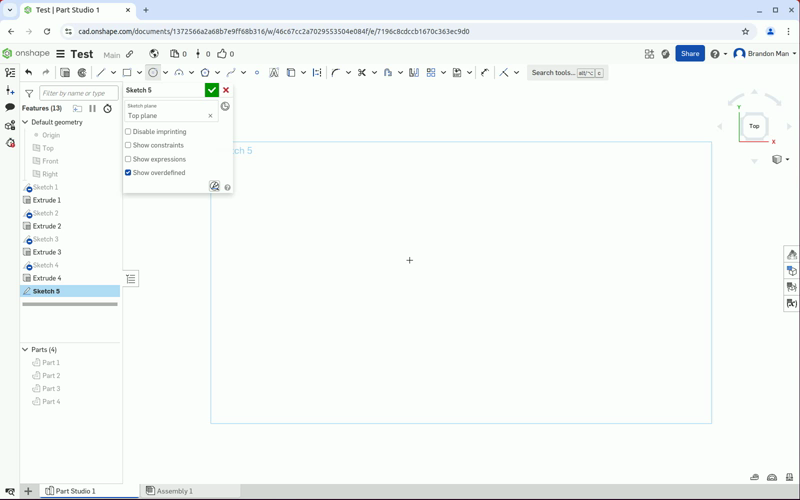
click(409, 259)
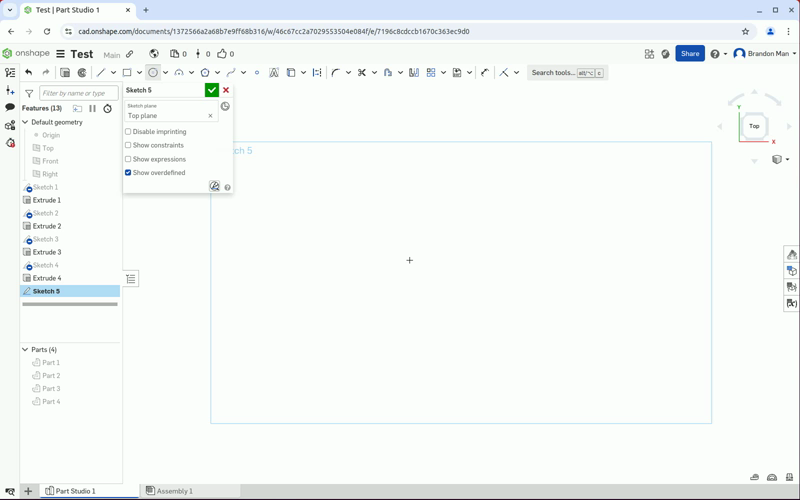
key_up(shift)
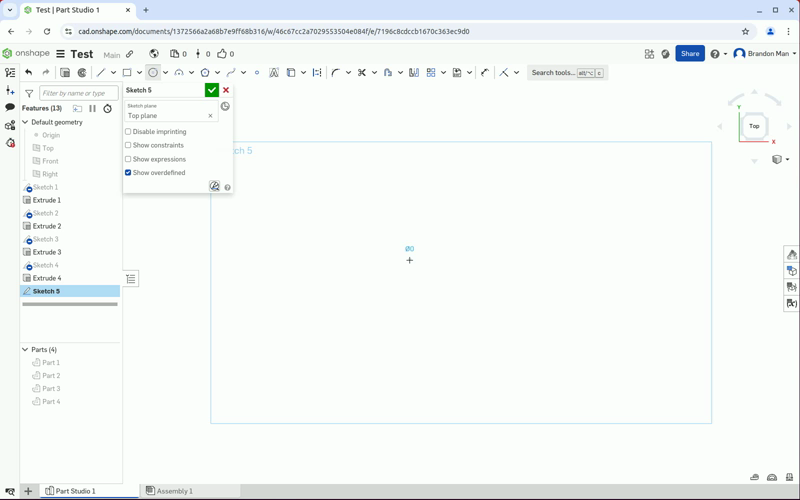
mouse_move(417, 259)
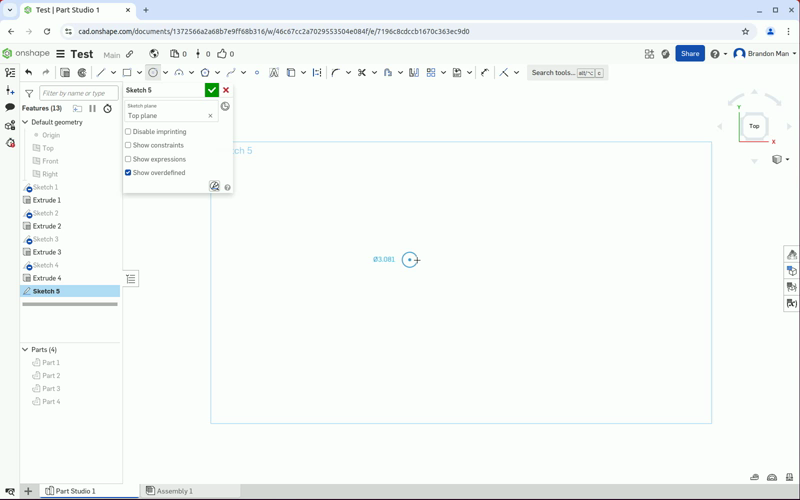
click(417, 259)
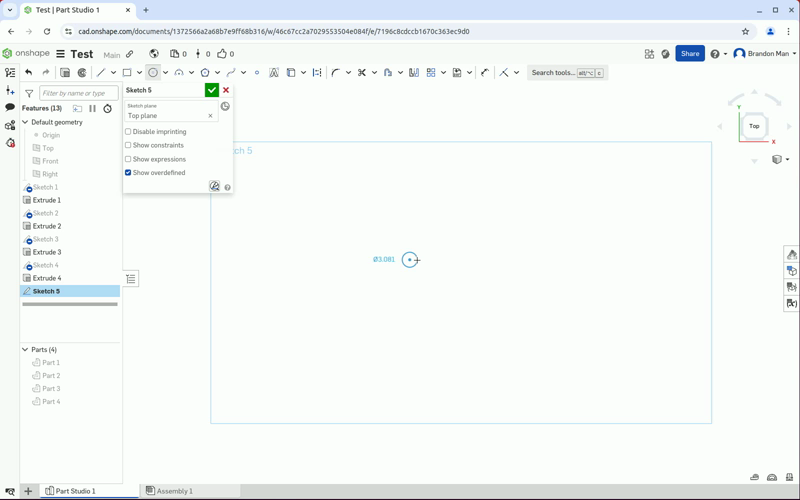
key(esc)
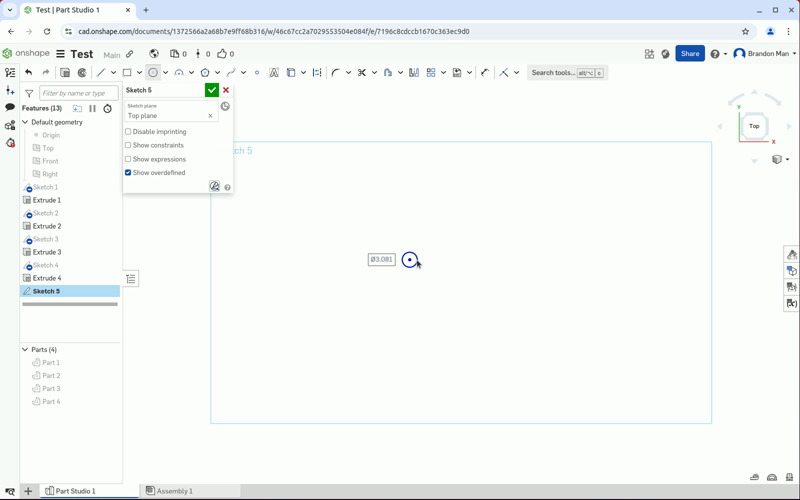
mouse_move(414, 255)
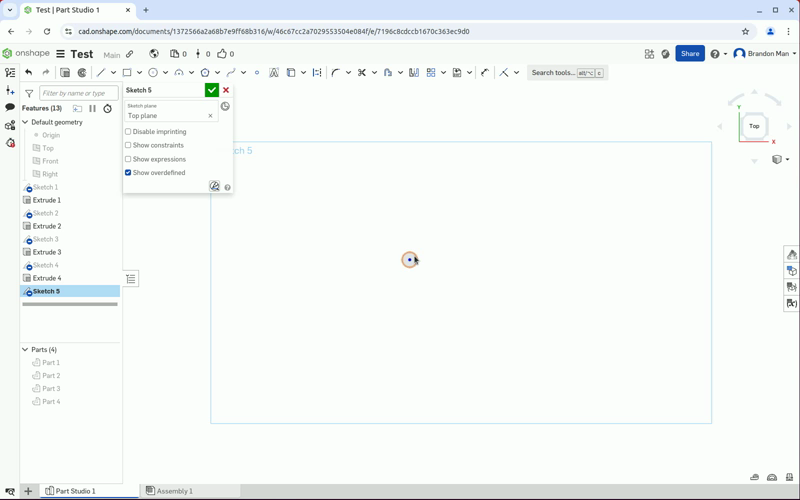
scroll(6)
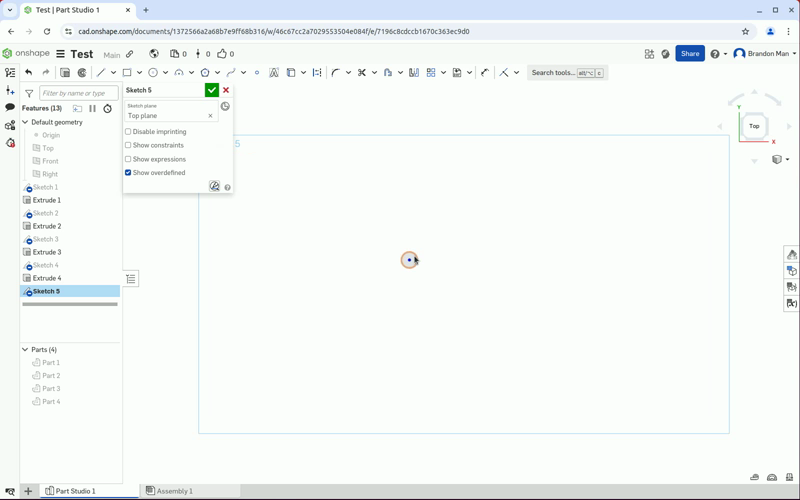
scroll(6)
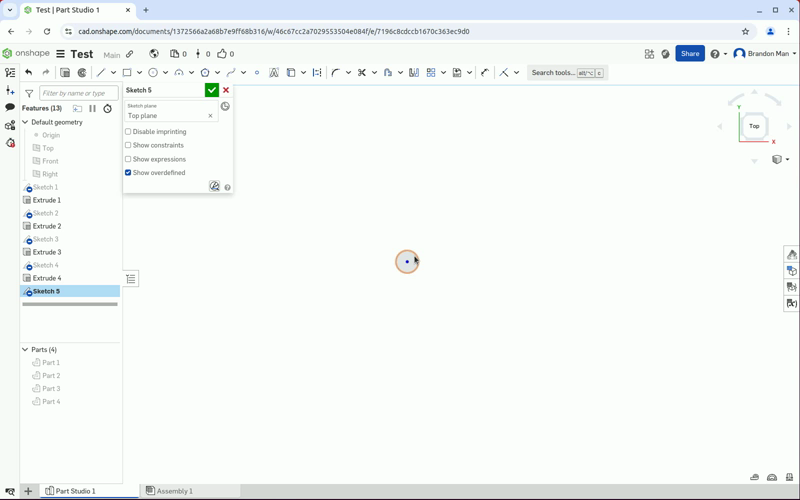
scroll(6)
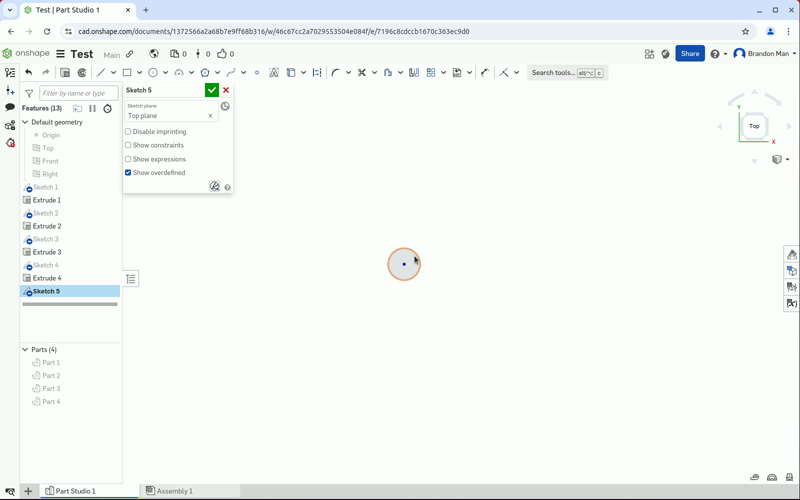
scroll(6)
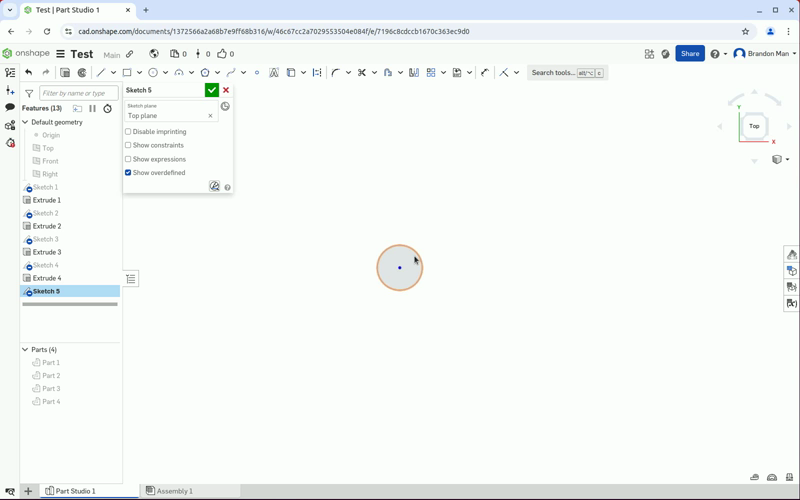
scroll(6)
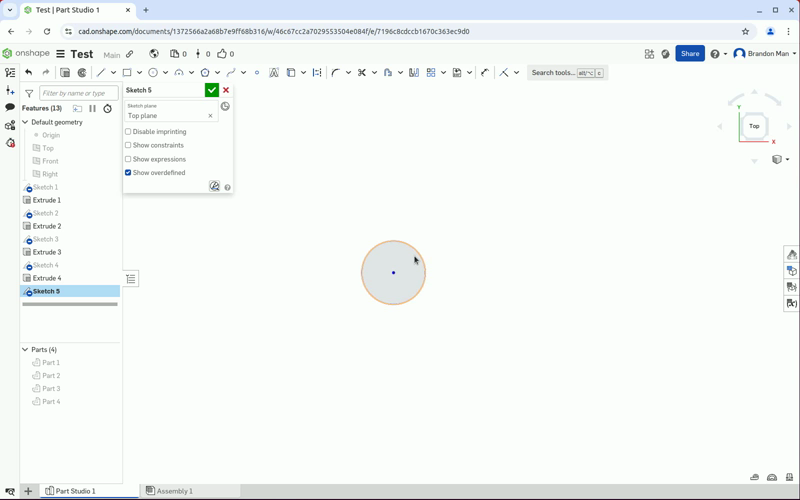
scroll(6)
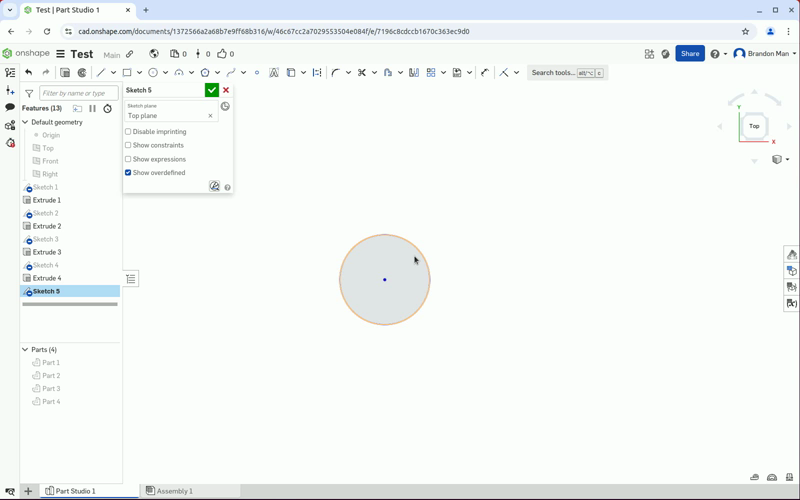
scroll(6)
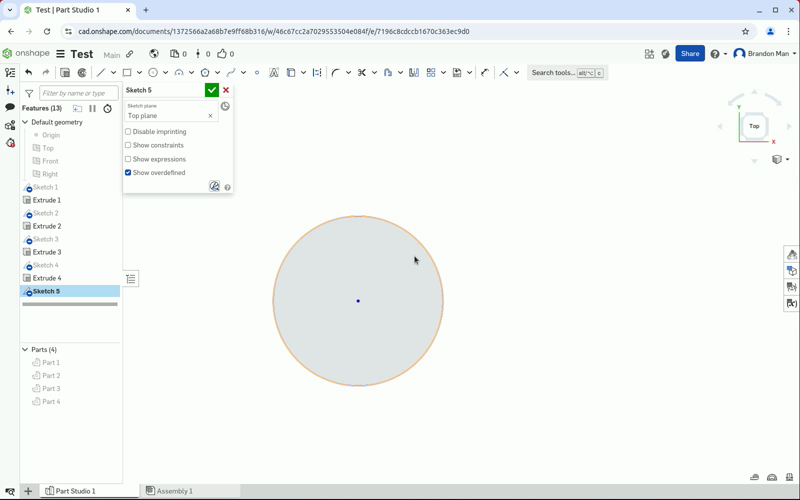
click(414, 255)
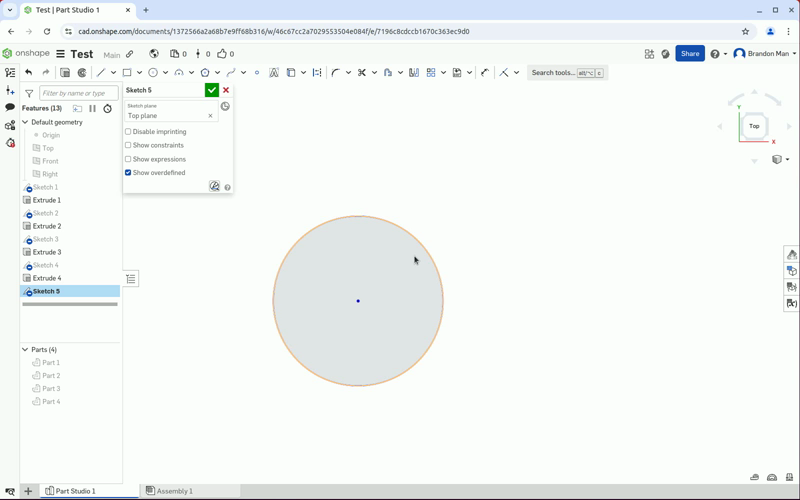
scroll(-6)
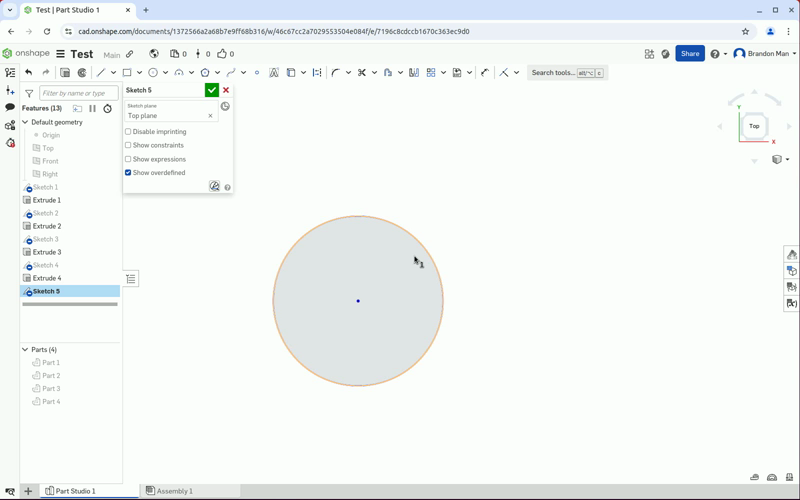
scroll(-6)
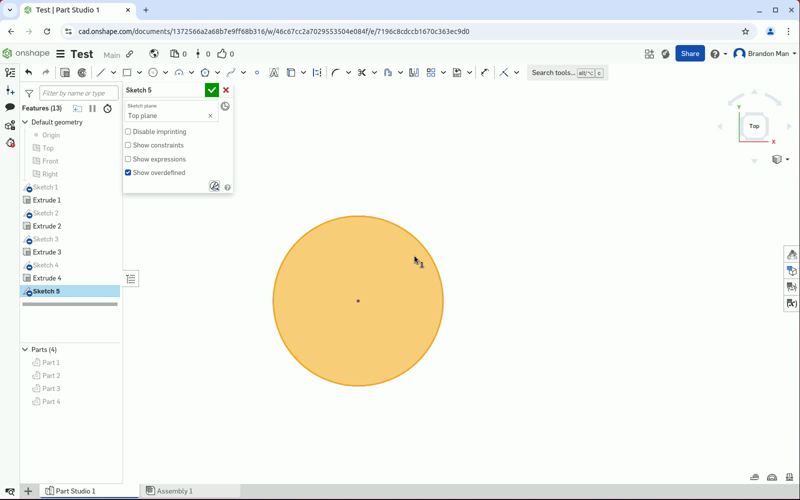
scroll(-6)
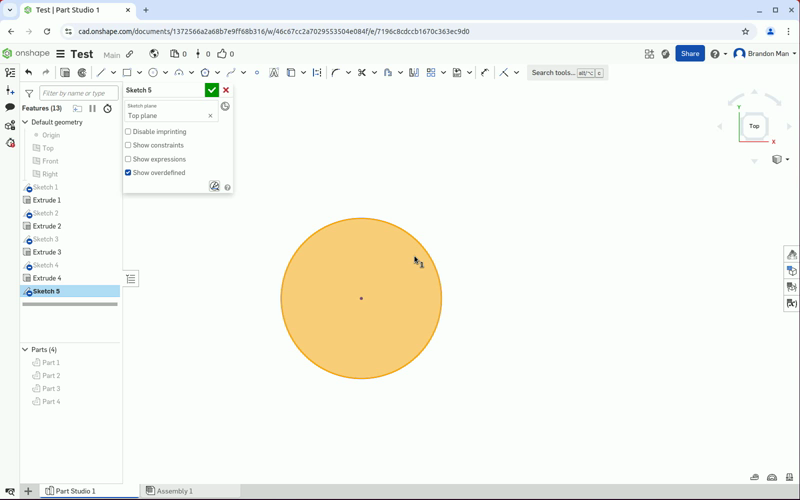
scroll(-6)
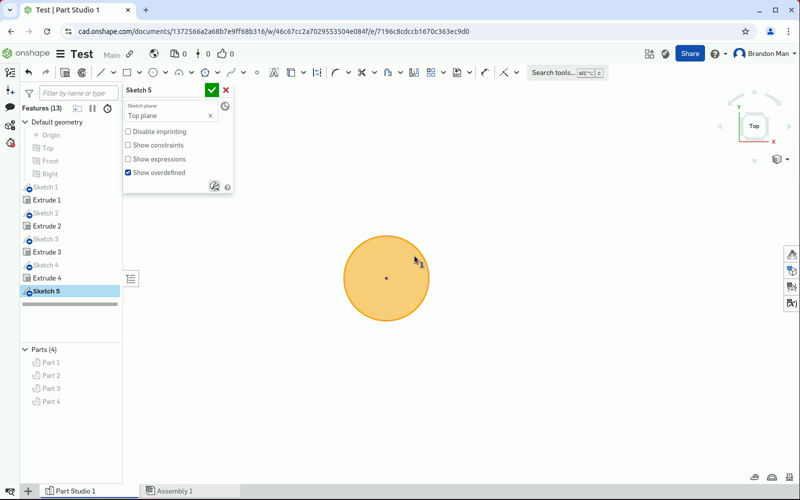
scroll(-6)
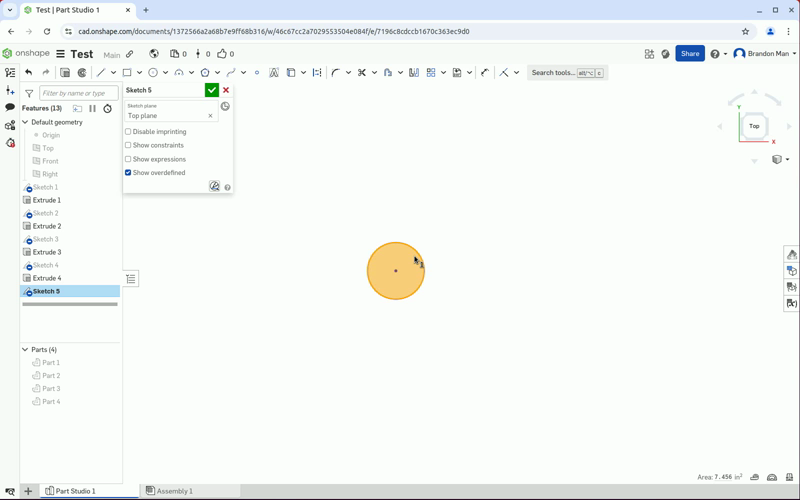
scroll(-6)
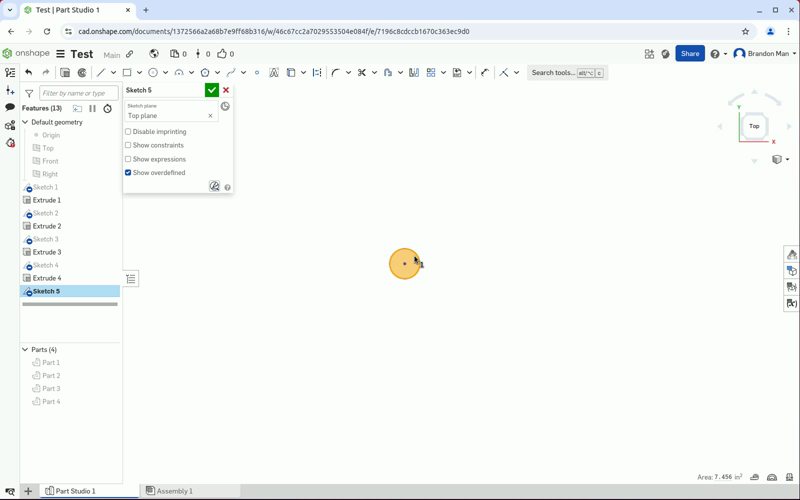
scroll(-6)
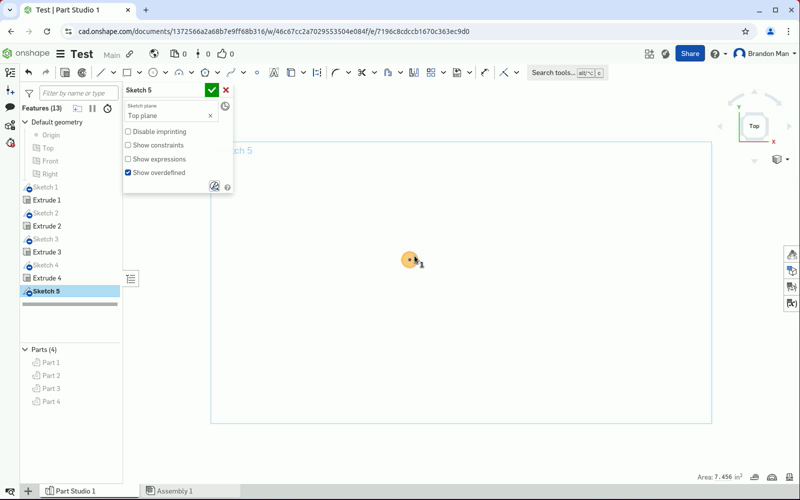
mouse_move(73, 352)
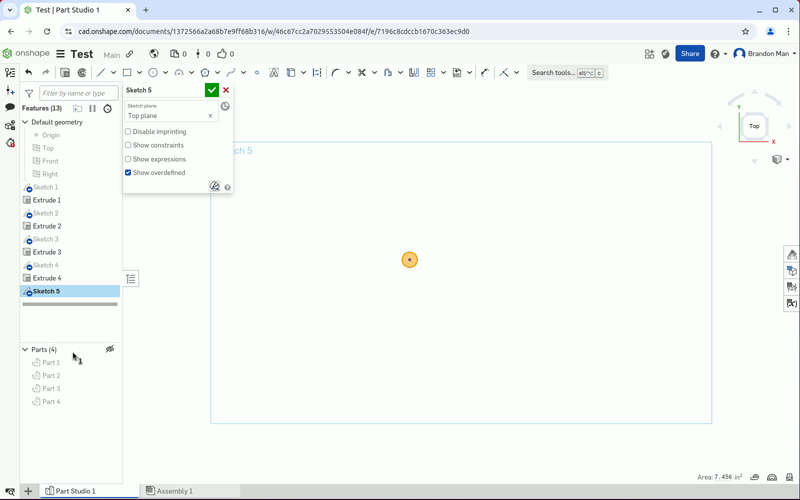
key(shift+y)
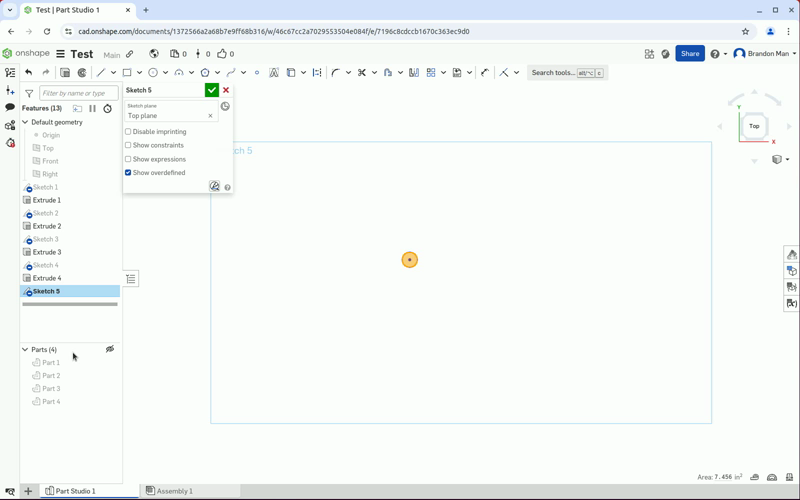
key(shift+e)
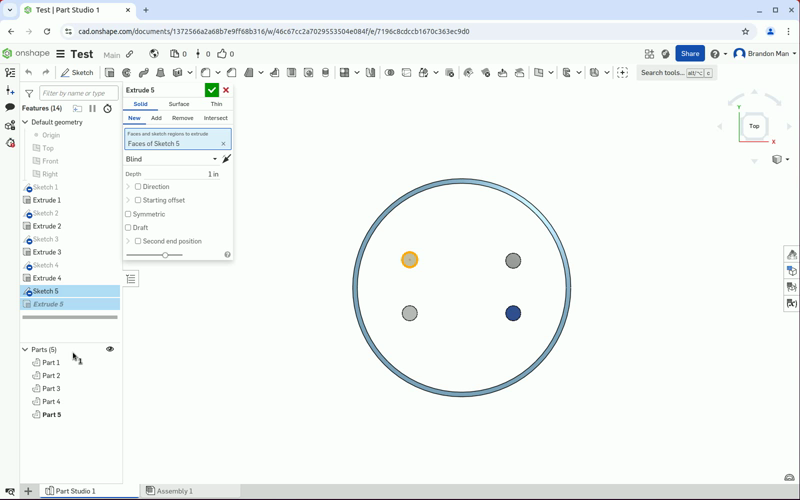
mouse_move(143, 106)
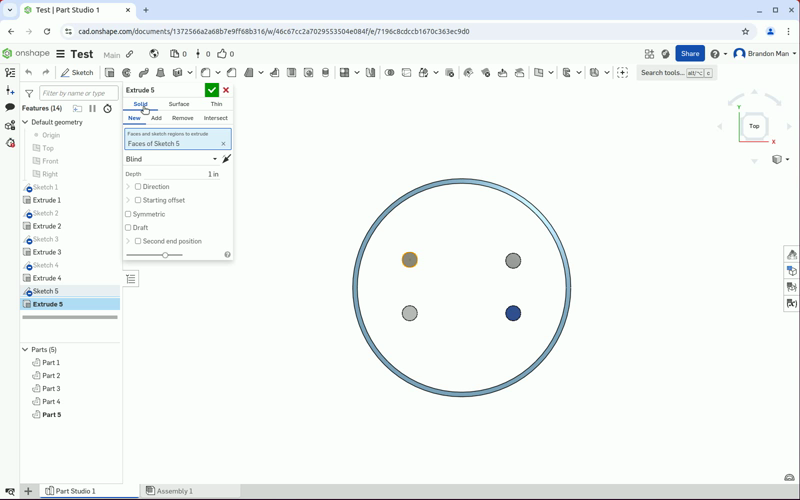
click(143, 106)
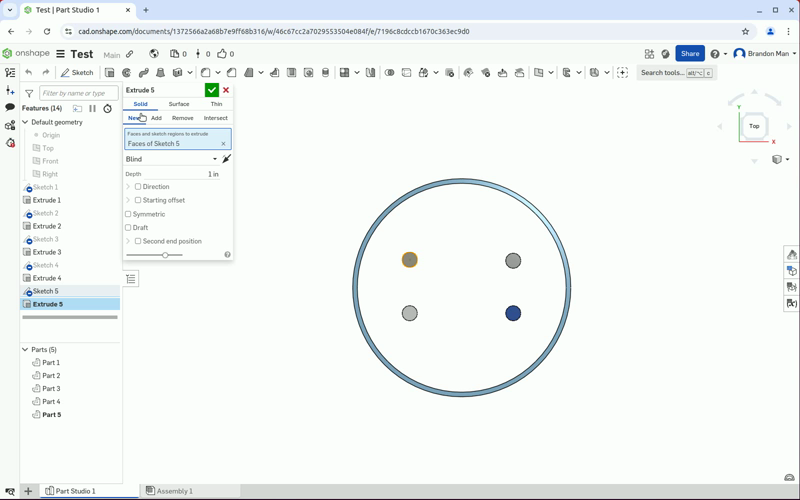
mouse_move(137, 120)
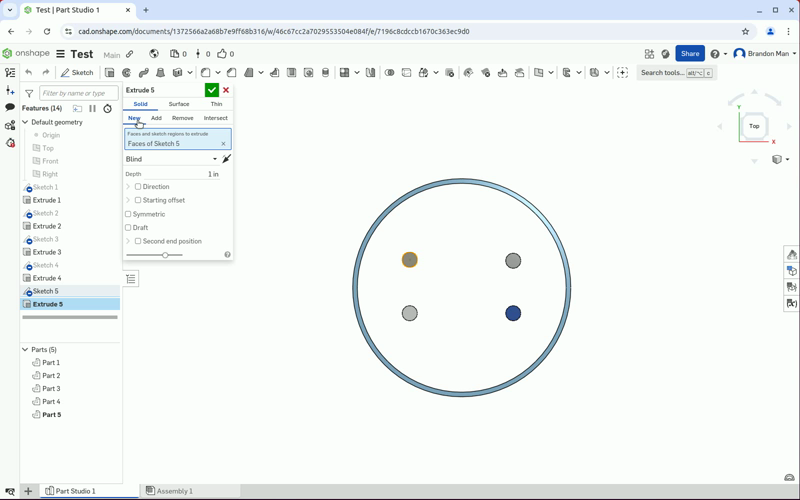
click(137, 120)
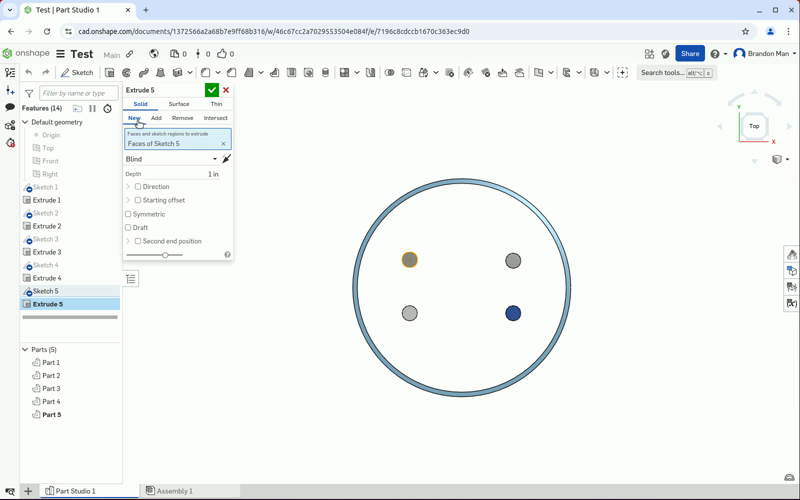
key(tab, 4)
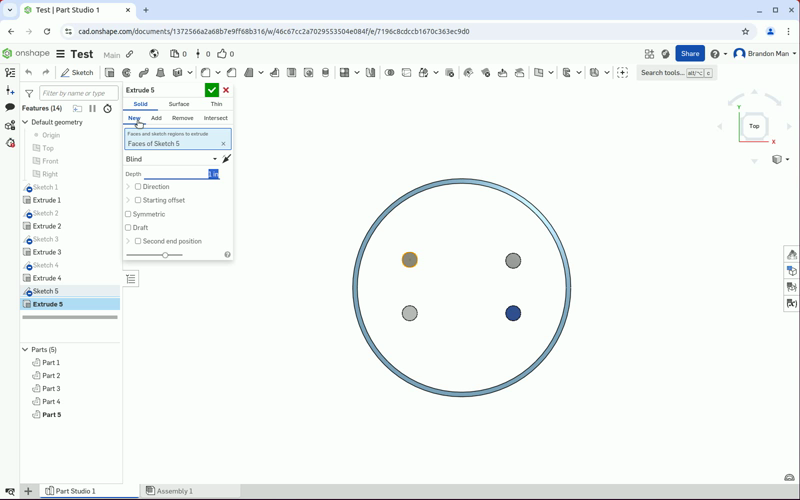
text(6.74)
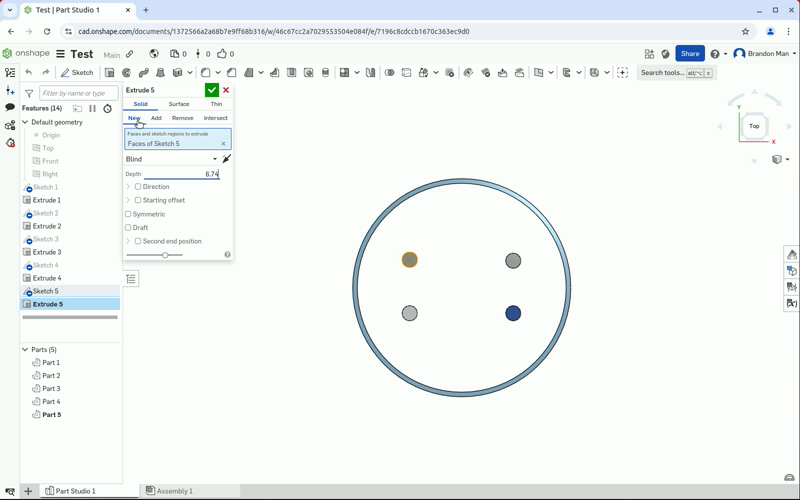
key(enter)
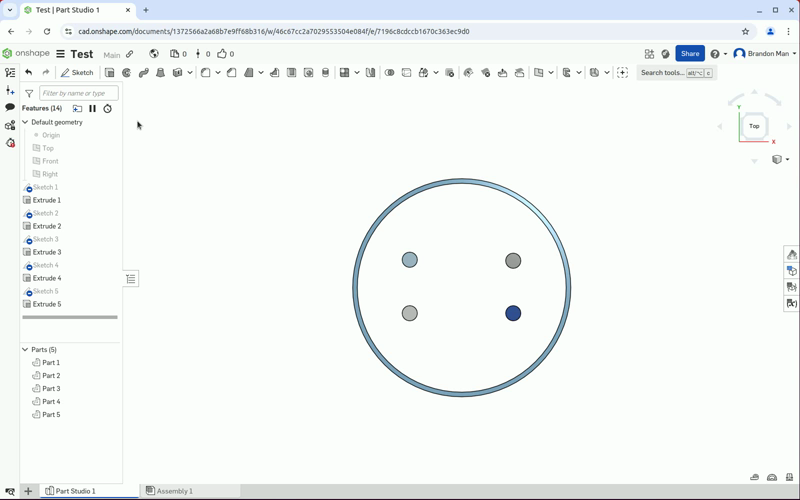
key(shift+h)
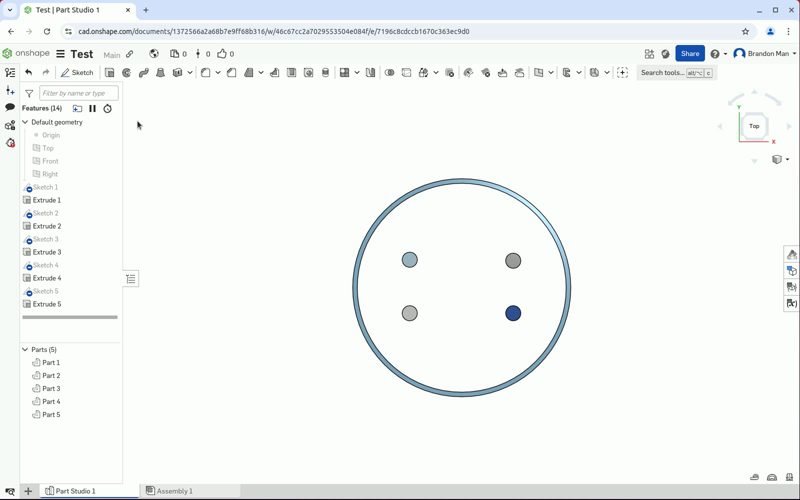
key(shift+h)
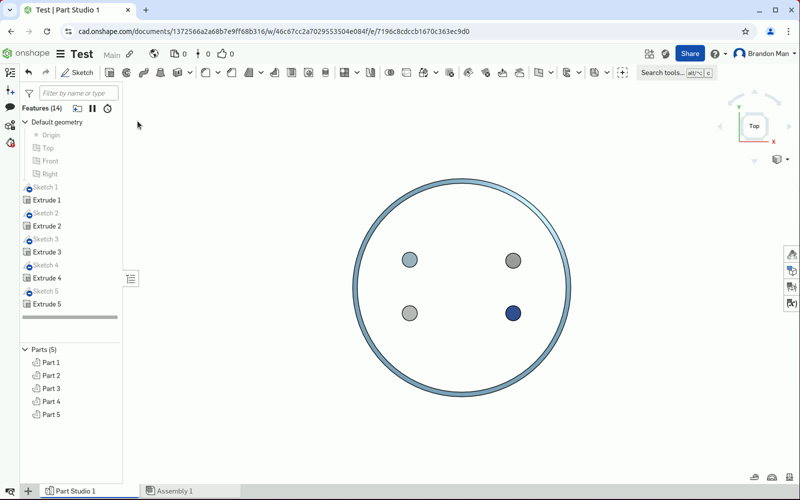
mouse_move(73, 189)
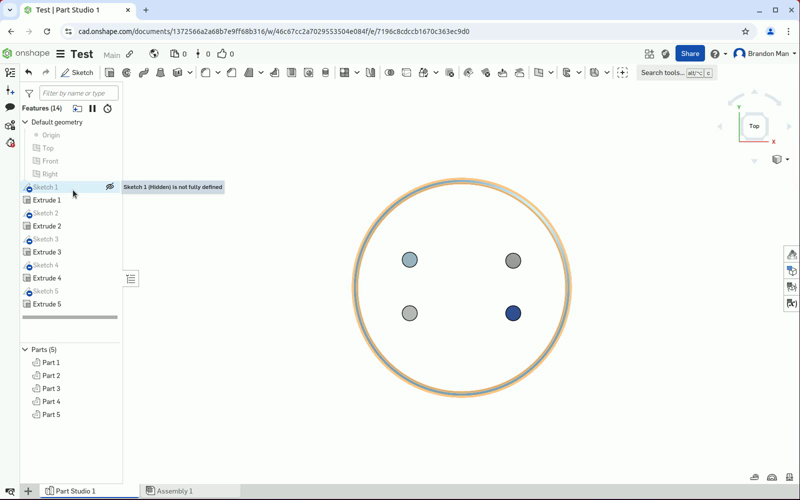
click(73, 189)
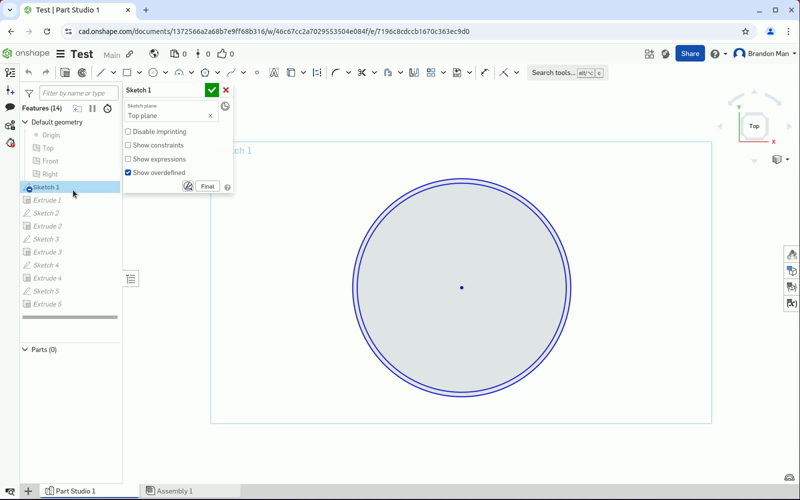
mouse_move(229, 92)
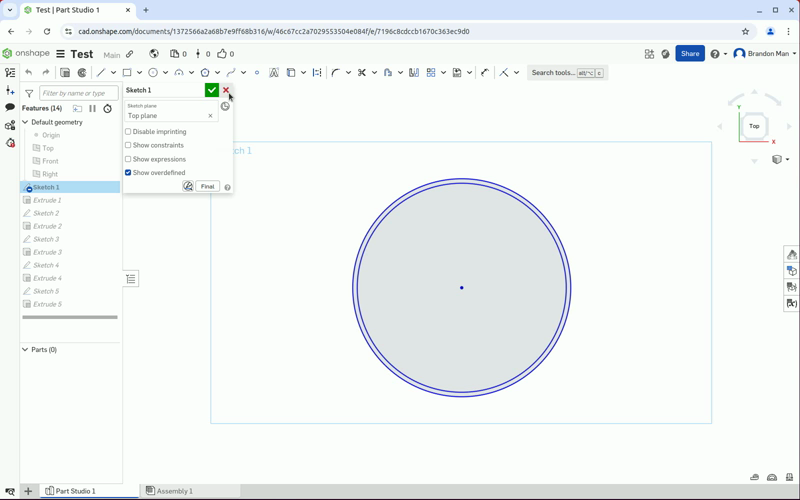
click(229, 92)
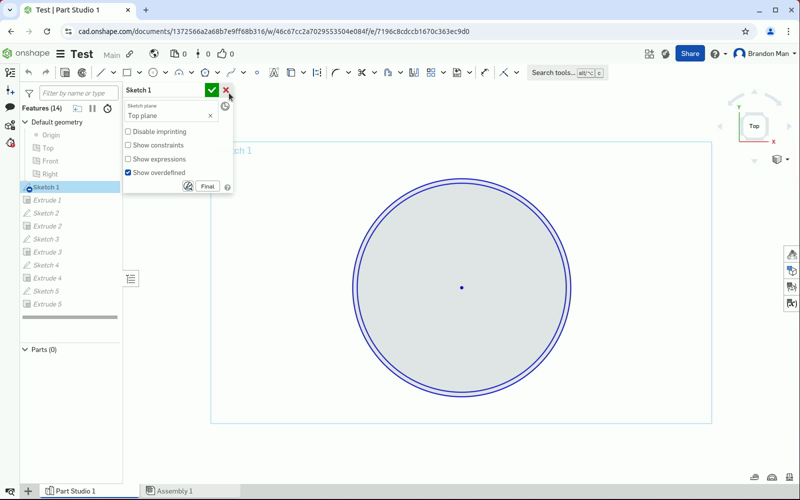
key(shift+s)
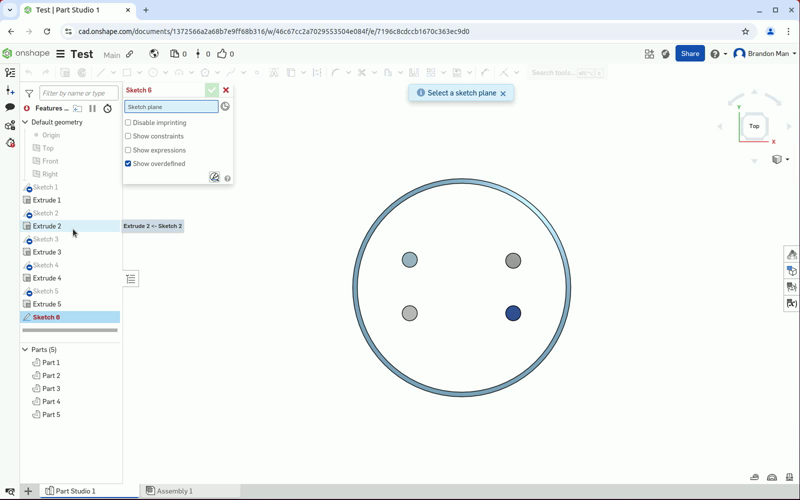
scroll(3)
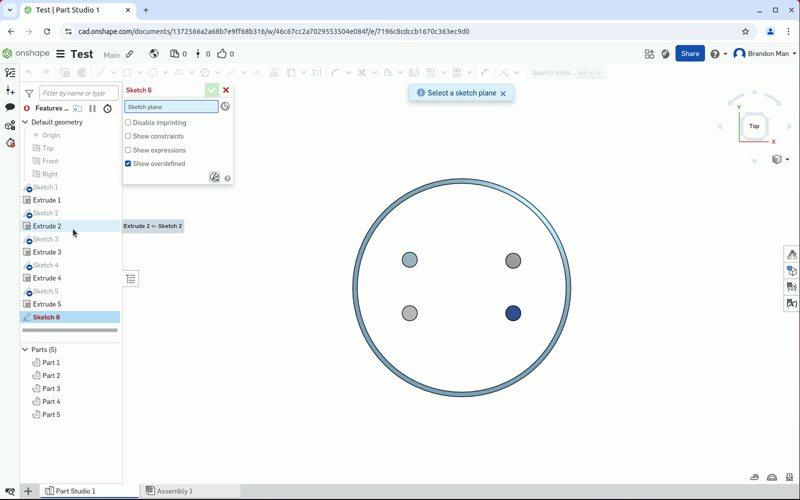
mouse_move(73, 150)
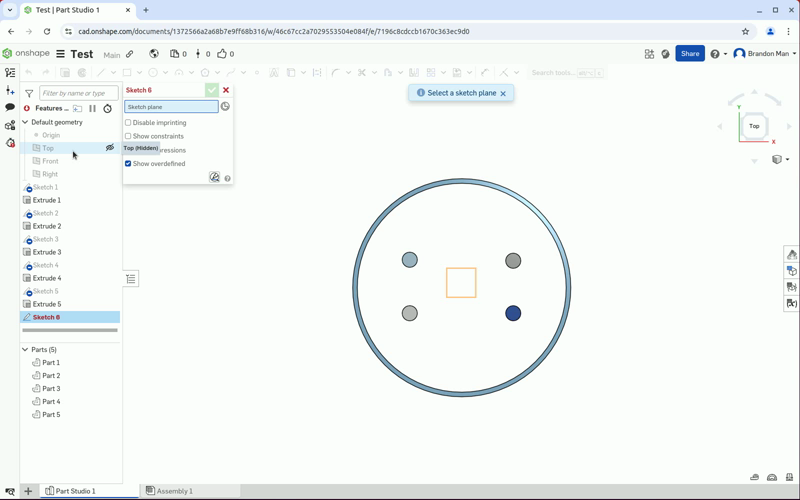
click(73, 150)
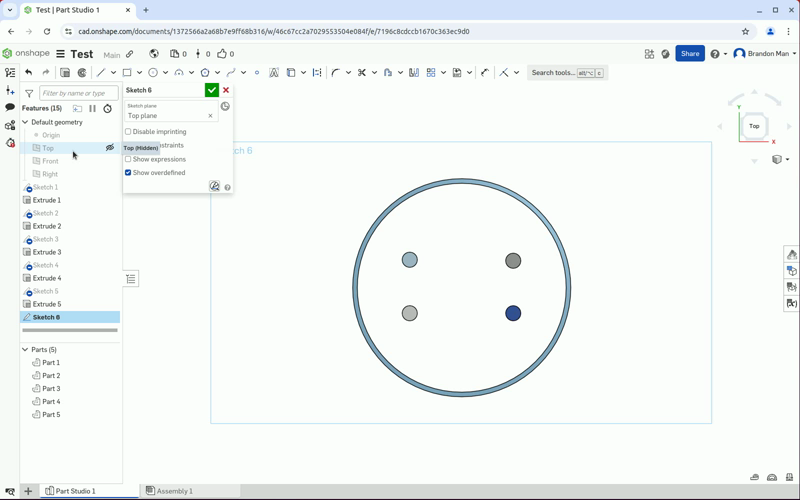
mouse_move(73, 352)
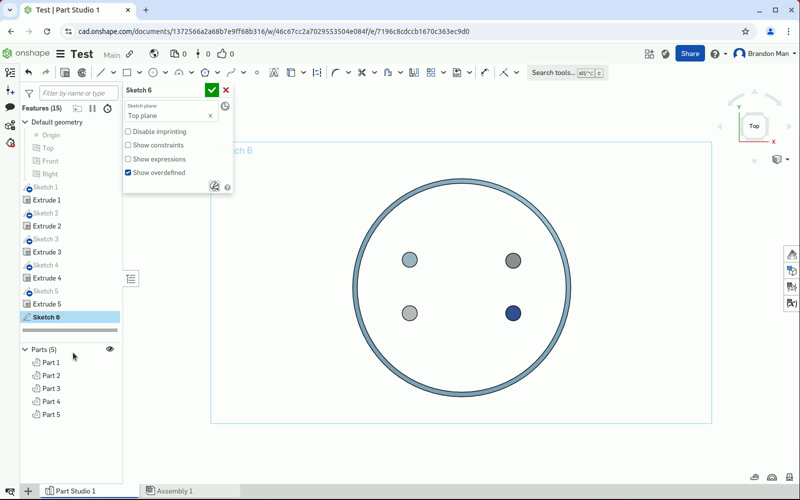
key(y)
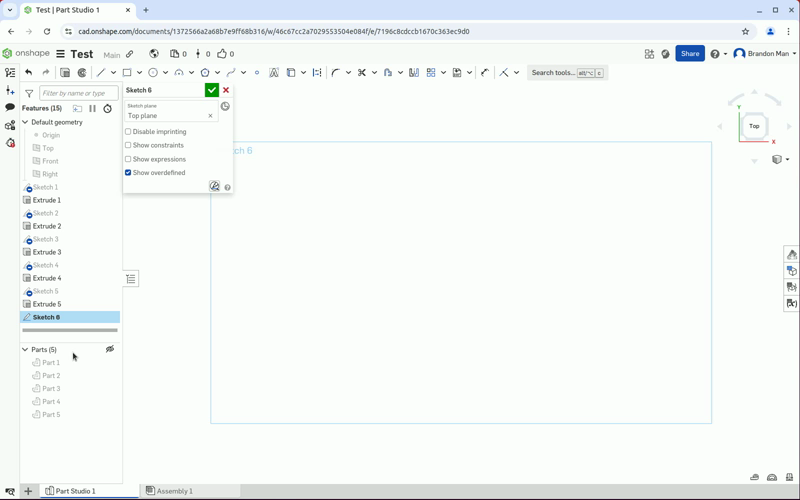
key(c)
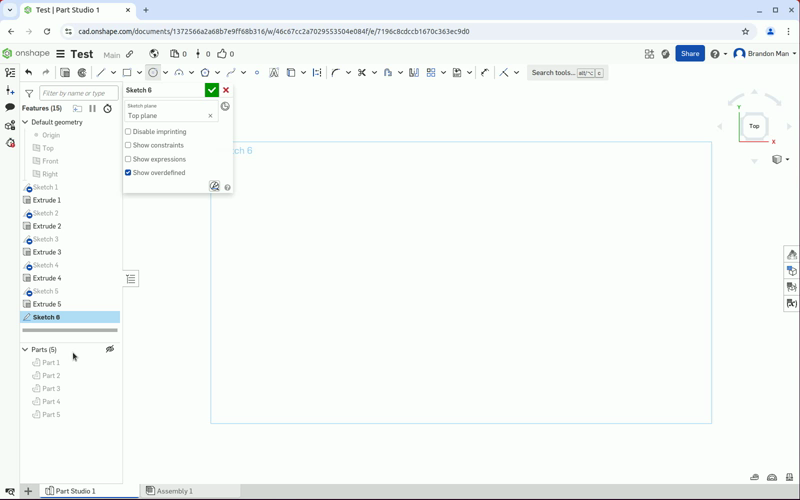
key_down(shift)
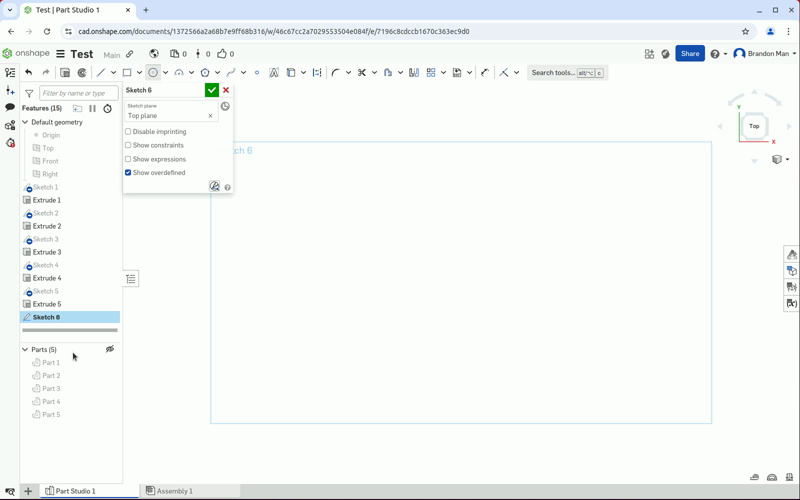
mouse_move(461, 225)
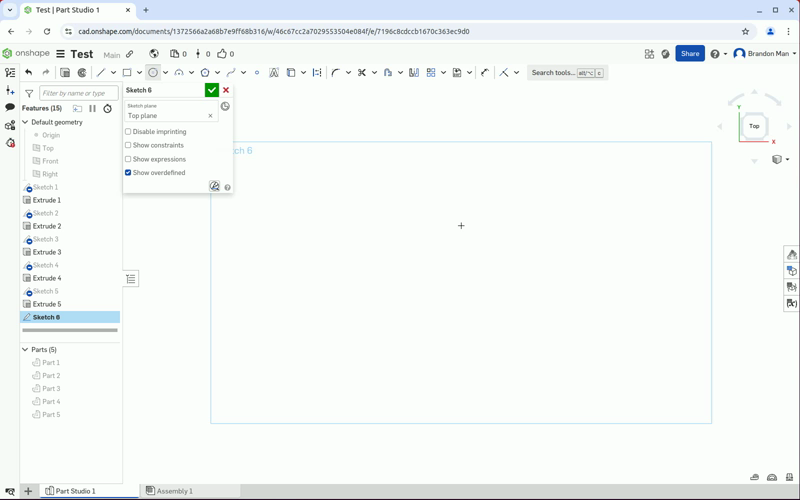
click(461, 225)
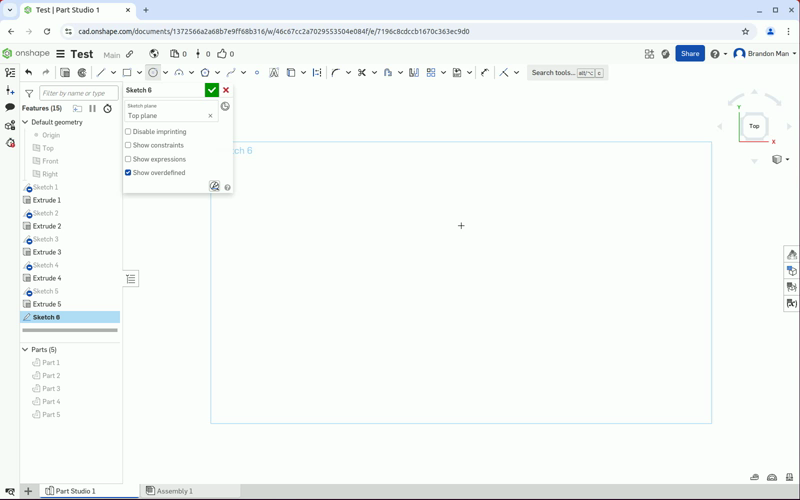
key_up(shift)
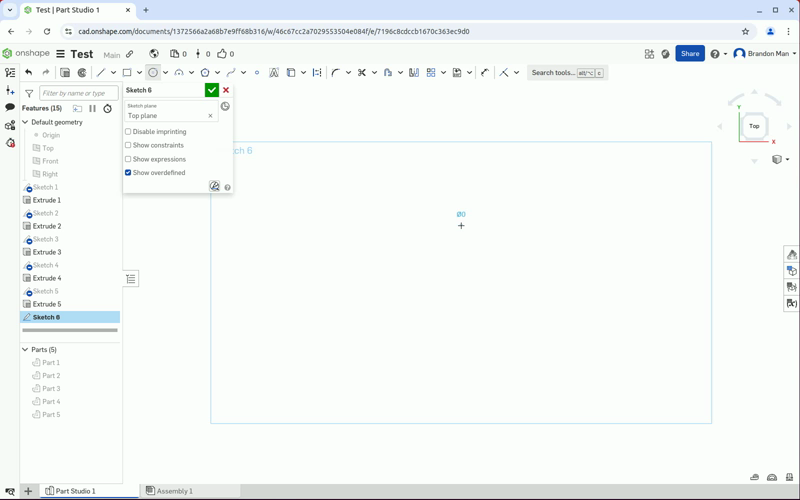
mouse_move(468, 225)
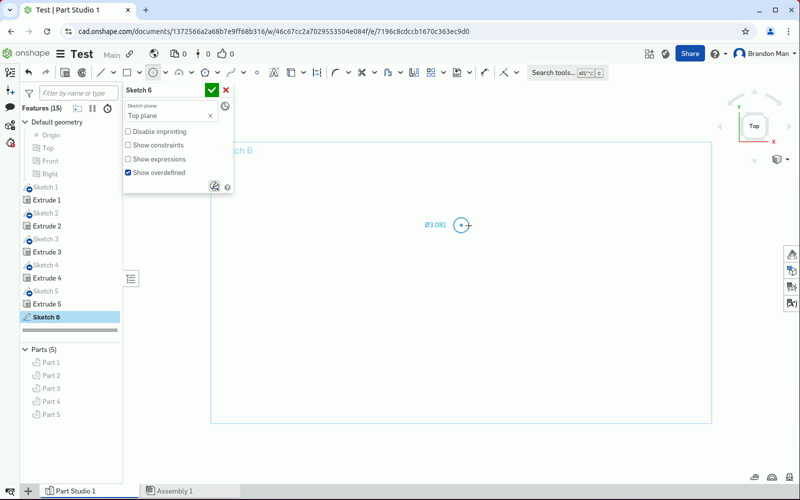
click(468, 225)
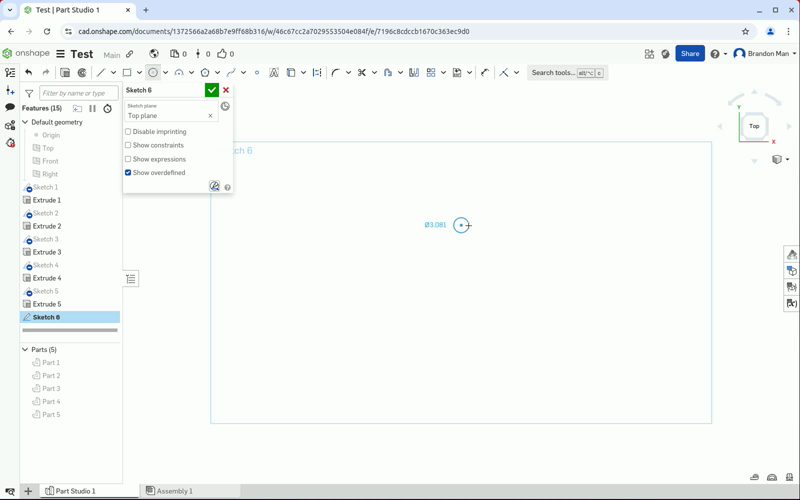
key(esc)
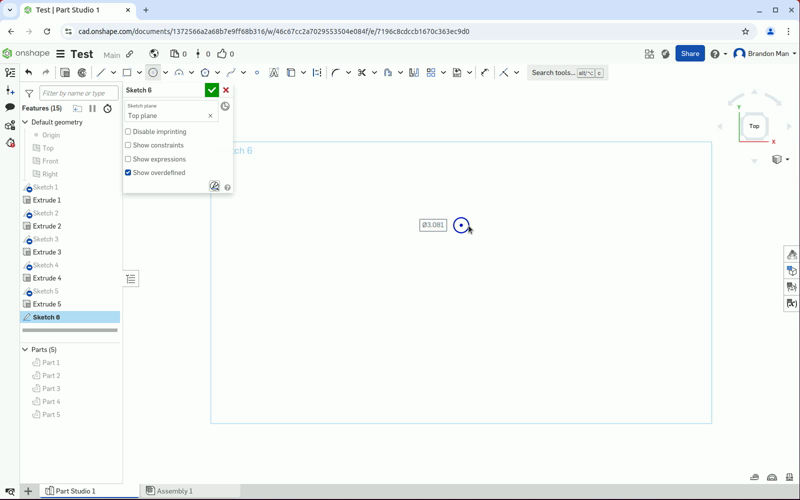
mouse_move(463, 228)
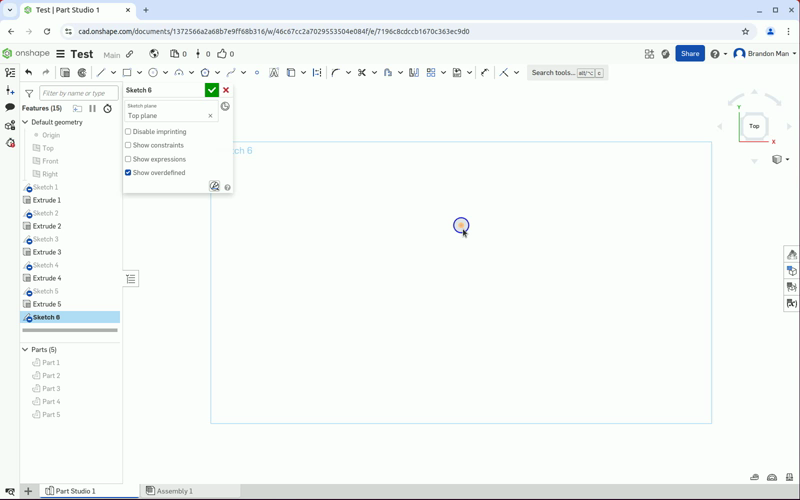
scroll(6)
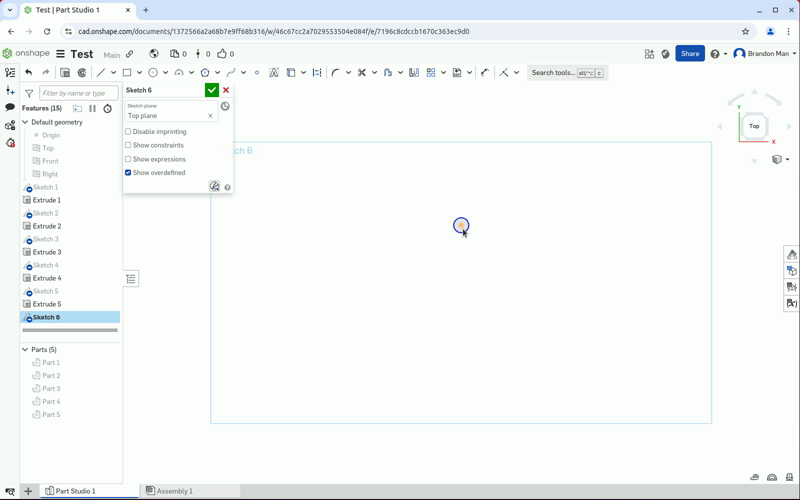
scroll(6)
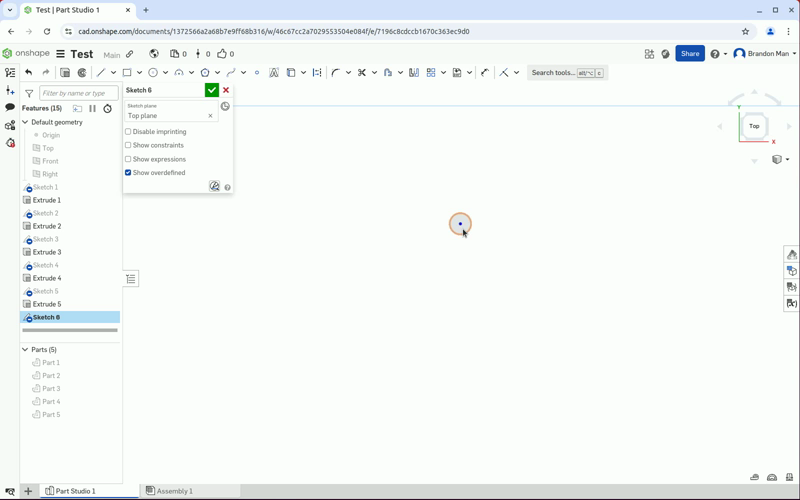
scroll(6)
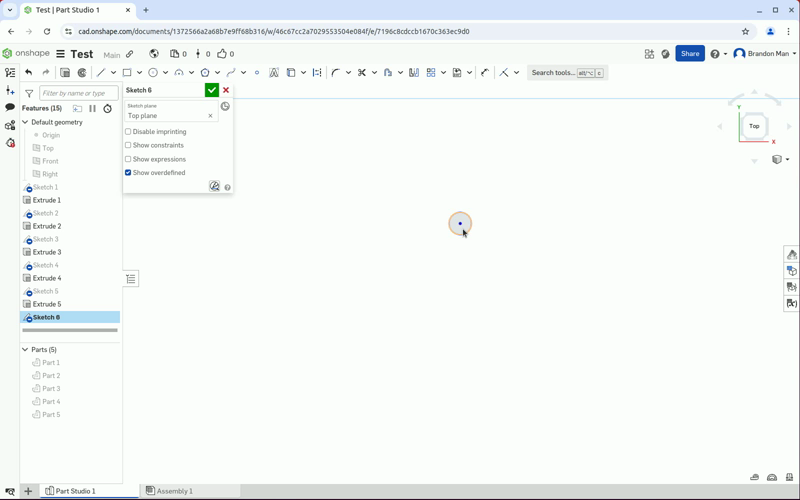
scroll(6)
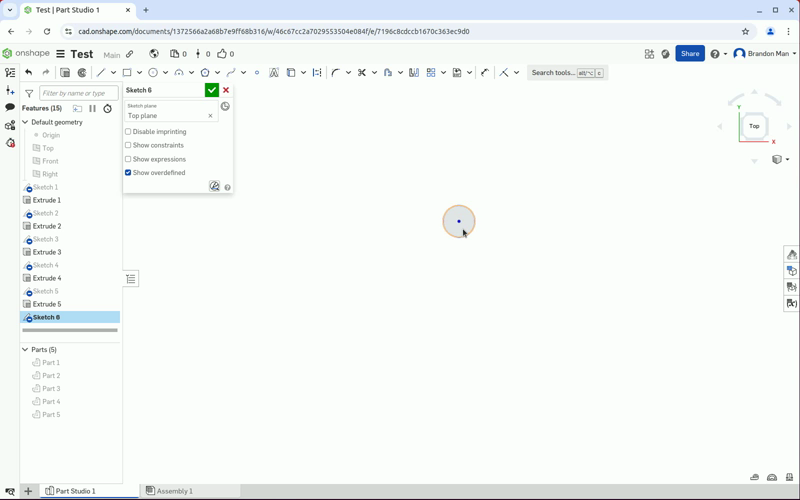
scroll(6)
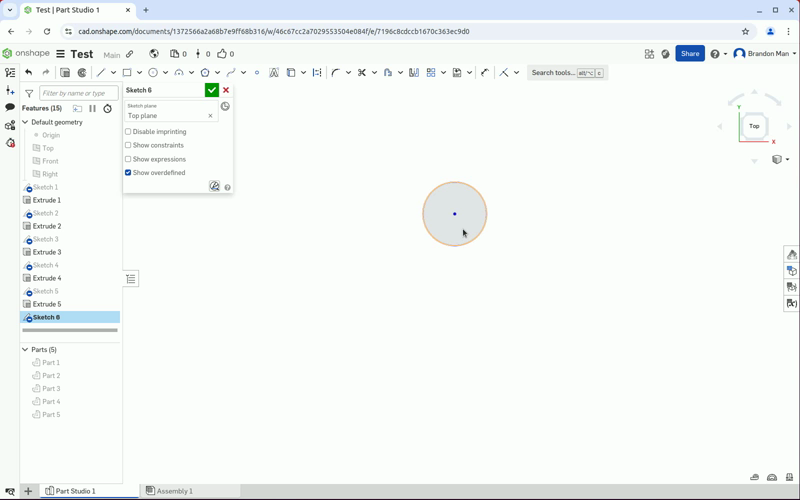
scroll(6)
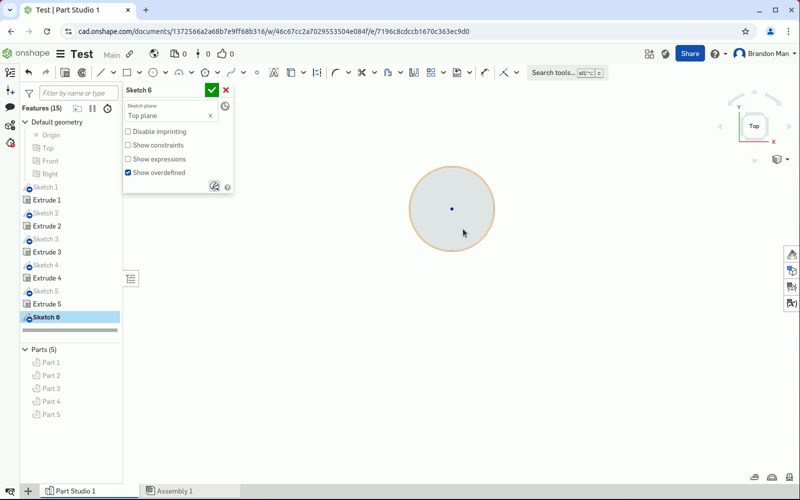
scroll(6)
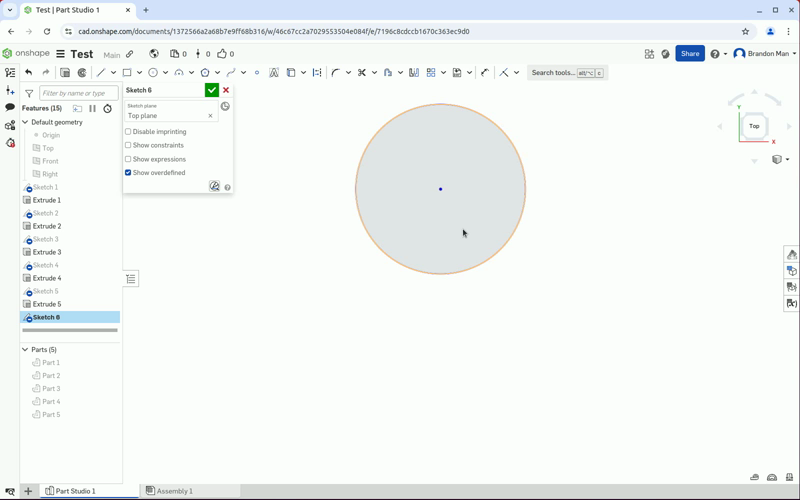
click(463, 228)
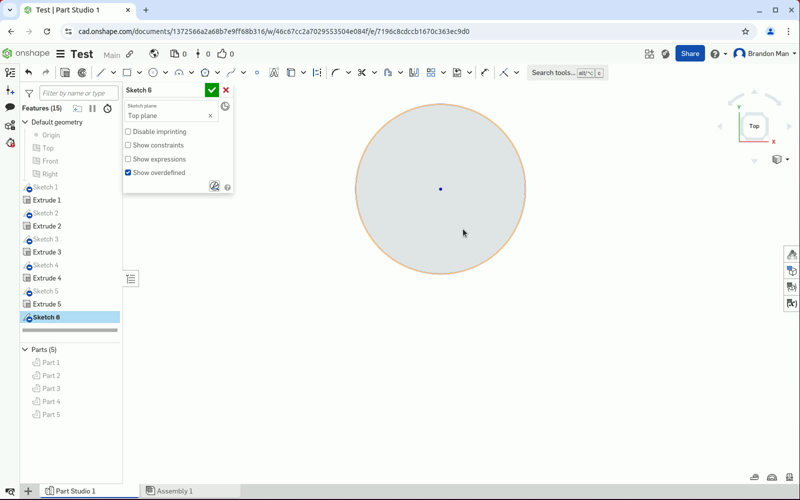
scroll(-6)
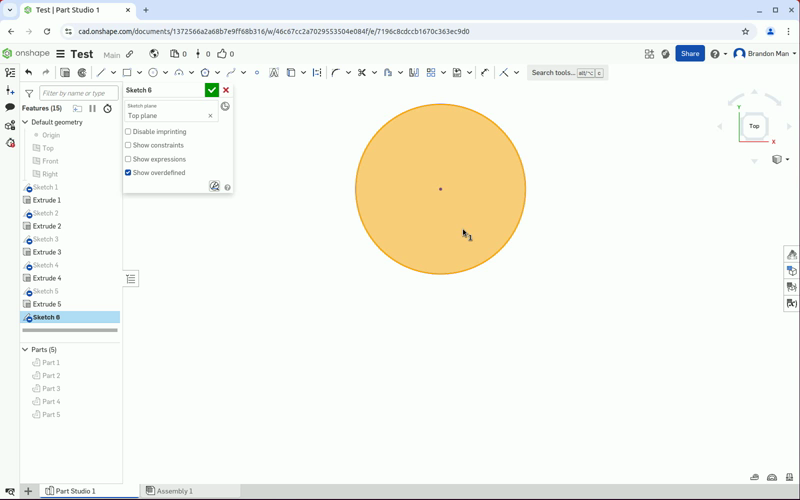
scroll(-6)
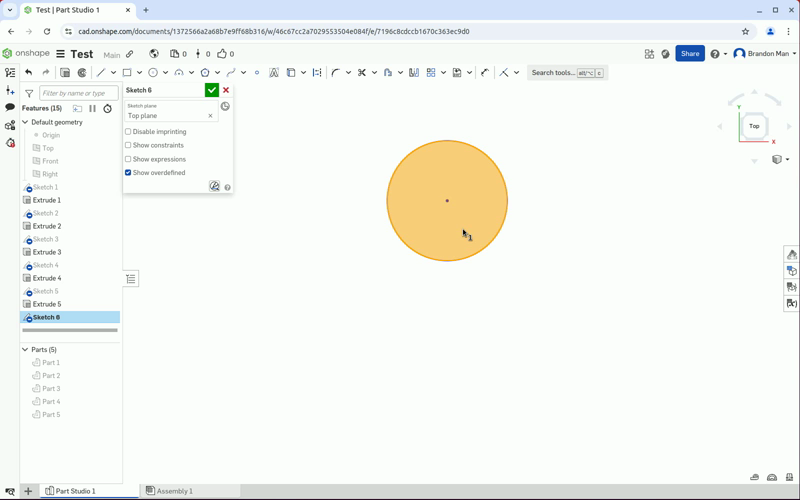
scroll(-6)
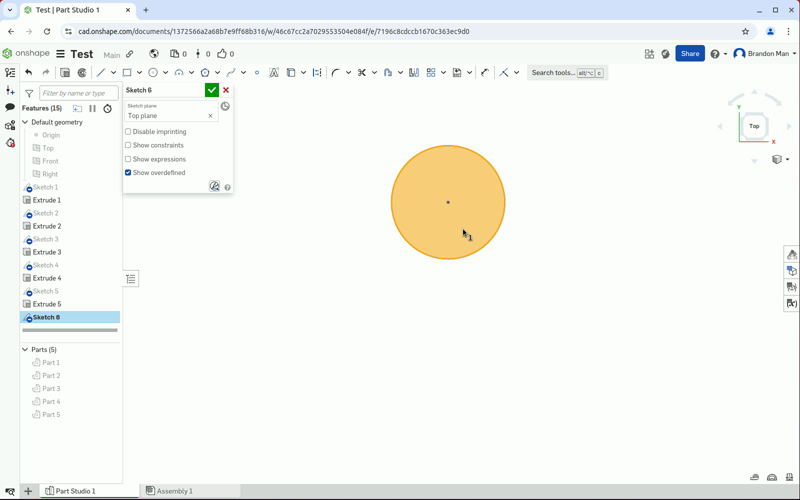
scroll(-6)
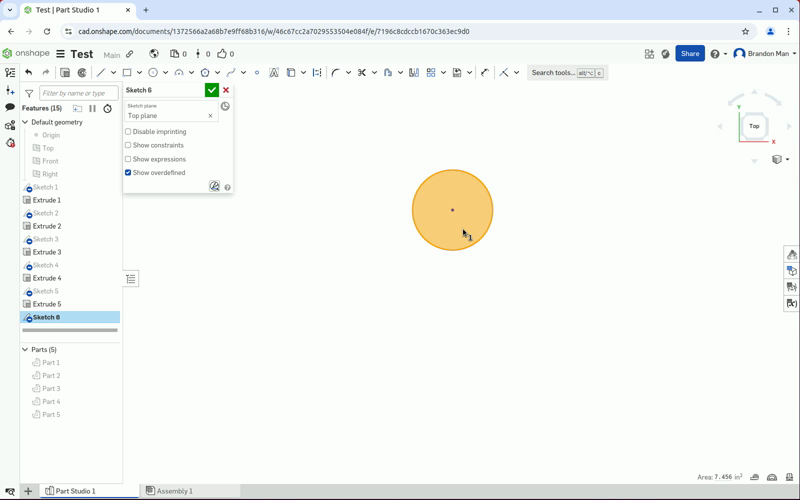
scroll(-6)
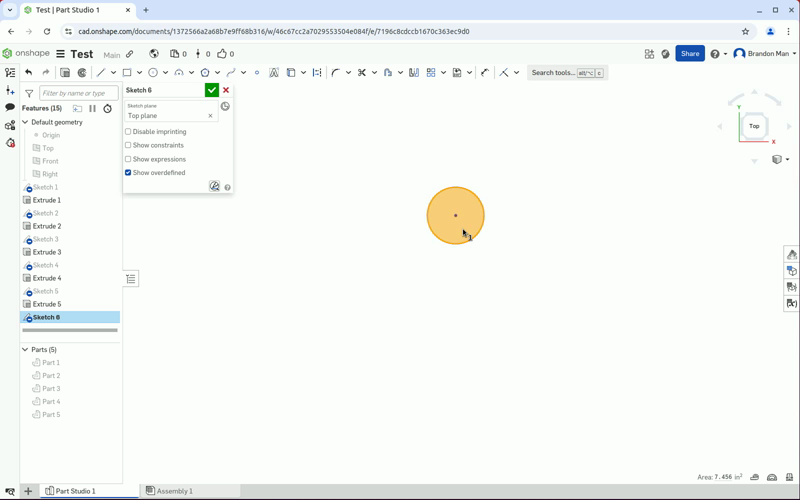
scroll(-6)
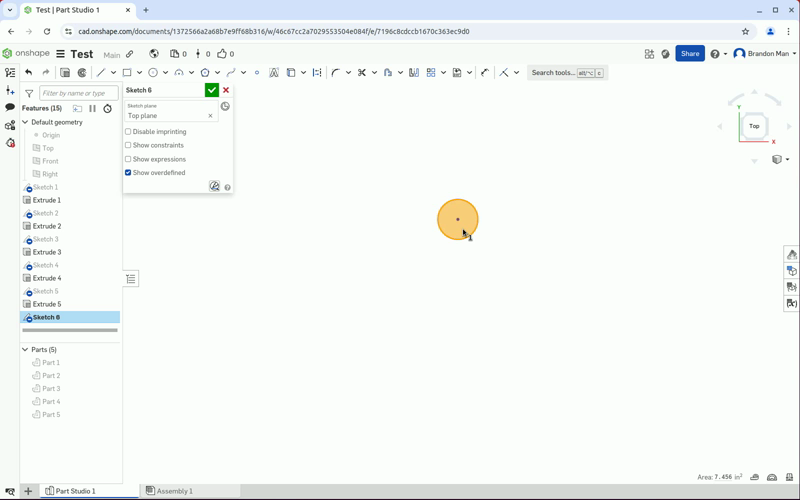
scroll(-6)
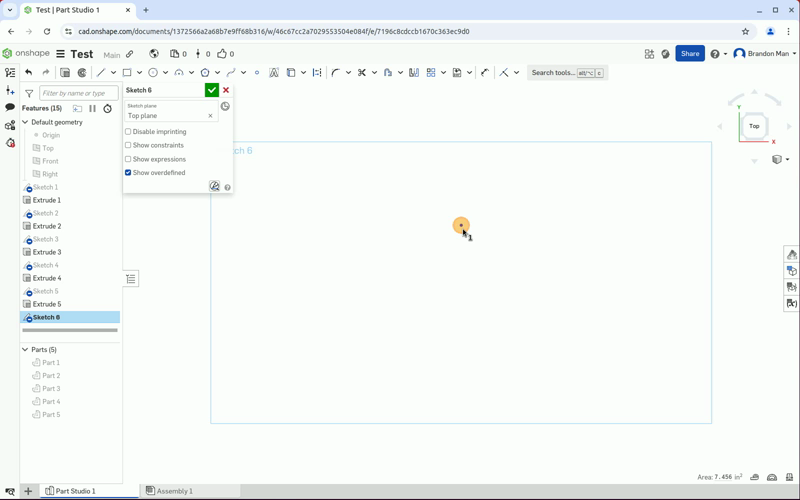
mouse_move(73, 352)
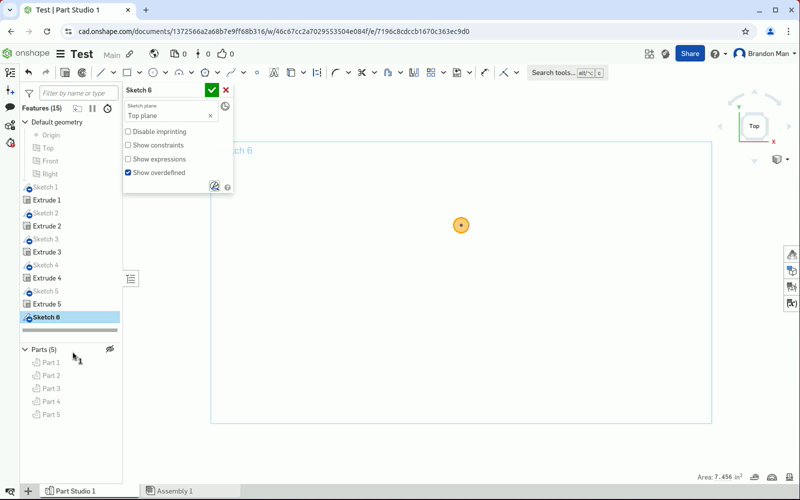
key(shift+y)
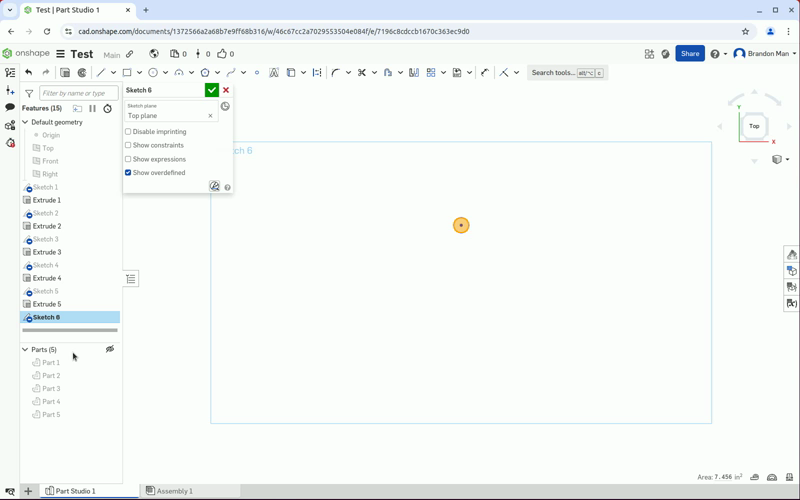
key(shift+e)
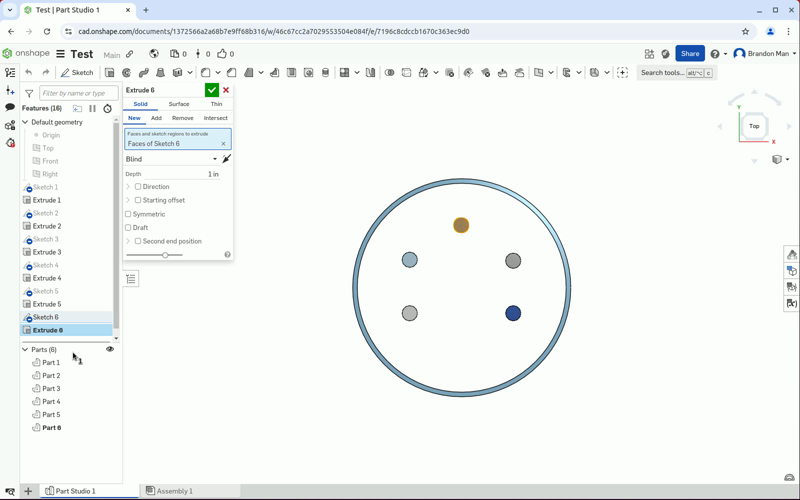
mouse_move(143, 106)
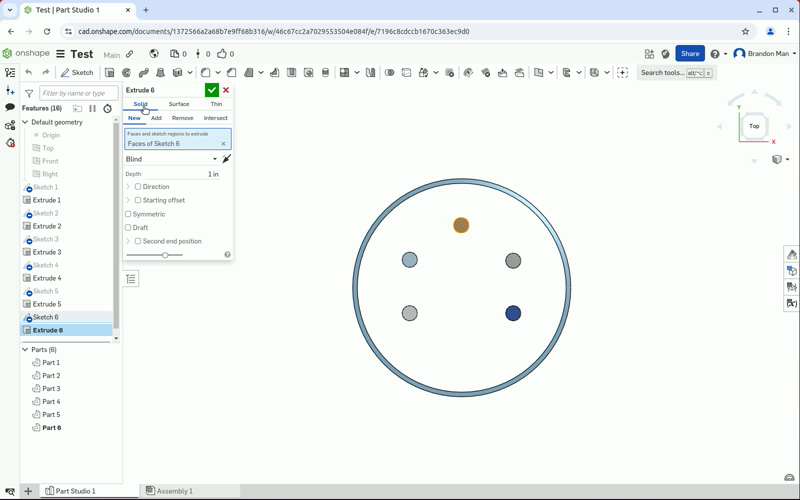
click(143, 106)
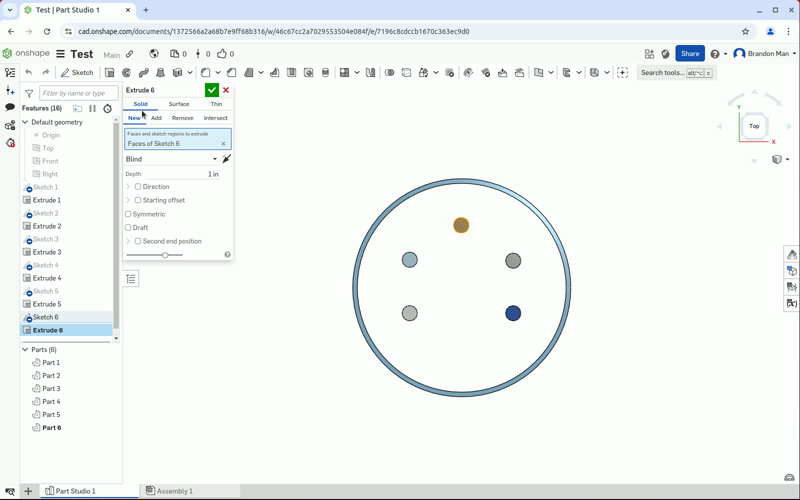
mouse_move(137, 120)
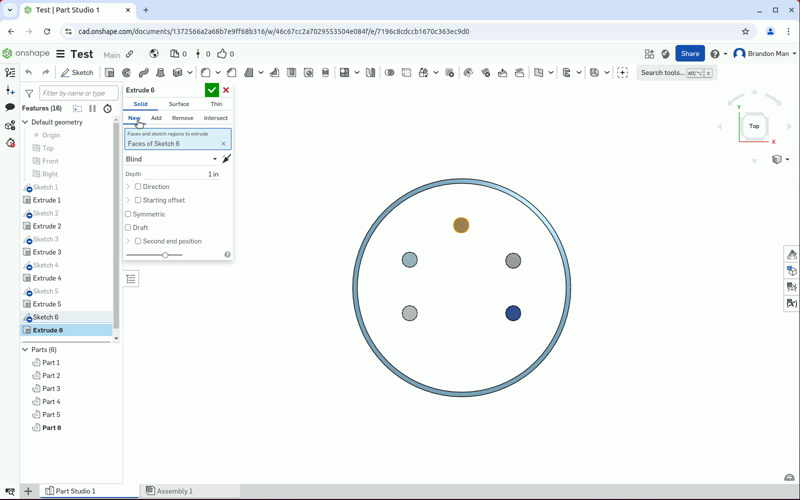
click(137, 120)
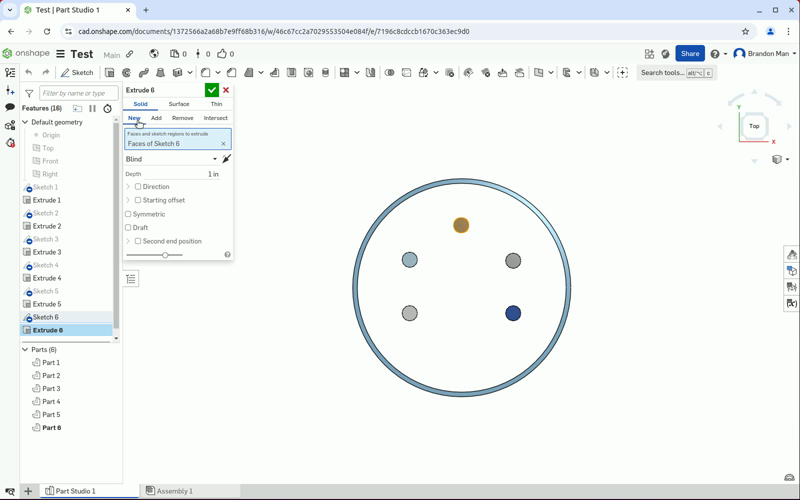
key(tab, 4)
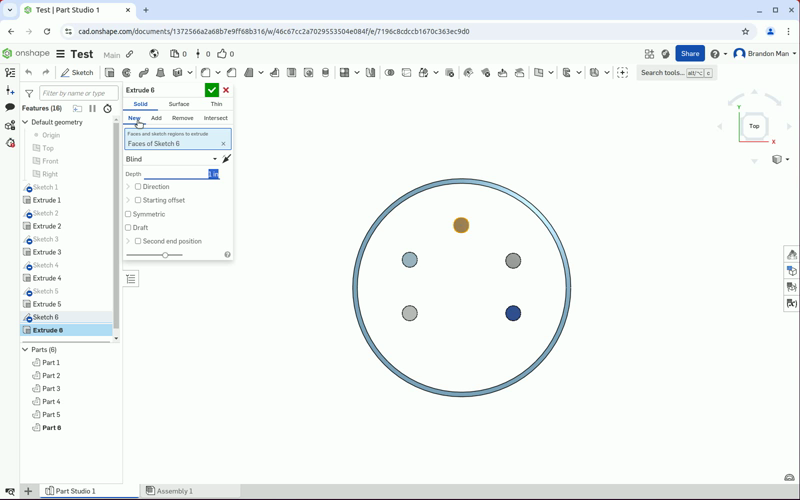
text(6.74)
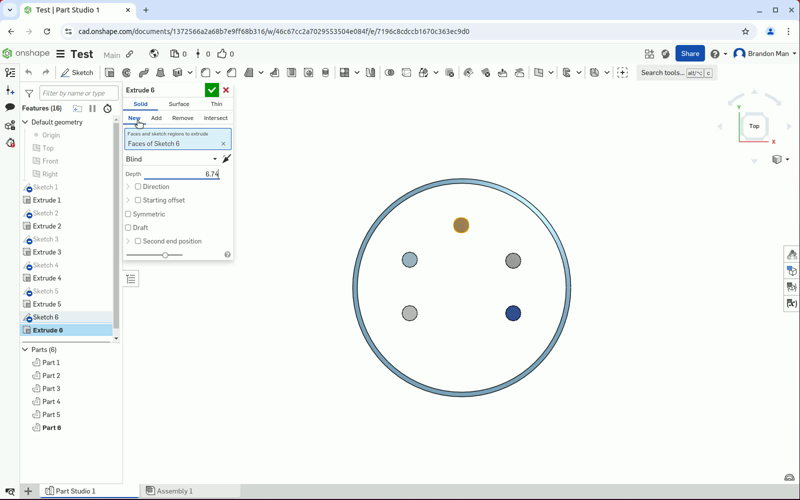
key(enter)
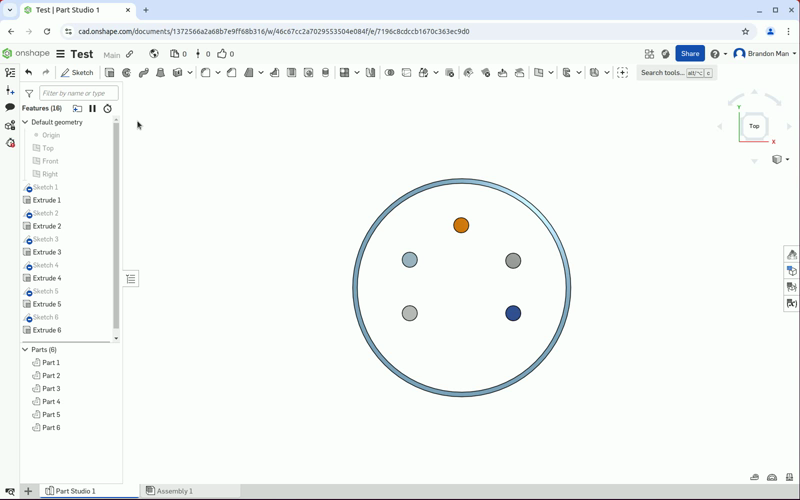
key(shift+h)
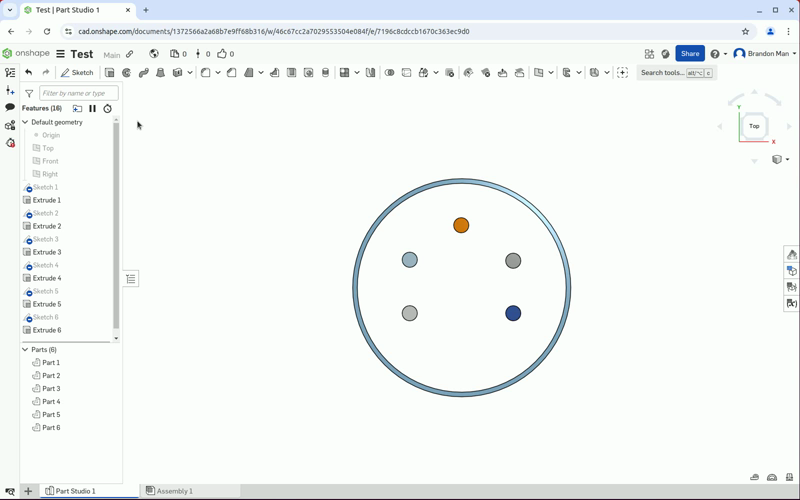
key(shift+h)
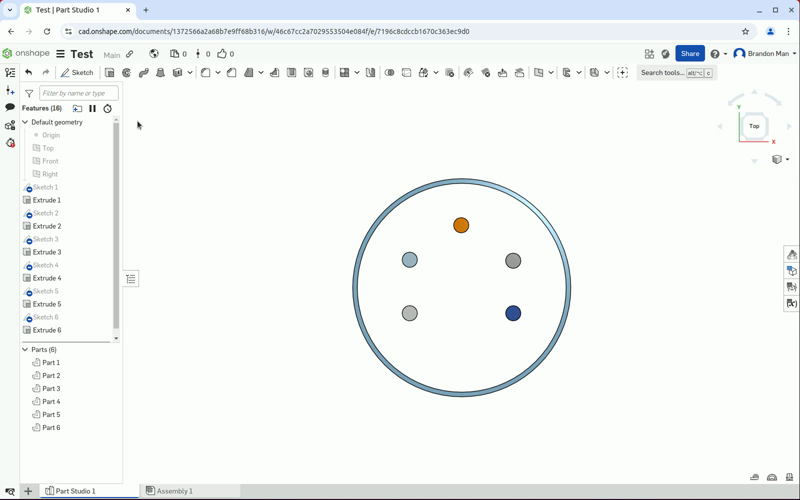
key(shift+7)
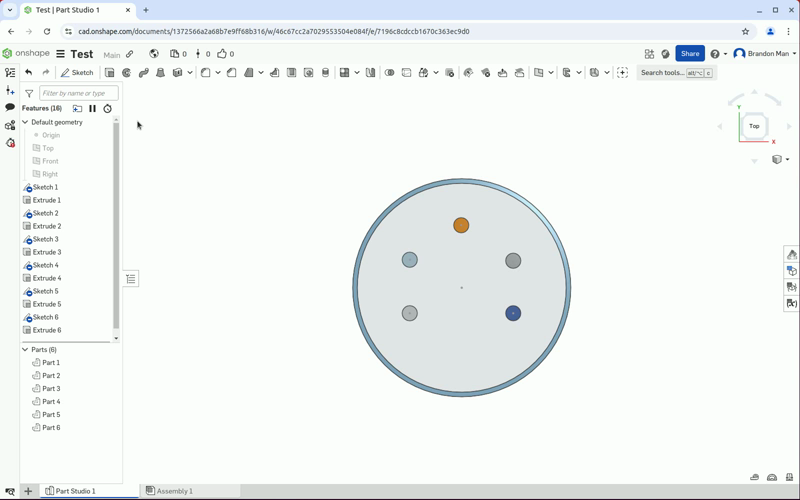
key(up, 3)
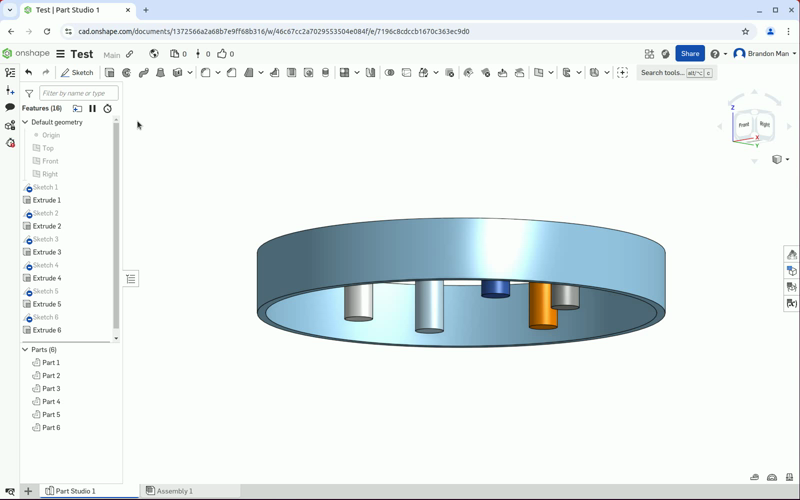
key(left, 3)
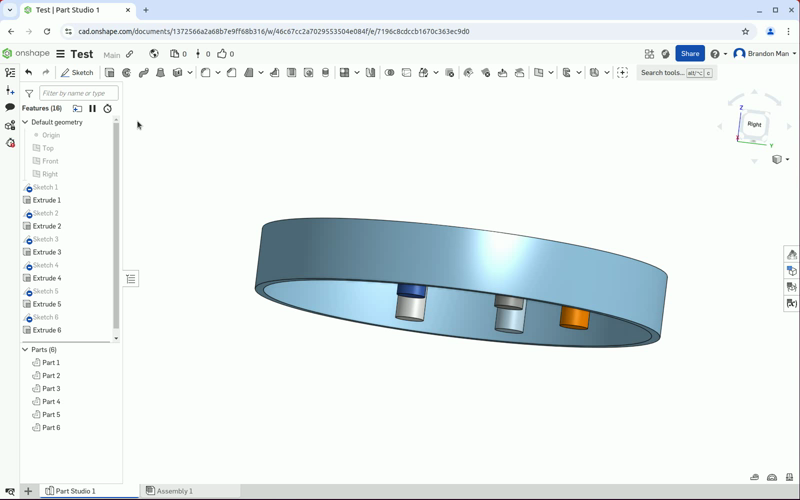
key(right, 3)
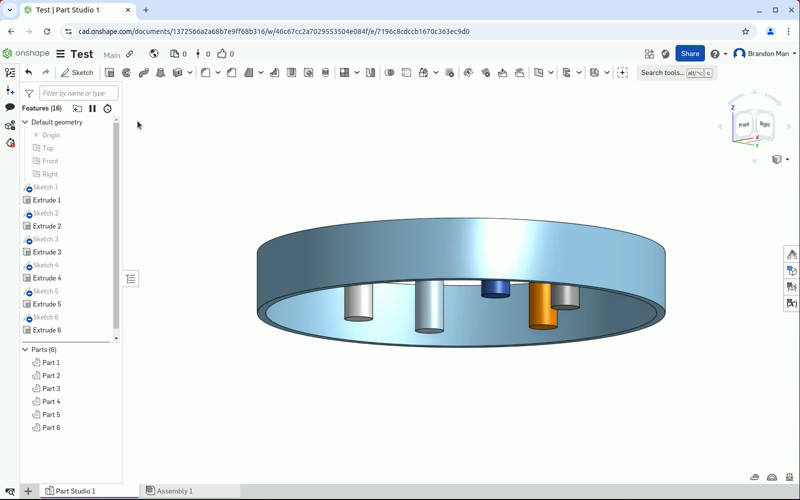
key(down, 3)
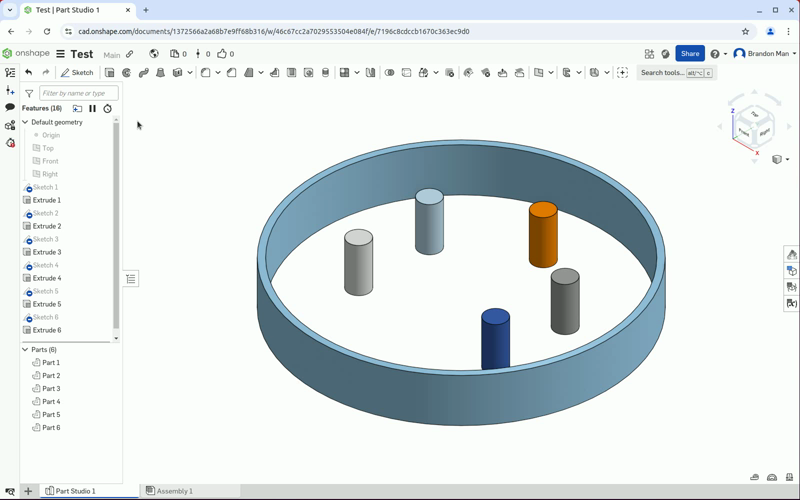
mouse_move(69, 189)
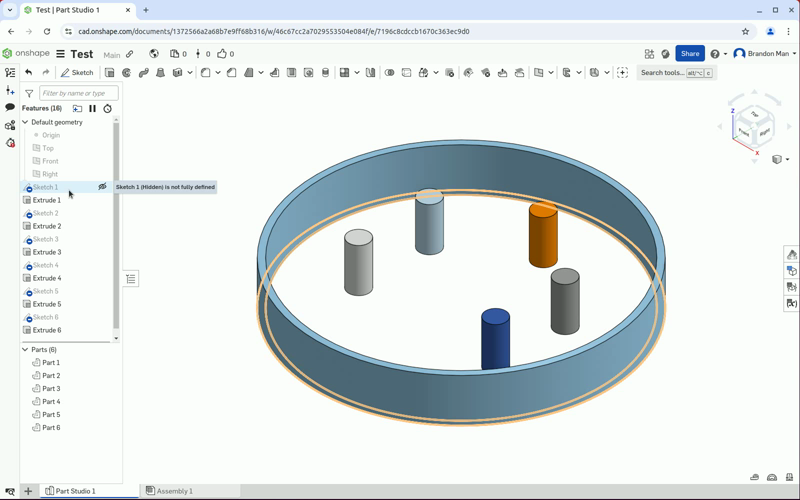
click(69, 189)